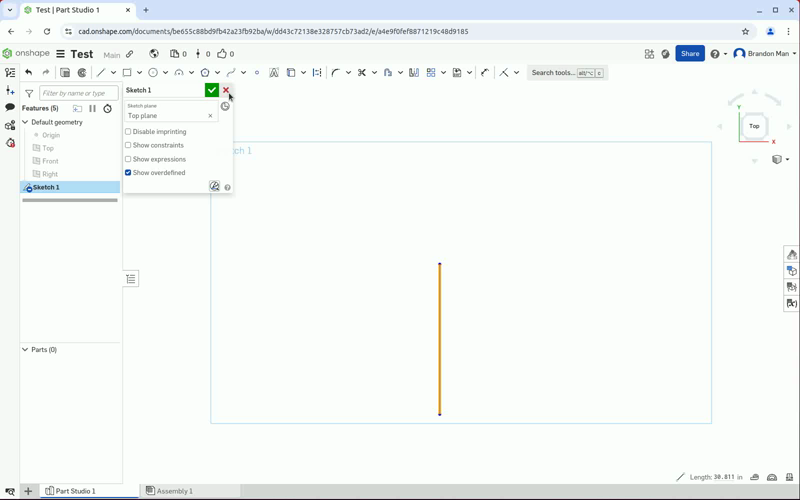
key(shift+h)
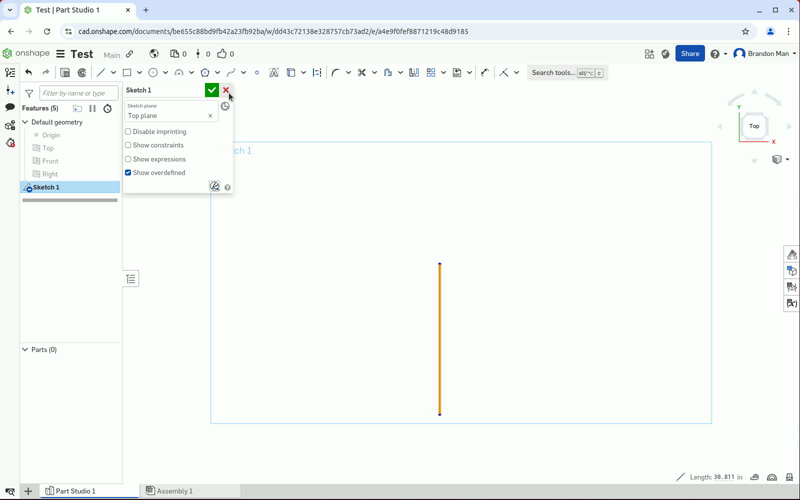
key(shift+s)
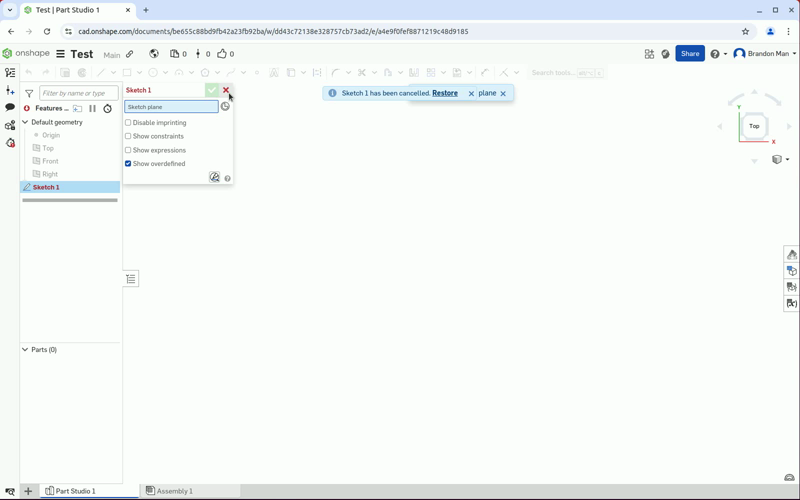
mouse_move(73, 150)
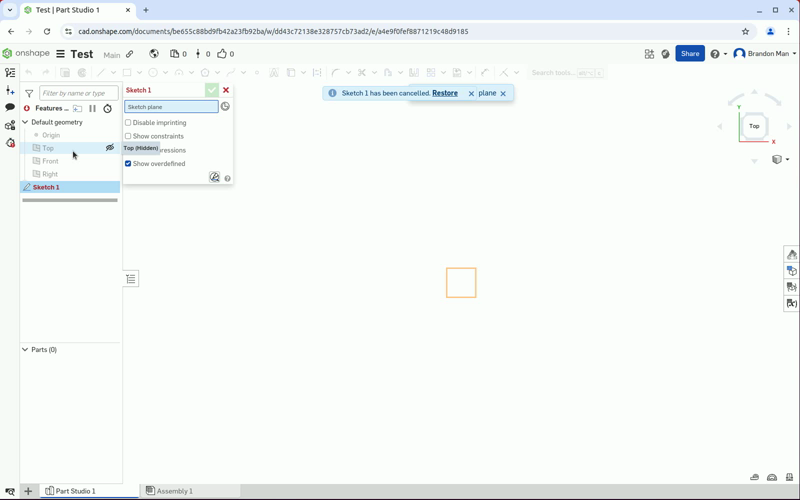
click(73, 150)
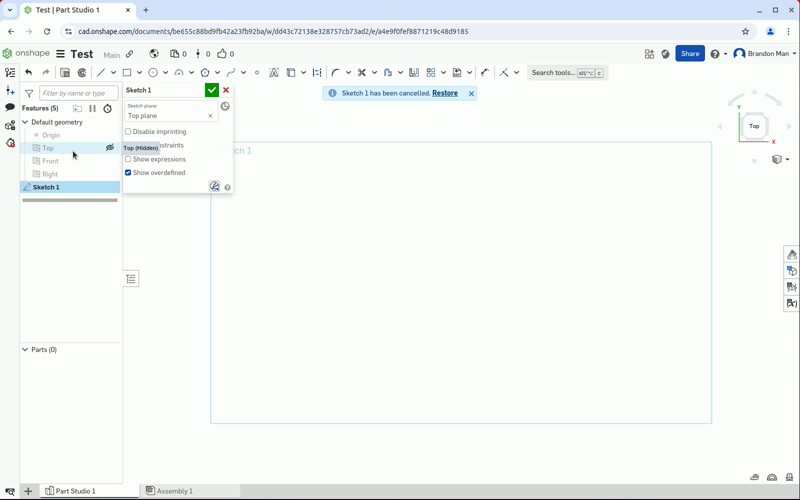
mouse_move(73, 352)
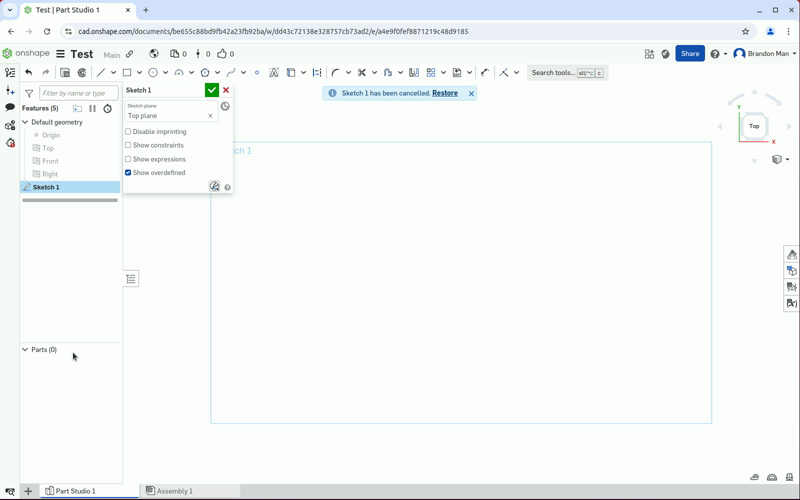
key(y)
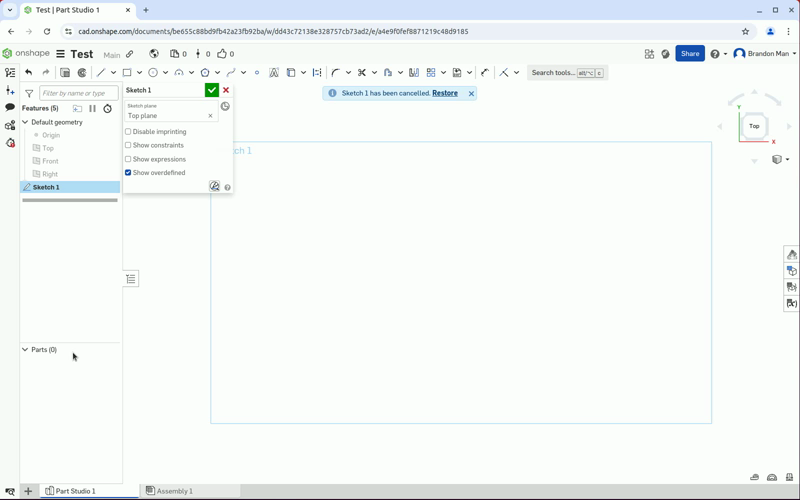
key(l)
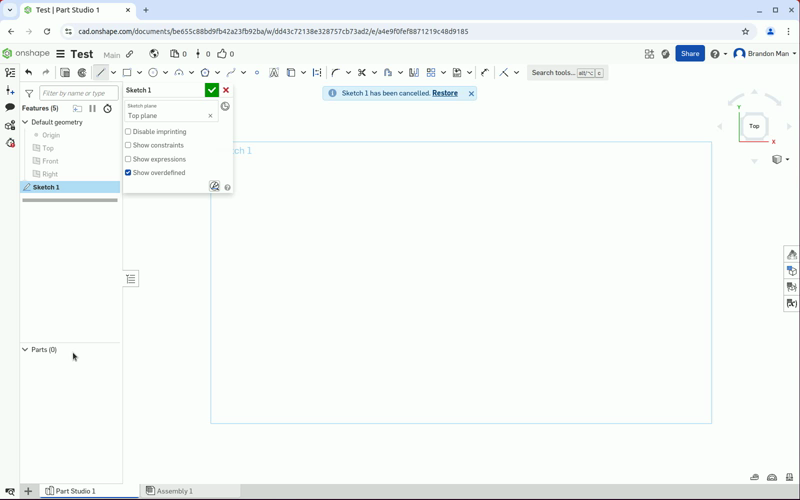
key_down(shift)
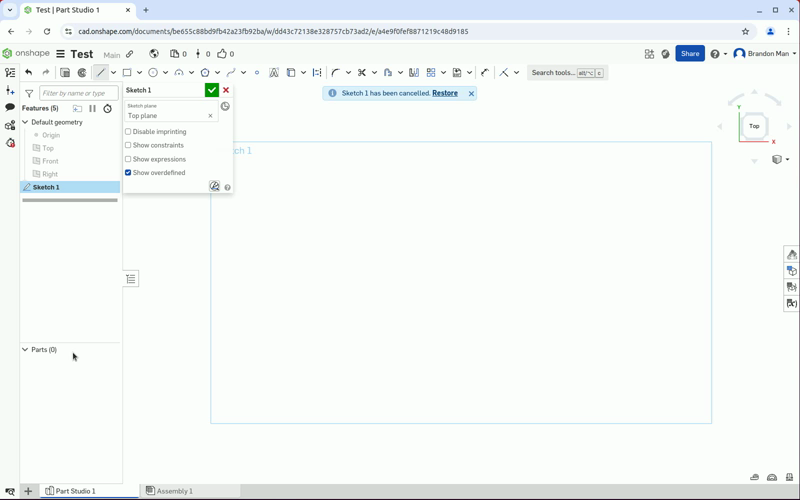
mouse_move(348, 395)
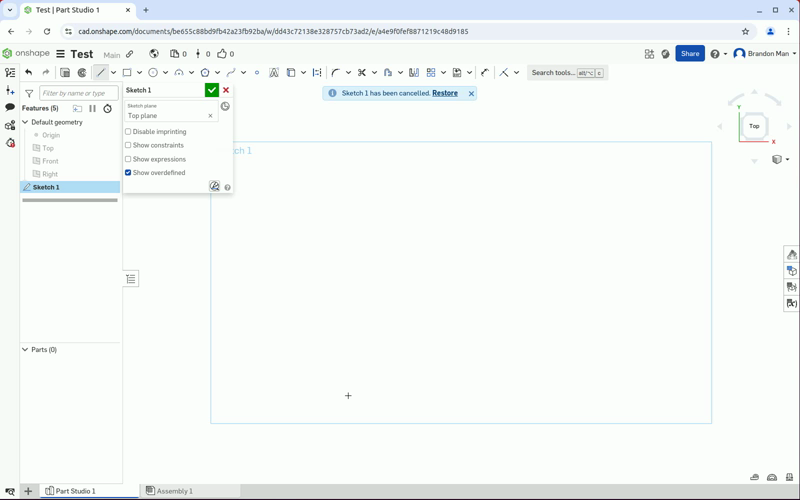
click(348, 395)
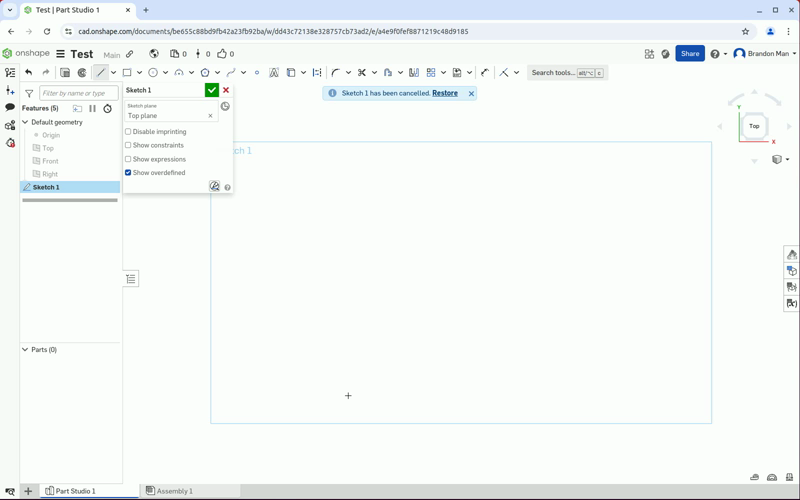
key_up(shift)
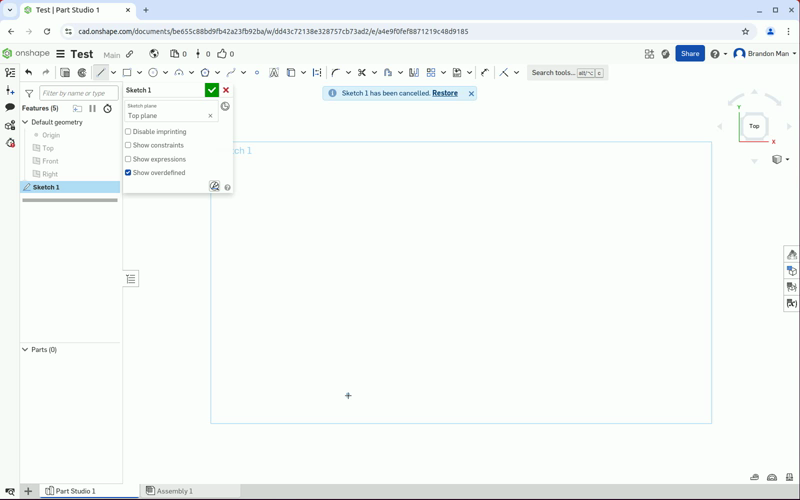
key_down(shift)
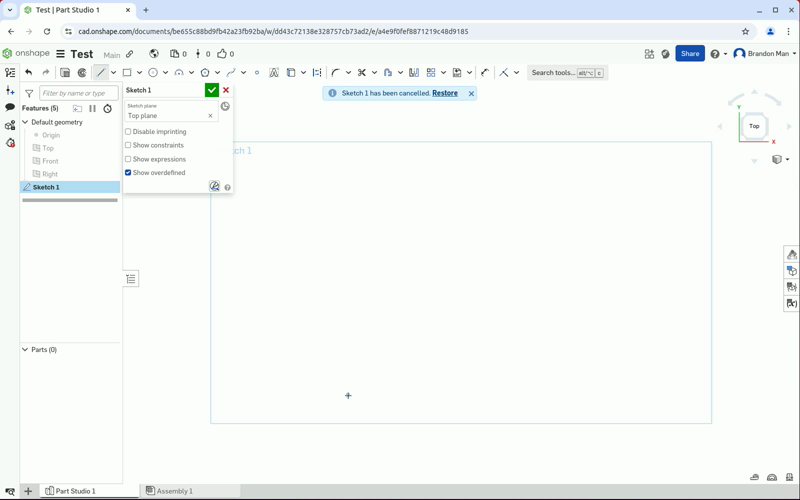
mouse_move(572, 395)
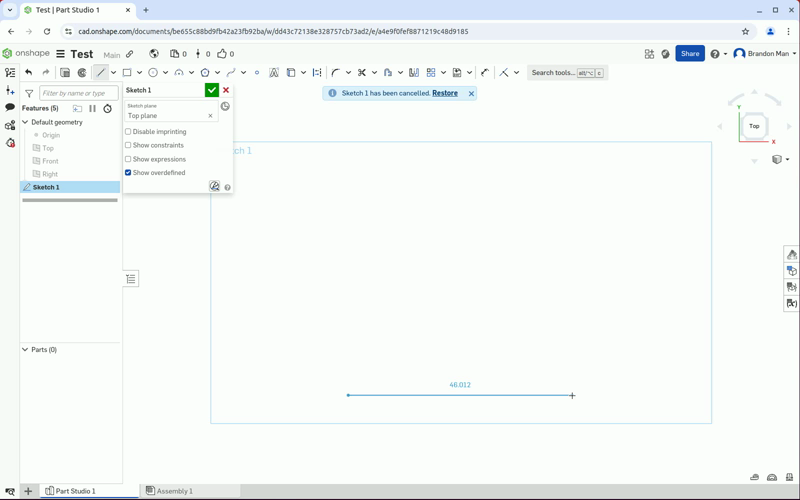
click(572, 395)
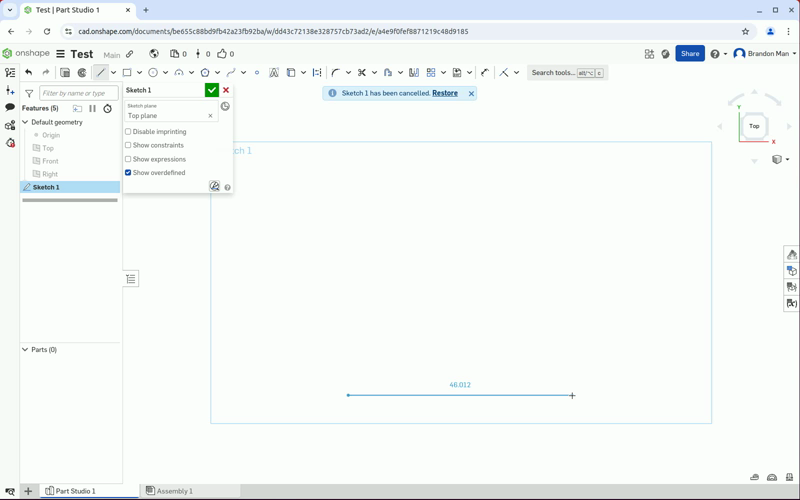
key_up(shift)
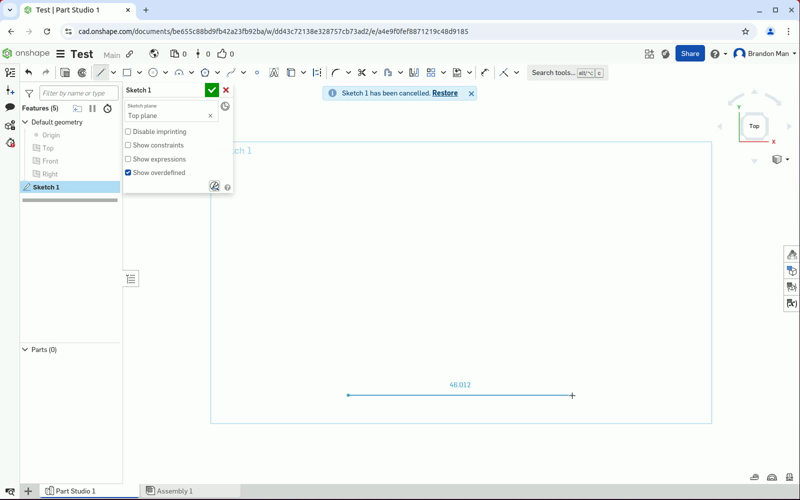
key_down(shift)
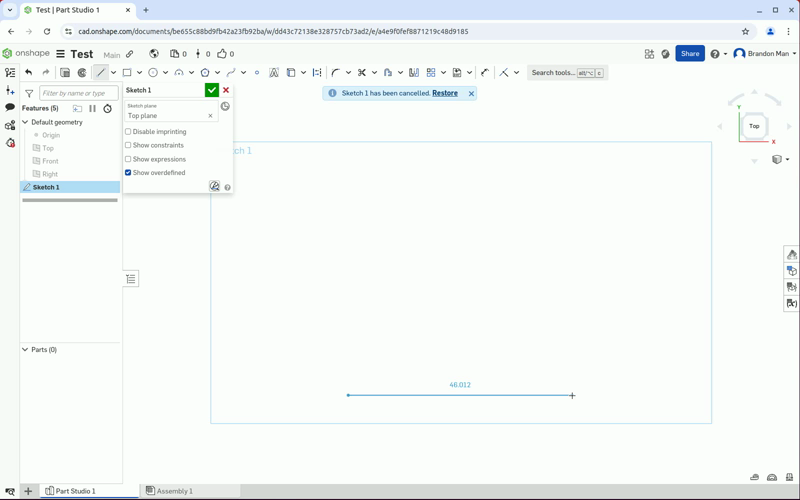
mouse_move(572, 171)
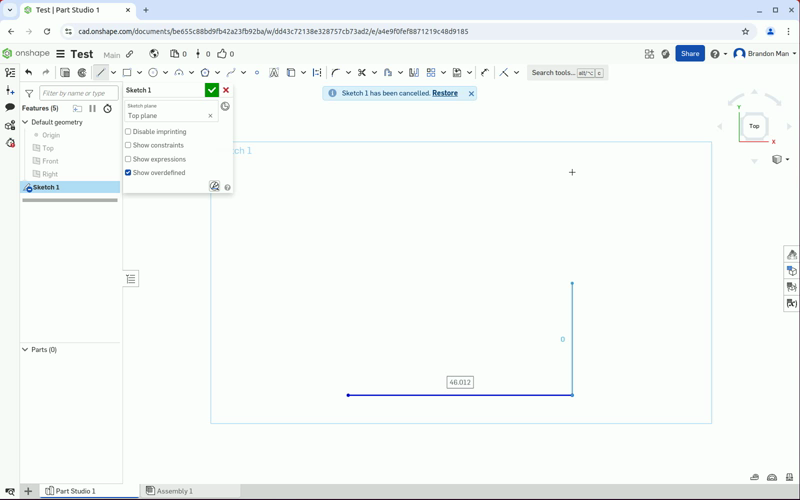
click(572, 171)
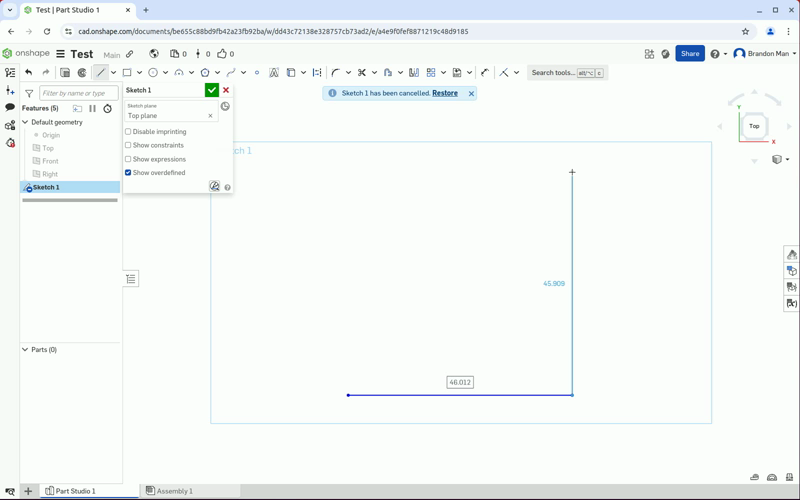
key_up(shift)
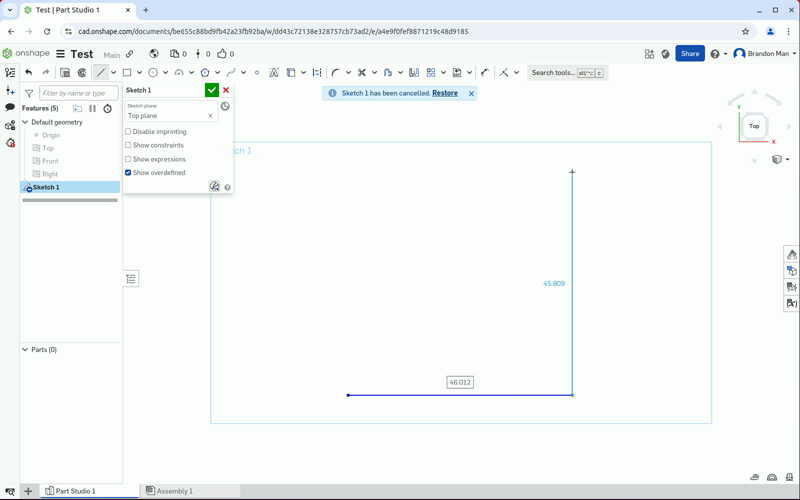
key_down(shift)
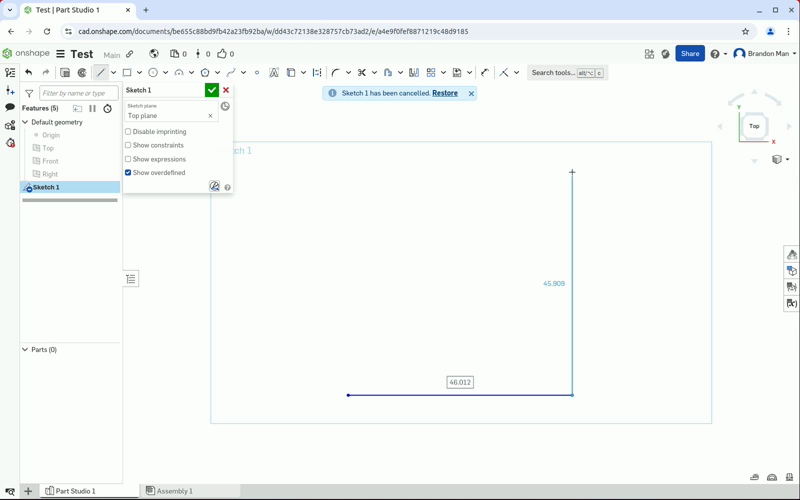
mouse_move(348, 171)
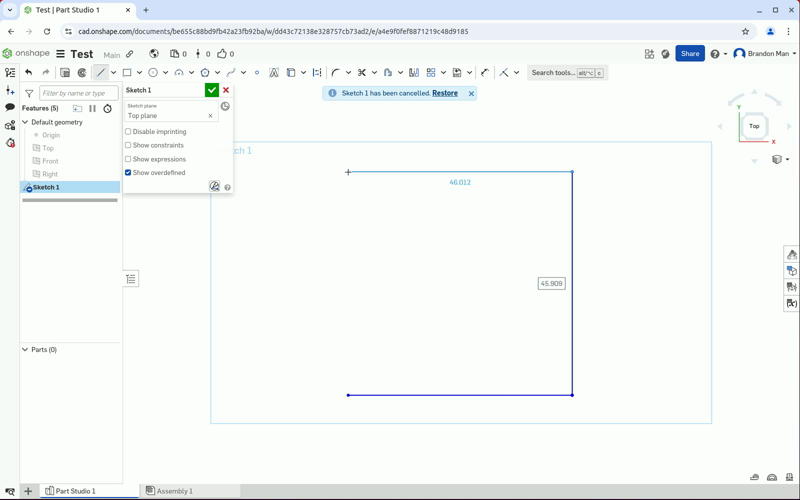
click(348, 171)
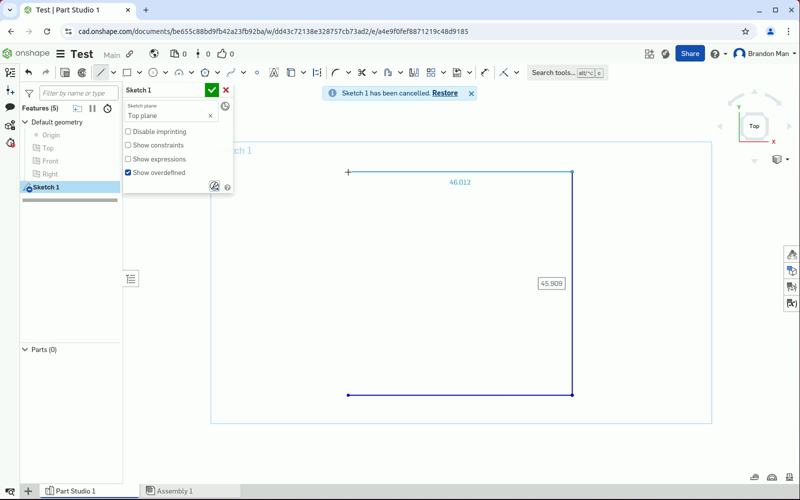
key_up(shift)
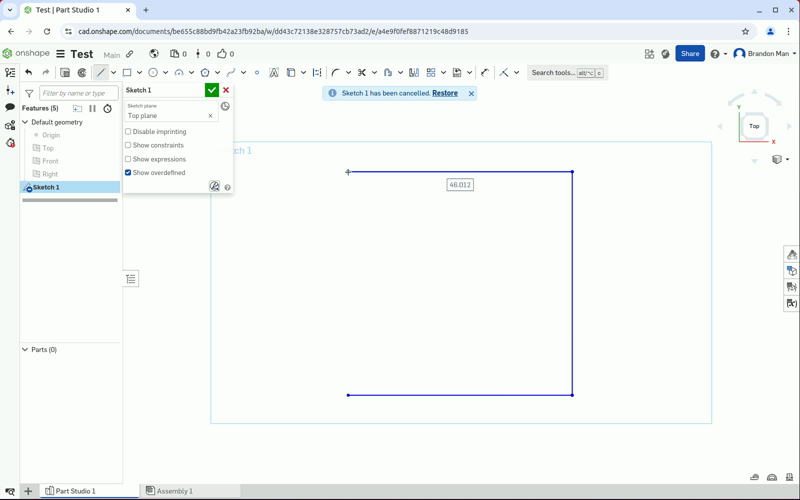
key_down(shift)
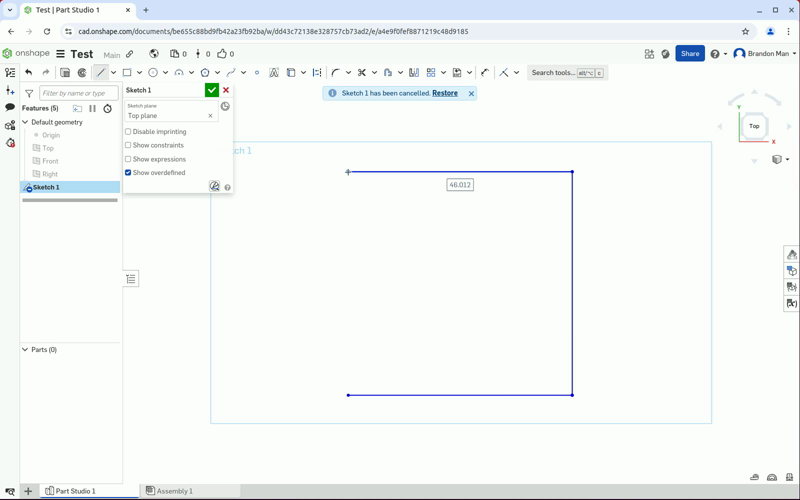
mouse_move(348, 395)
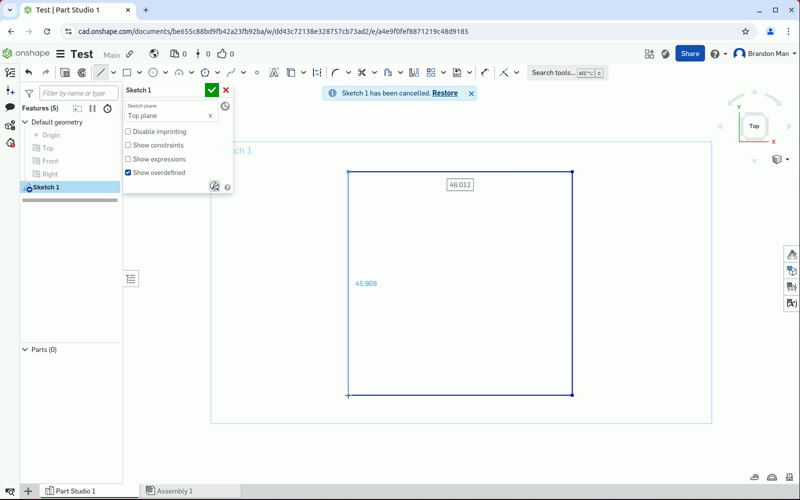
key_up(shift)
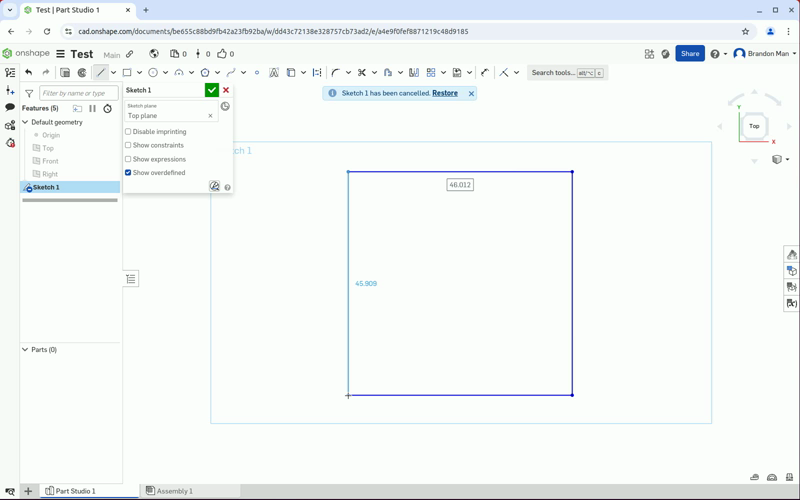
click(348, 395)
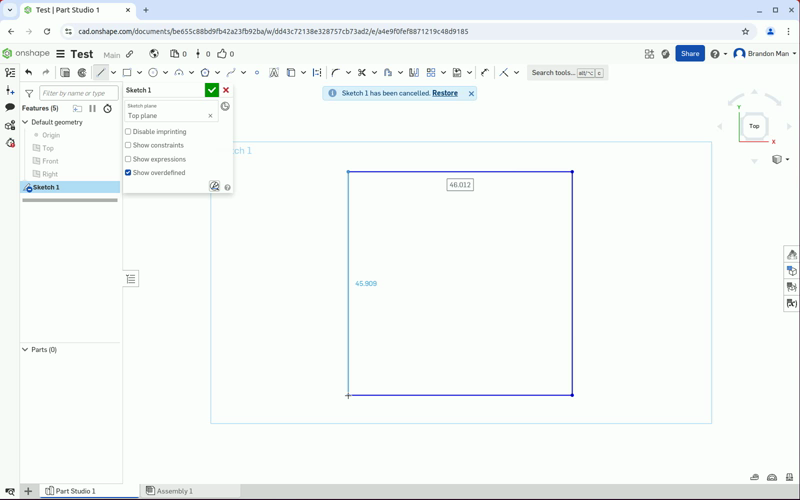
key(esc)
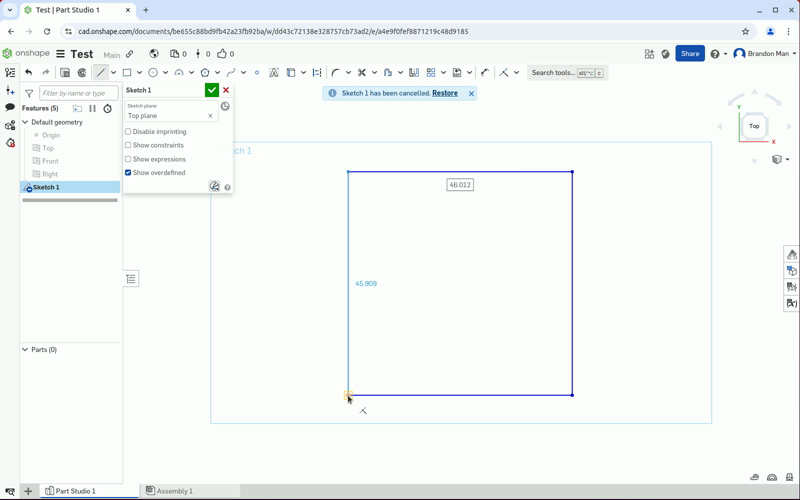
mouse_move(454, 331)
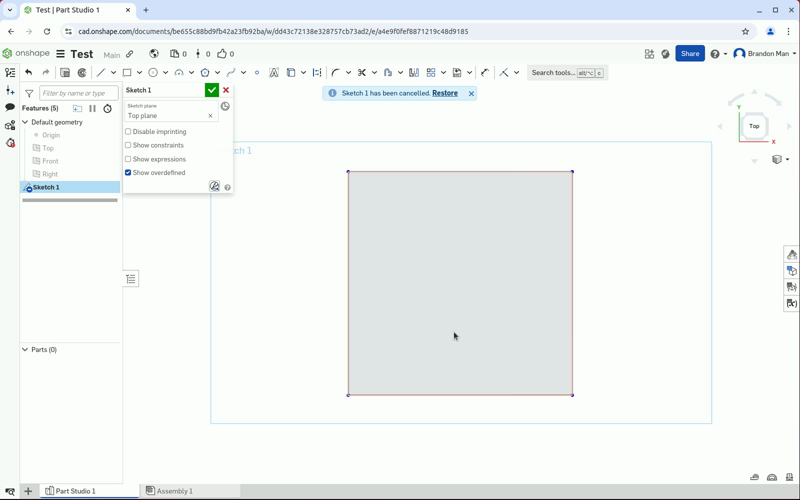
click(454, 331)
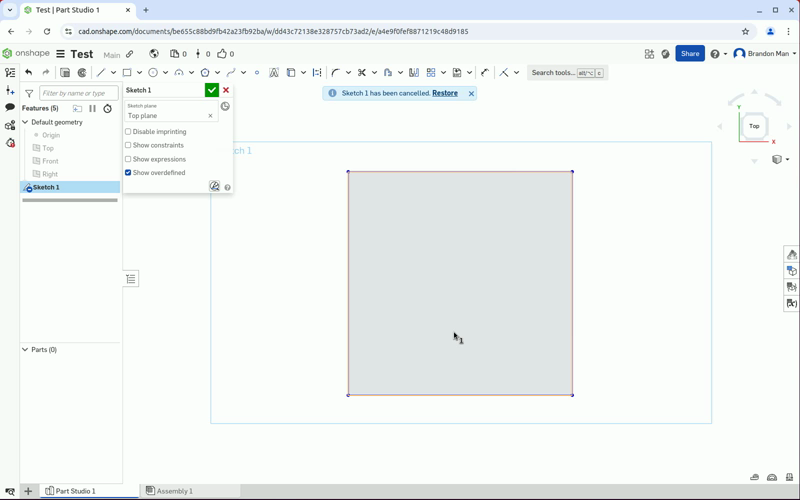
mouse_move(73, 352)
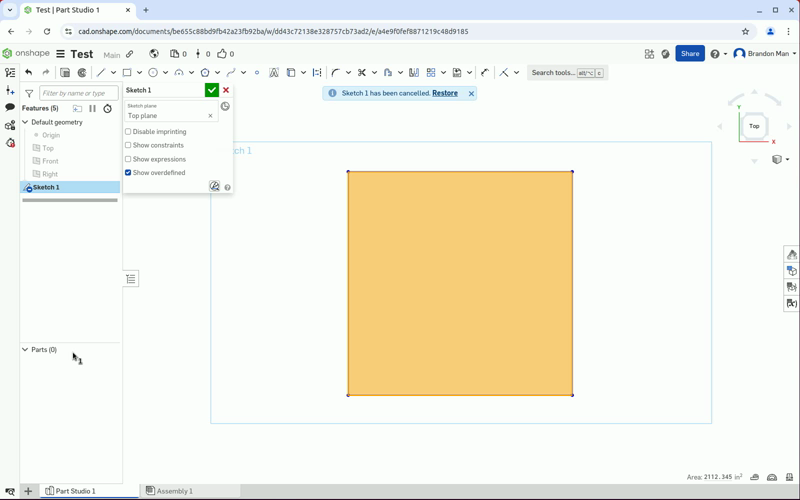
key(shift+y)
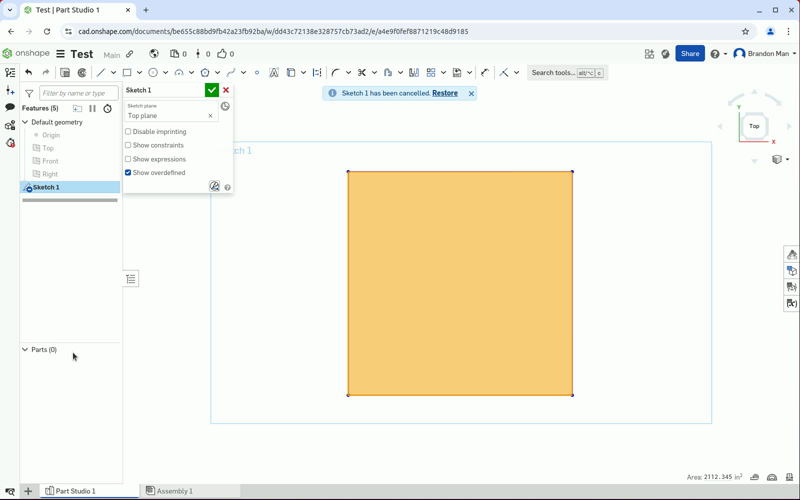
key(shift+e)
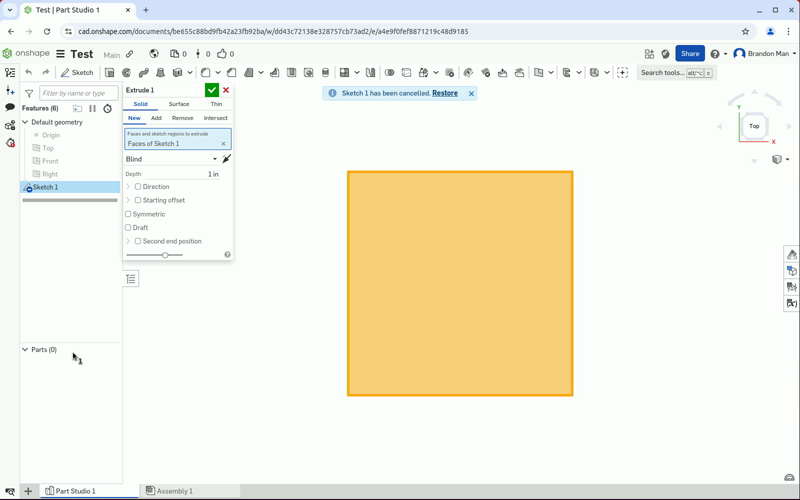
mouse_move(143, 106)
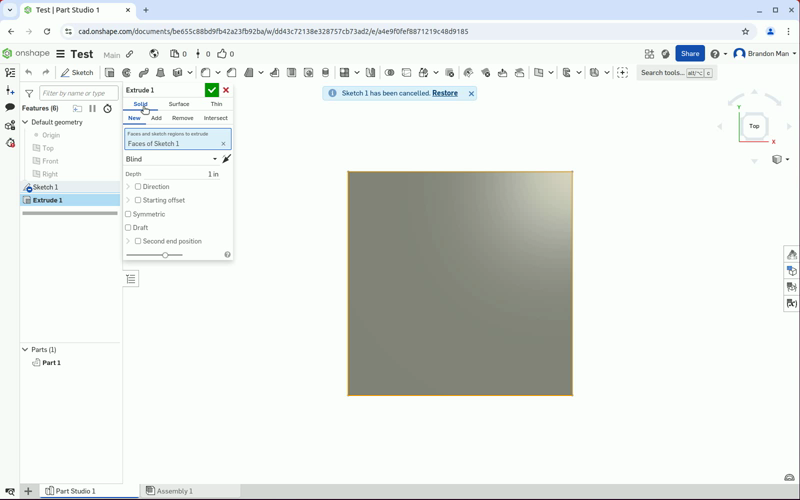
click(143, 106)
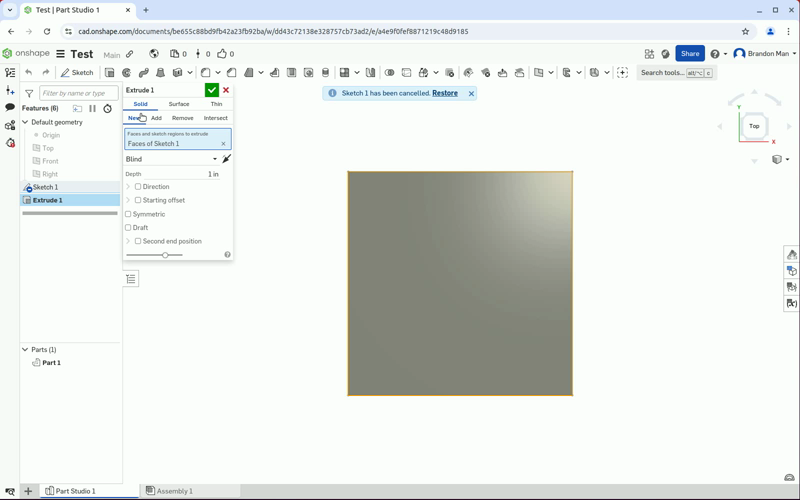
mouse_move(137, 120)
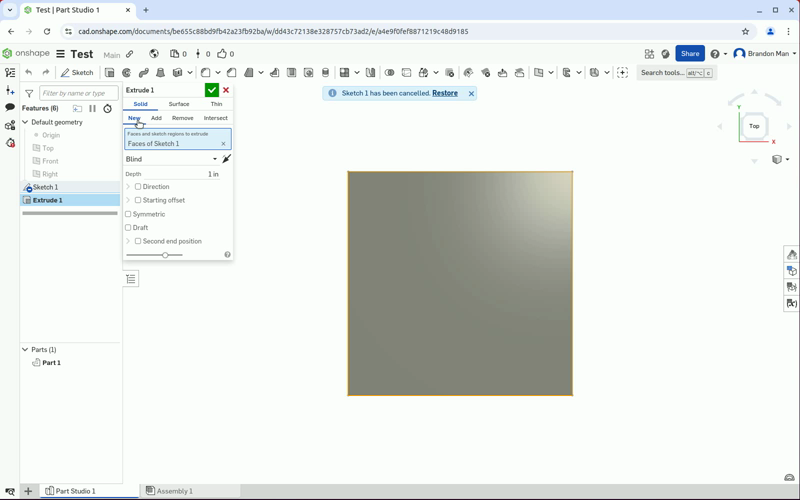
click(137, 120)
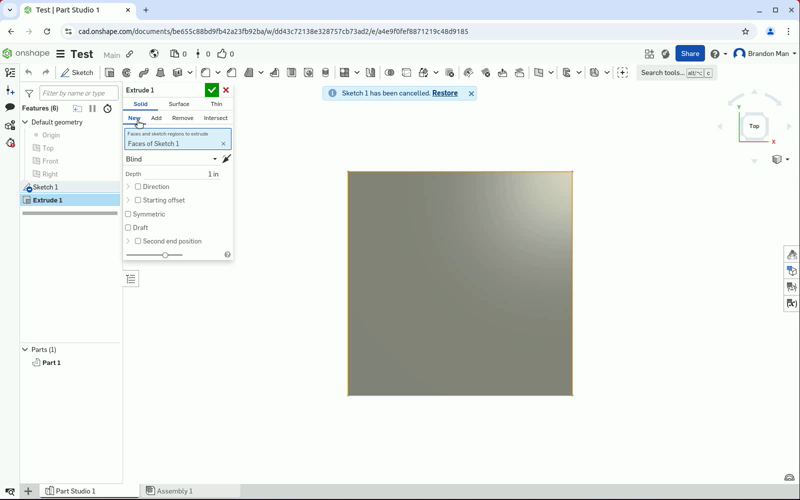
key(tab, 4)
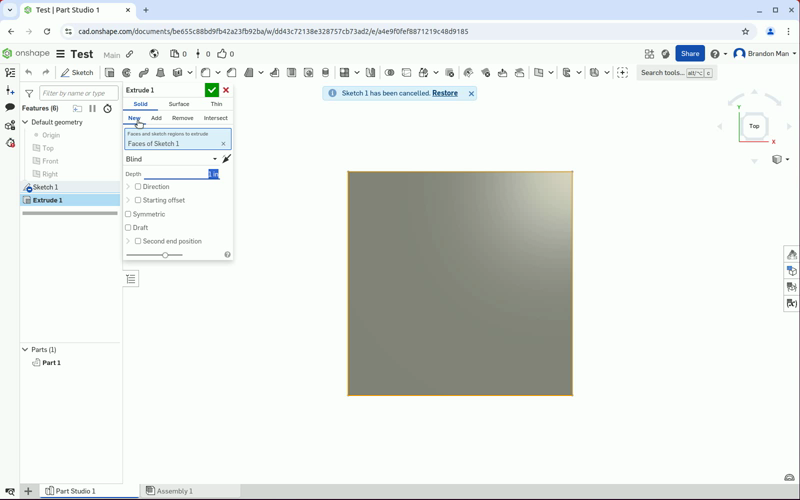
text(1.444)
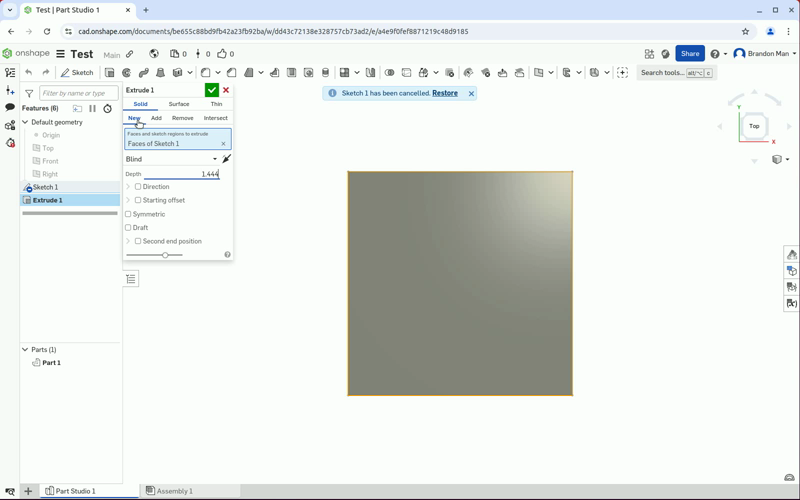
key(enter)
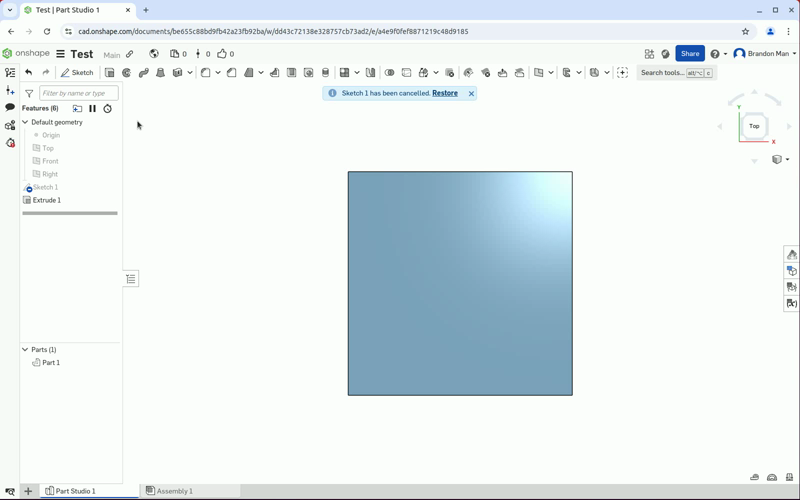
key(shift+h)
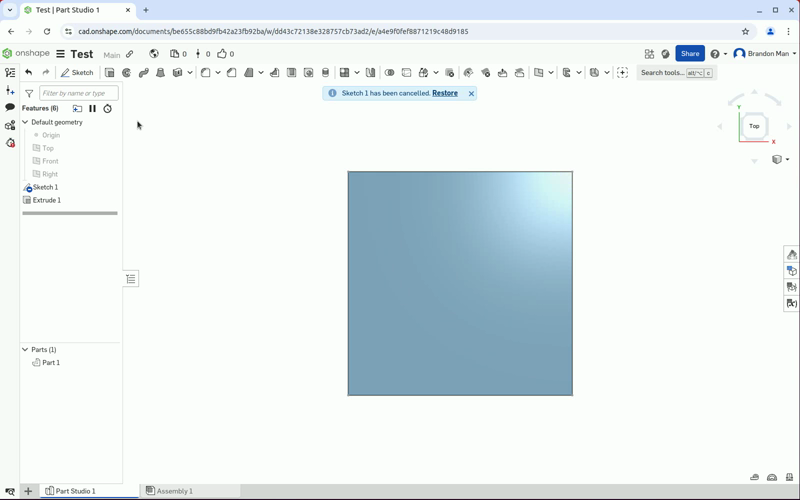
key(shift+h)
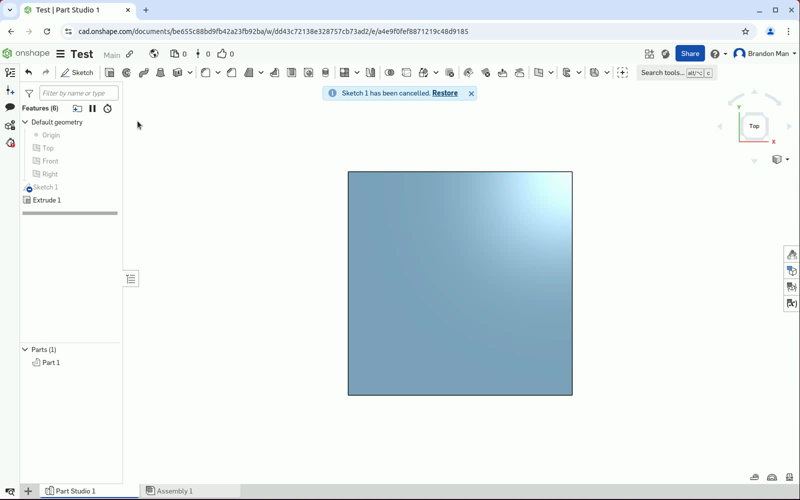
mouse_move(73, 189)
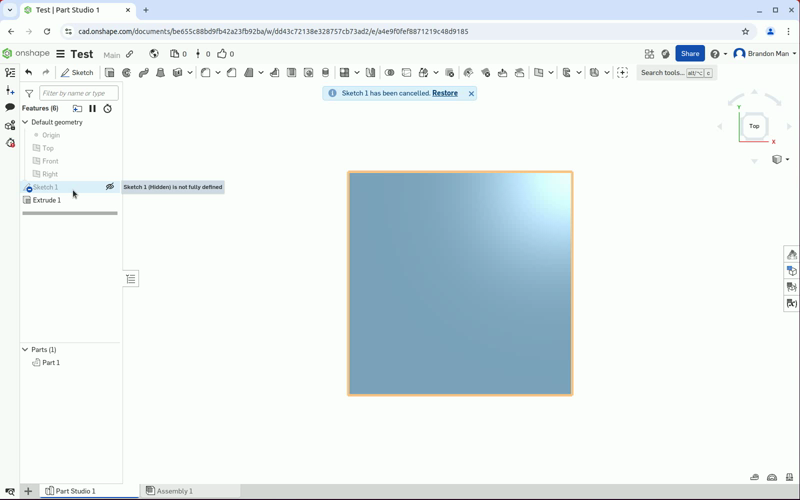
click(73, 189)
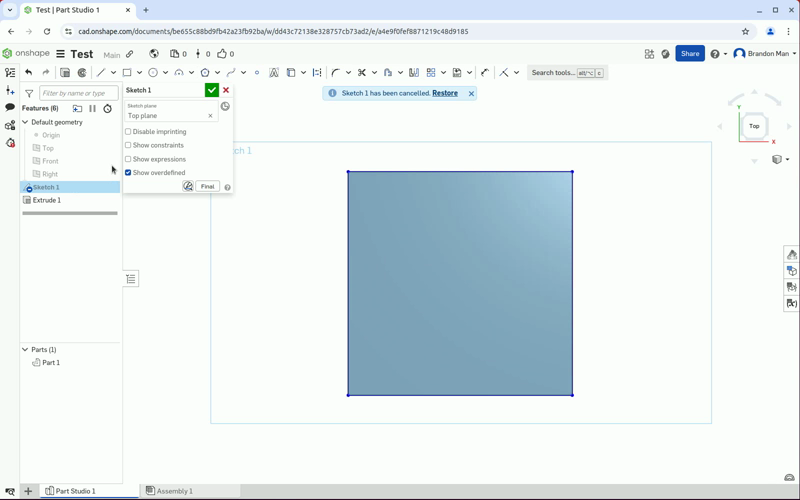
mouse_move(229, 92)
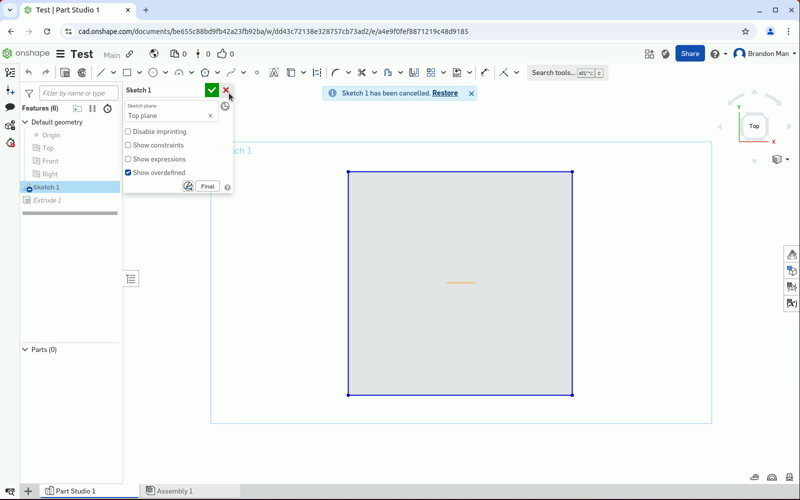
click(229, 92)
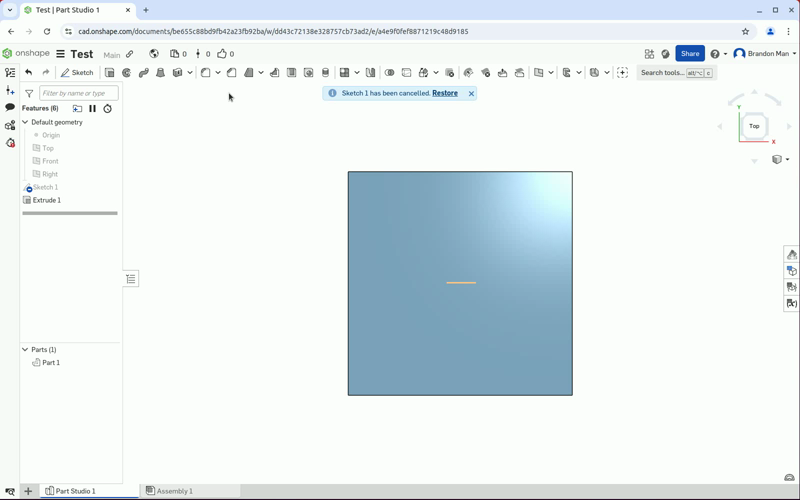
mouse_move(541, 75)
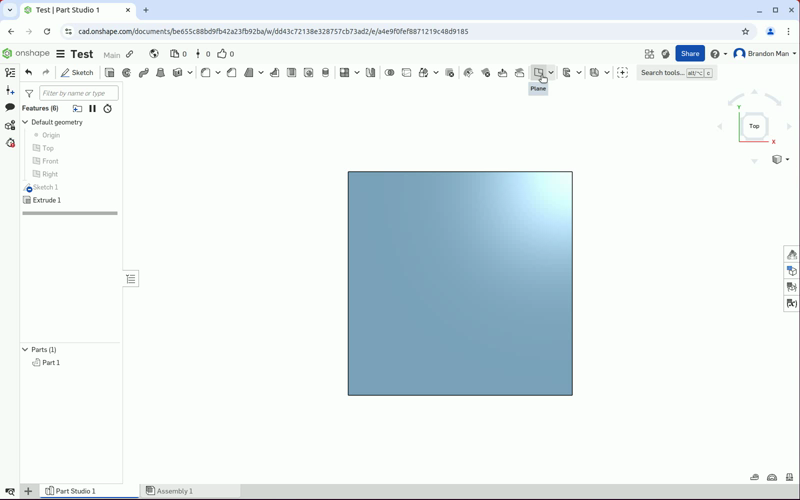
click(541, 75)
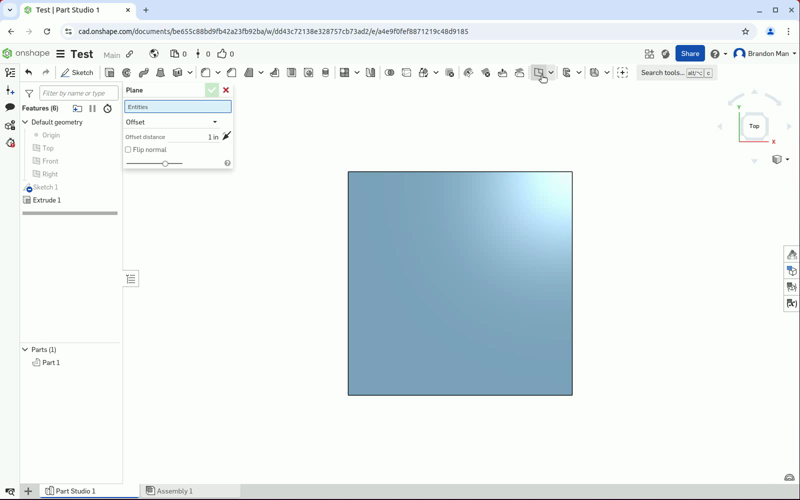
mouse_move(73, 150)
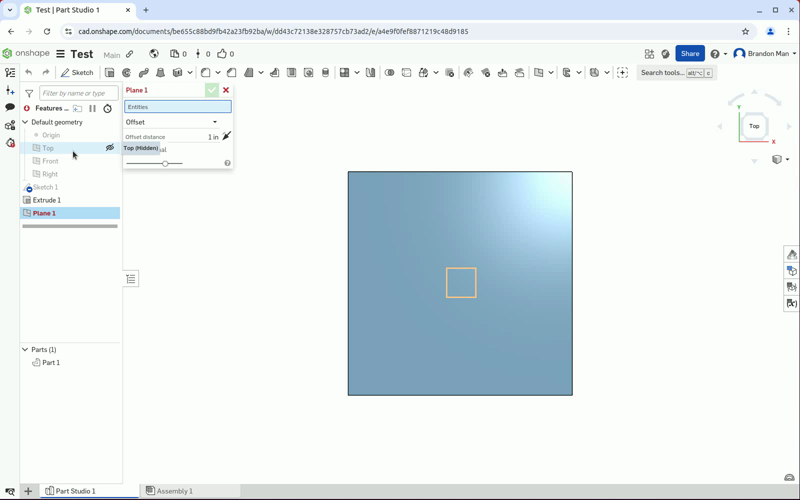
click(73, 150)
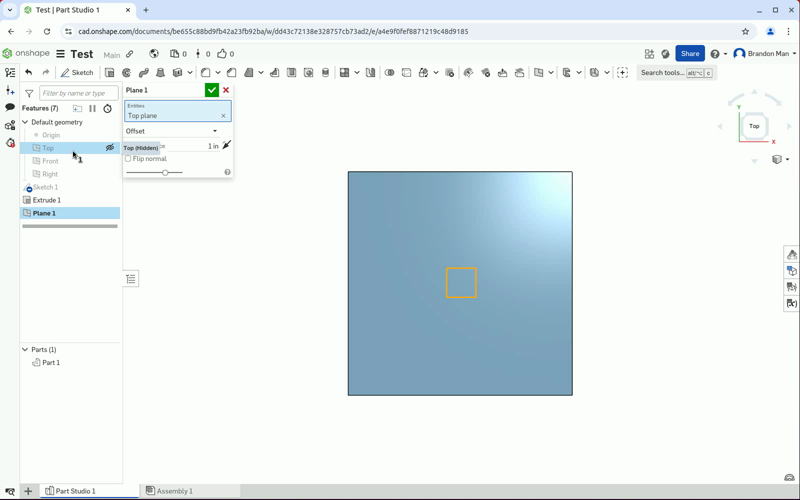
key(tab, 2)
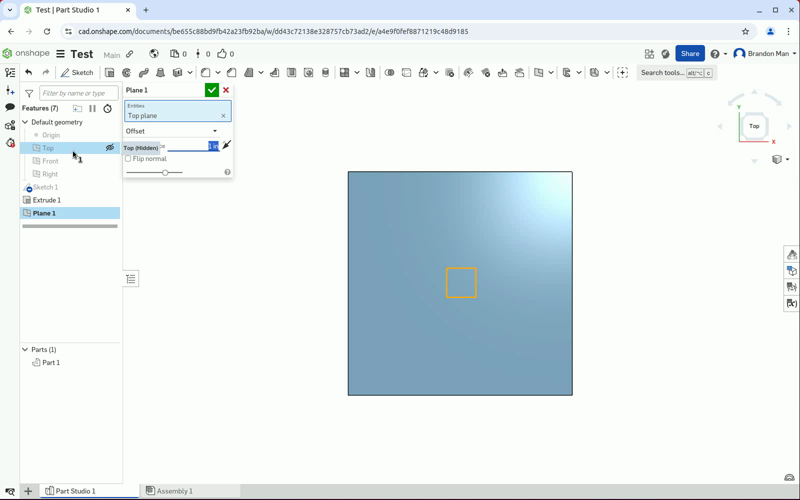
text(1.448)
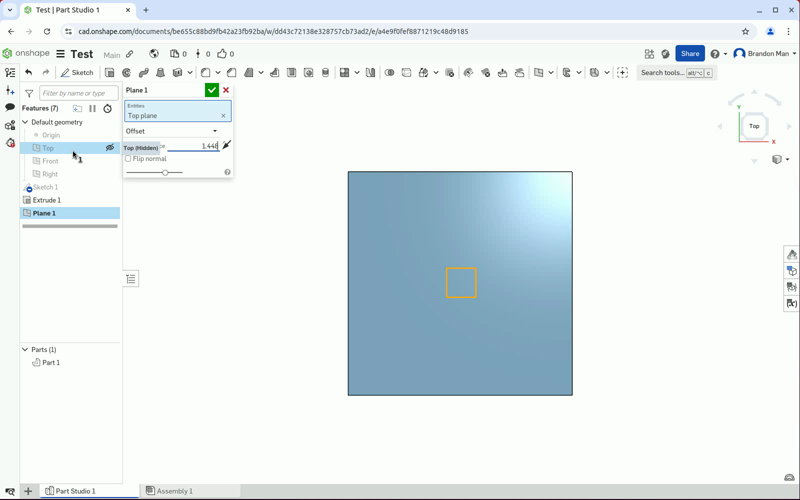
key(enter, 2)
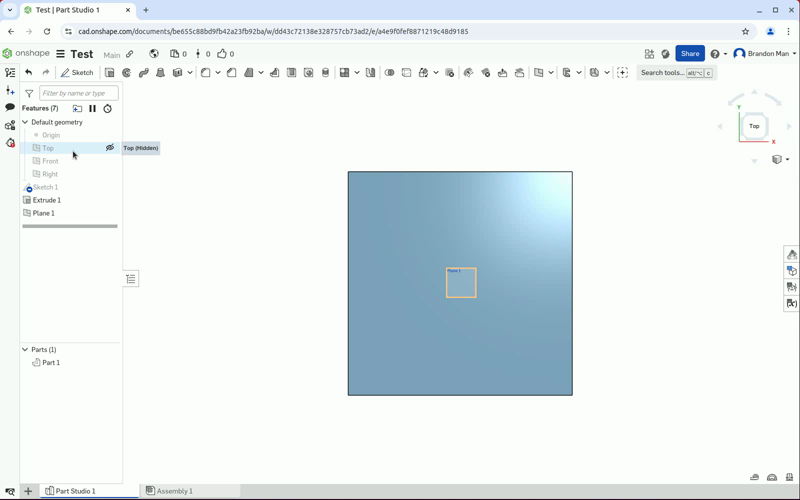
key(shift+s)
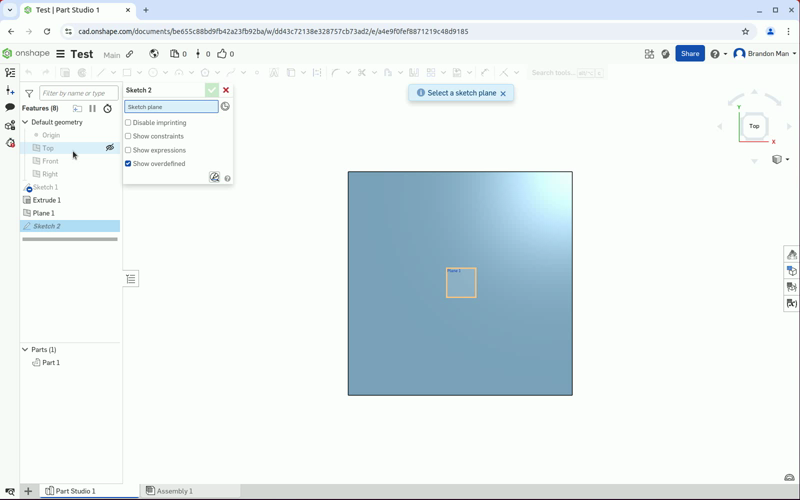
mouse_move(73, 215)
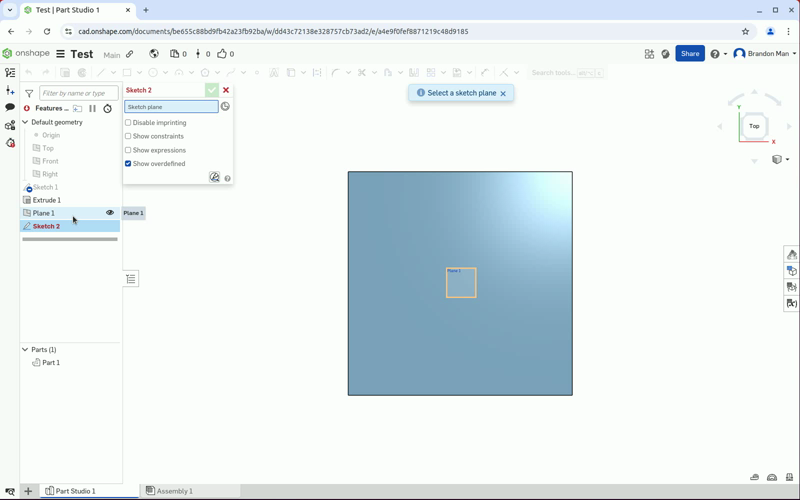
click(73, 215)
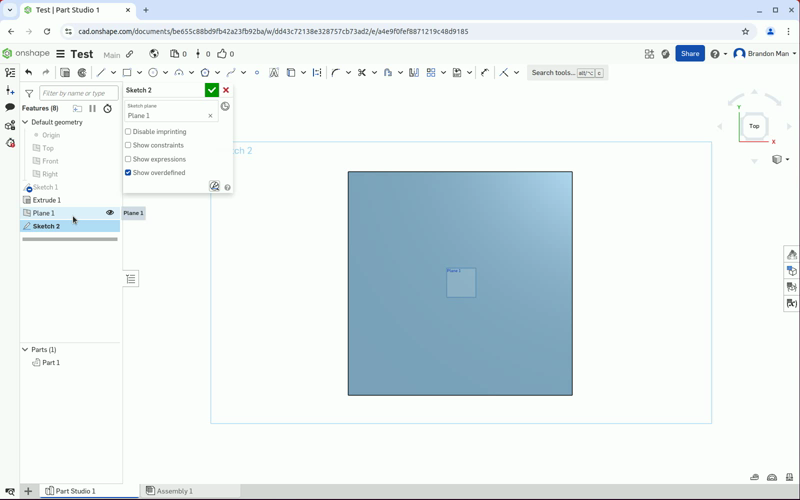
mouse_move(73, 352)
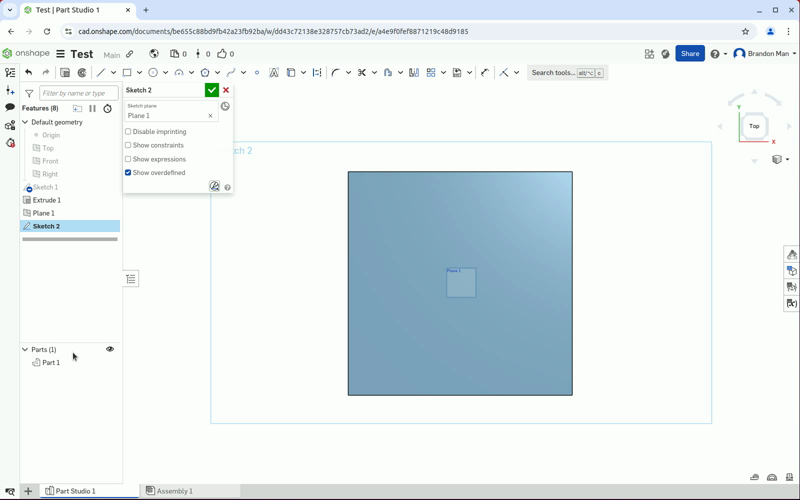
key(y)
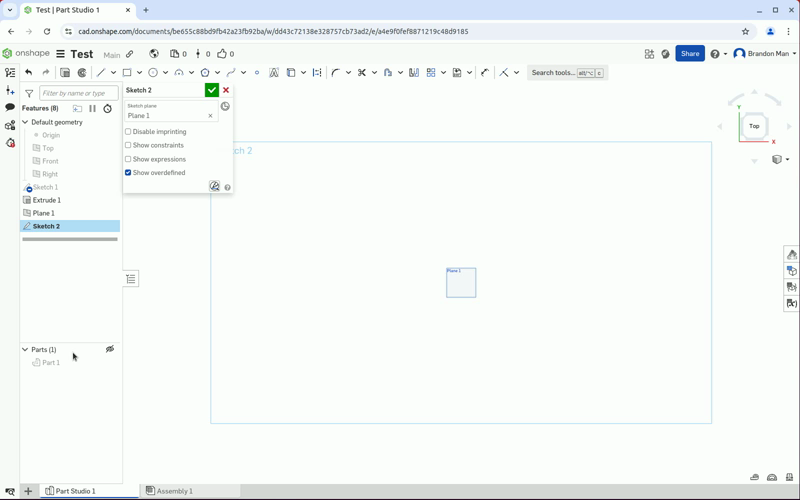
key(l)
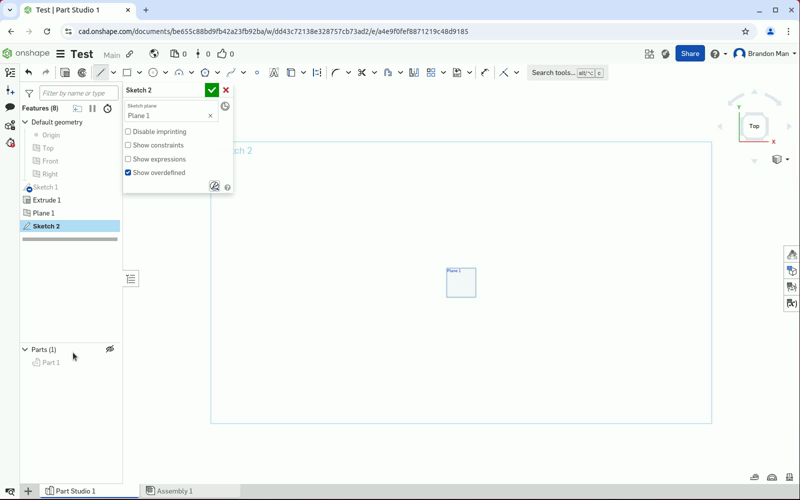
key_down(shift)
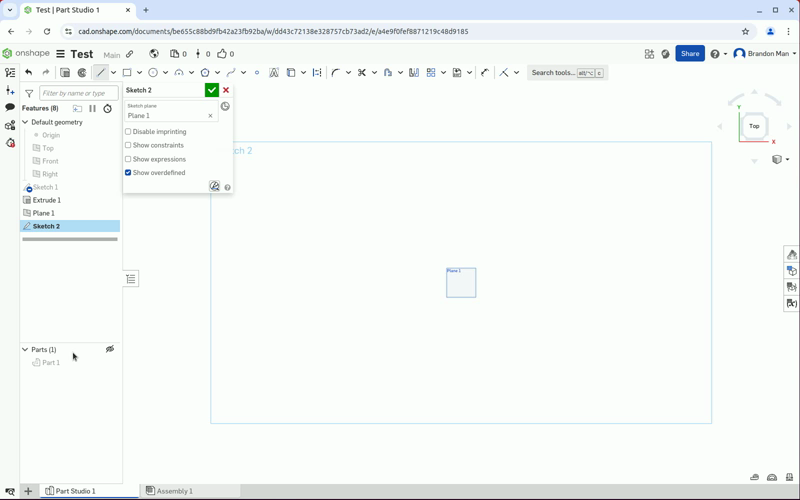
mouse_move(555, 282)
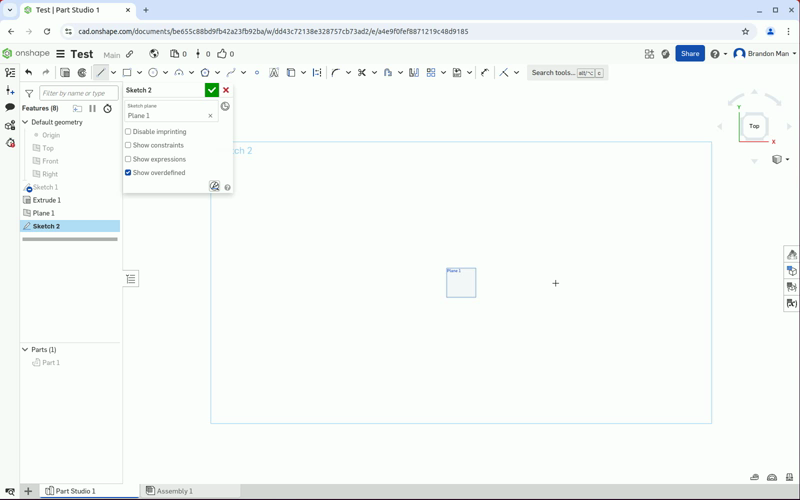
click(555, 282)
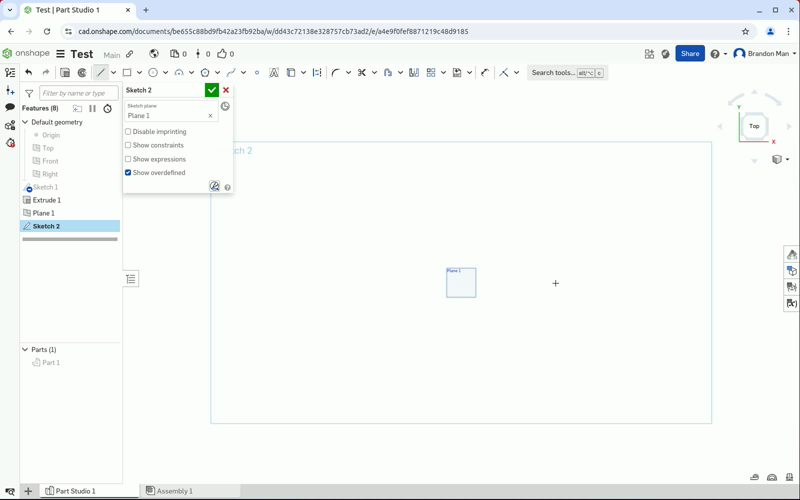
key_up(shift)
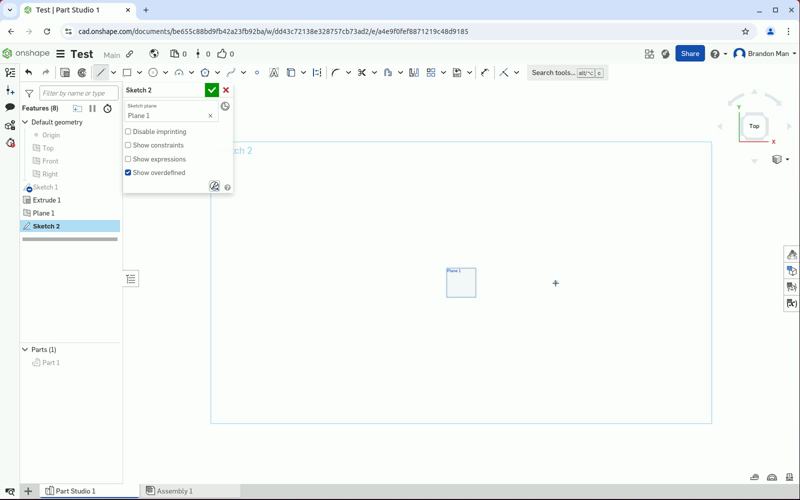
key_down(shift)
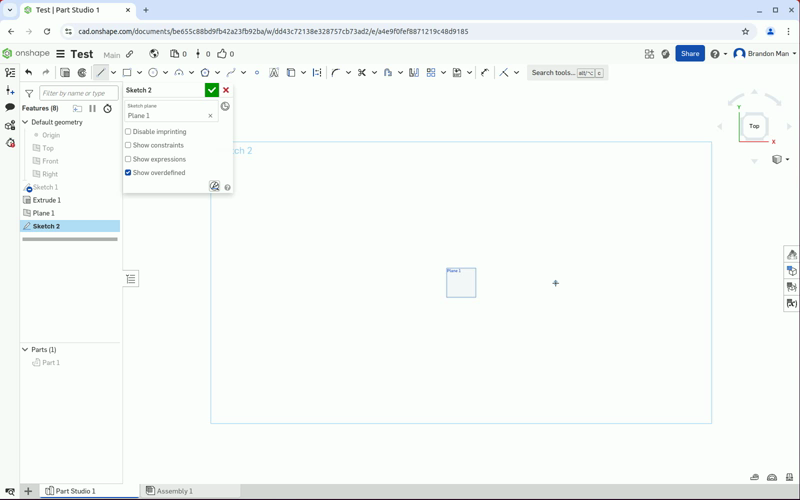
mouse_move(585, 282)
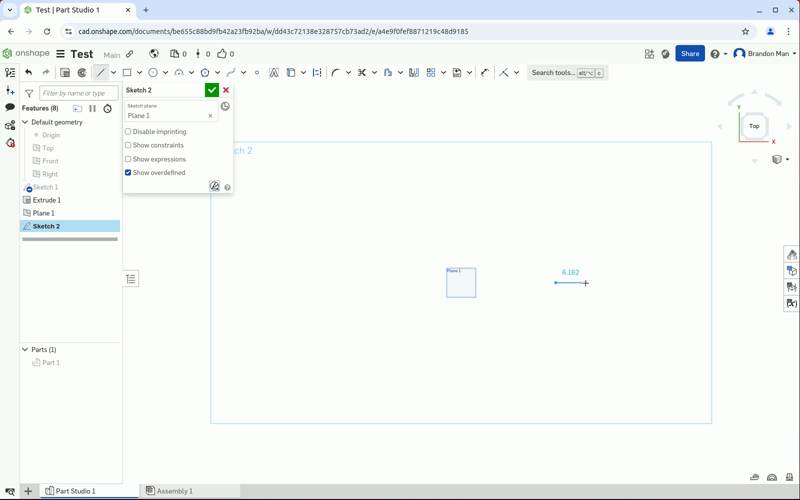
mouse_move(574, 282)
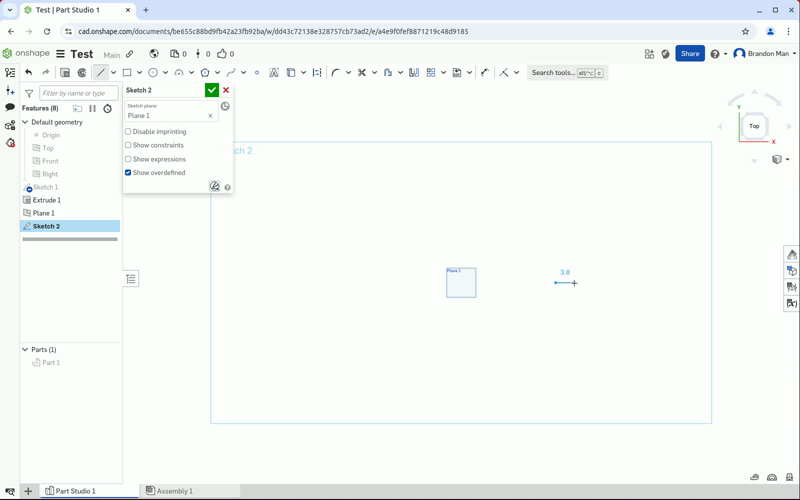
click(574, 282)
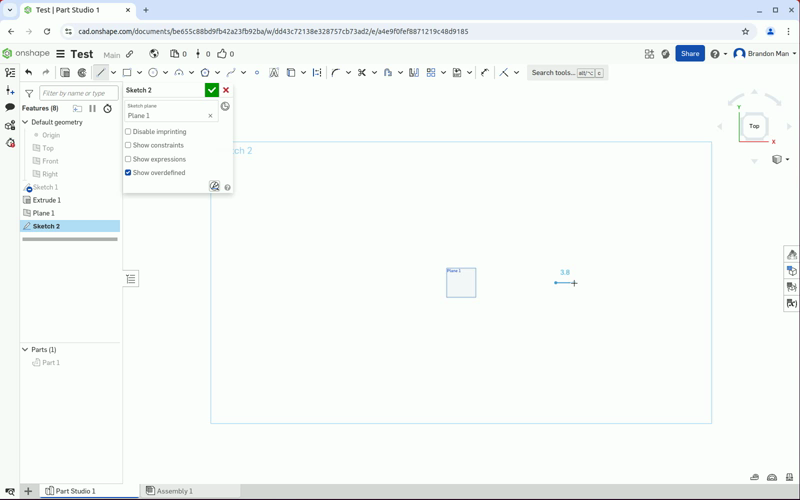
key_up(shift)
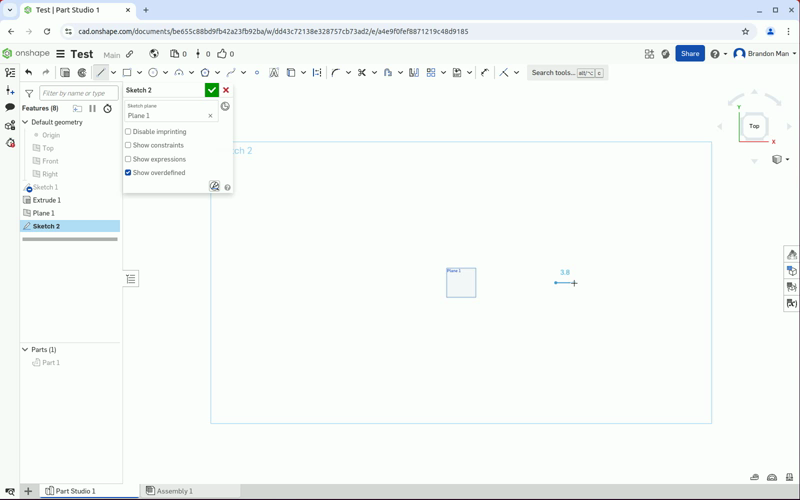
key_down(shift)
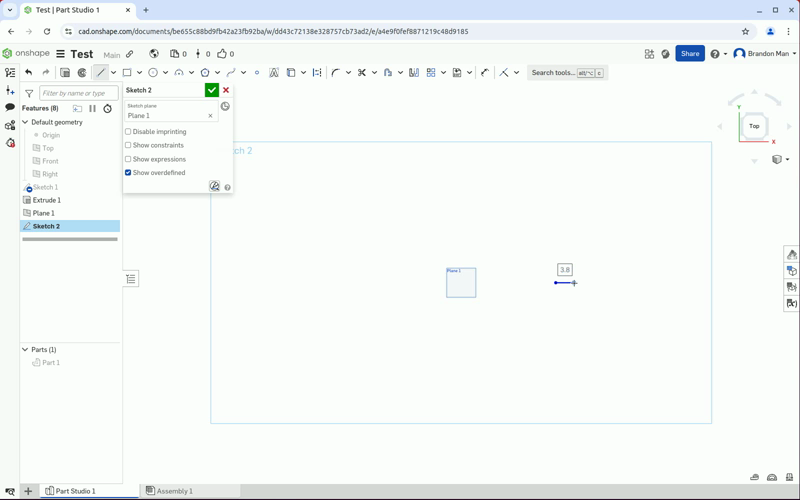
mouse_move(589, 282)
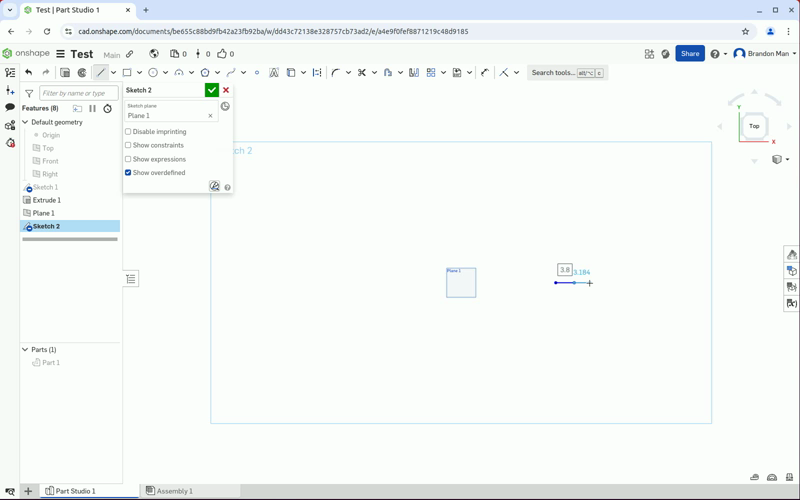
mouse_move(574, 264)
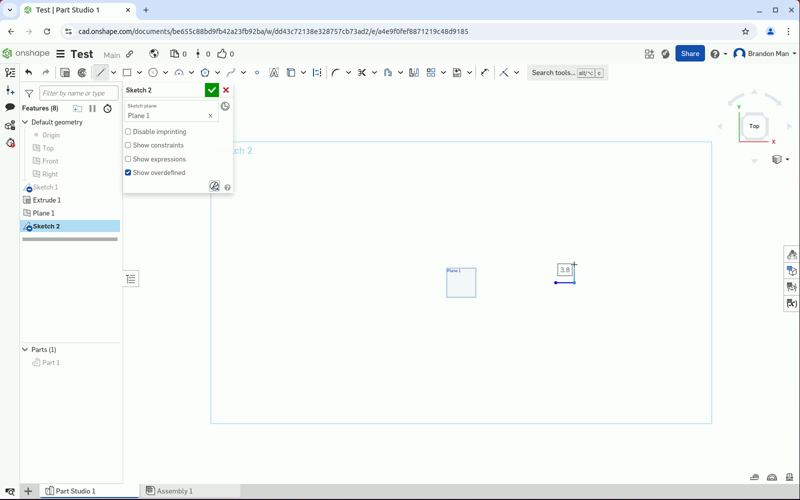
click(574, 264)
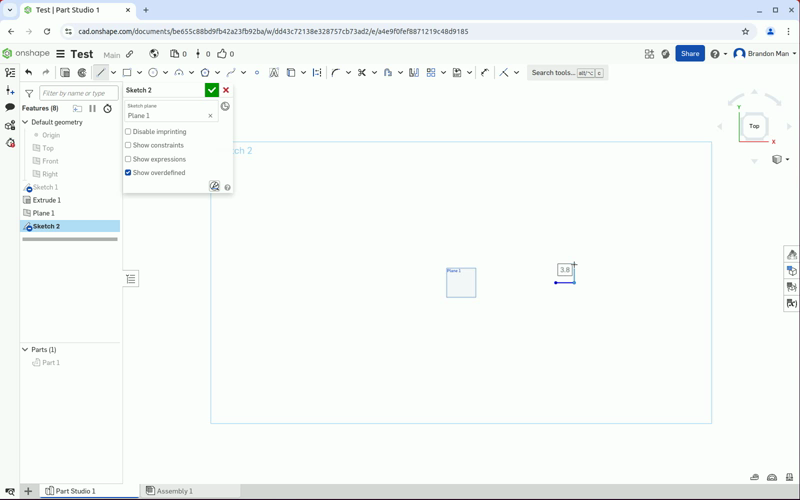
key_up(shift)
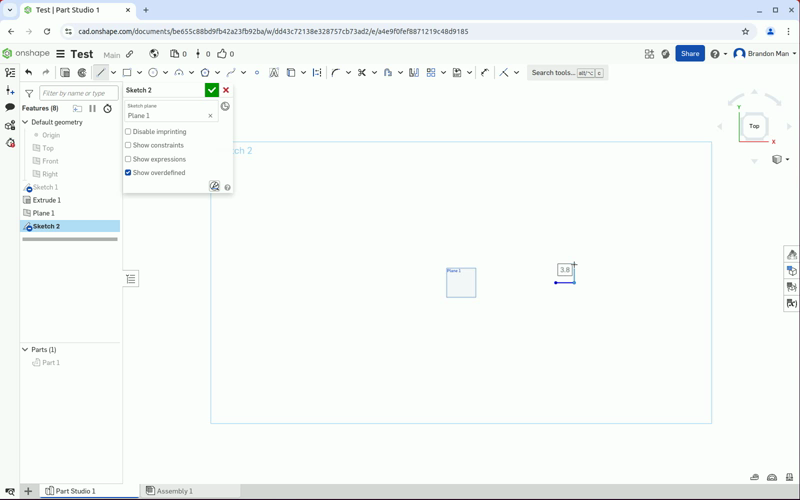
key_down(shift)
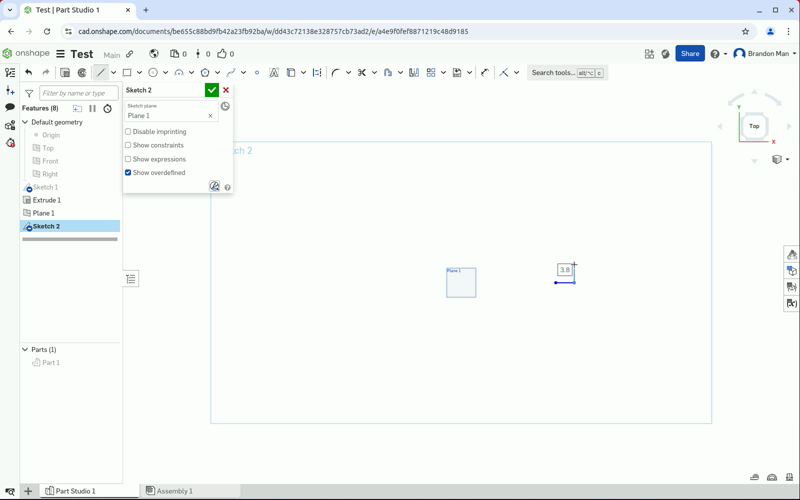
mouse_move(589, 264)
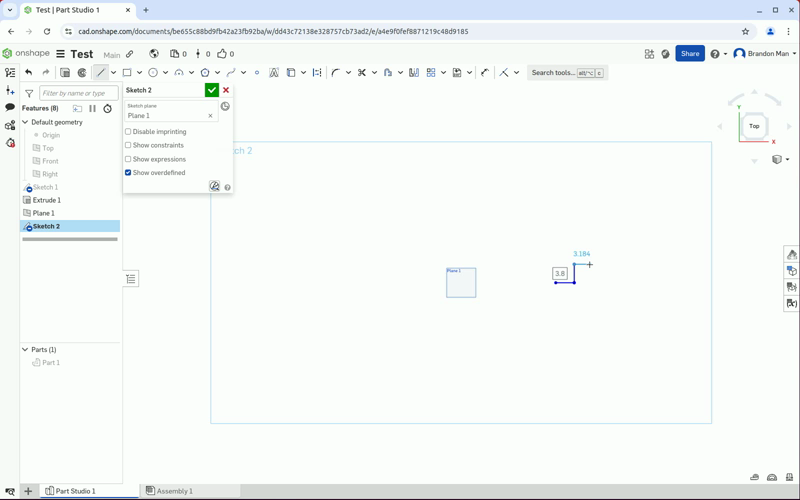
mouse_move(555, 264)
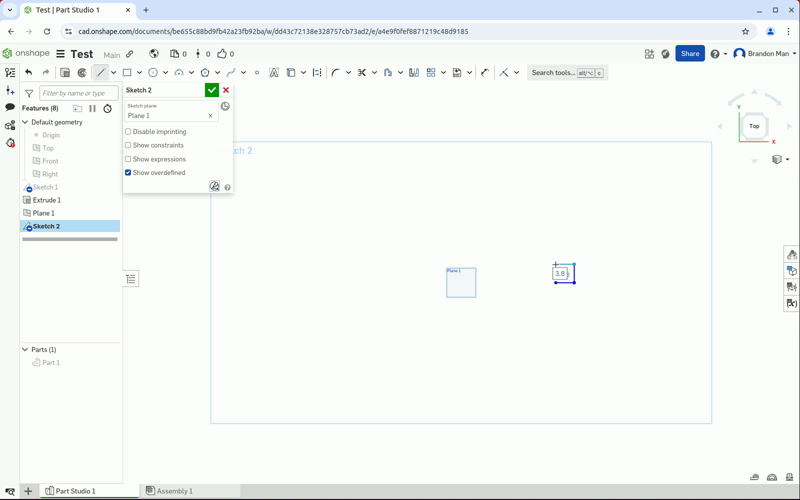
click(555, 264)
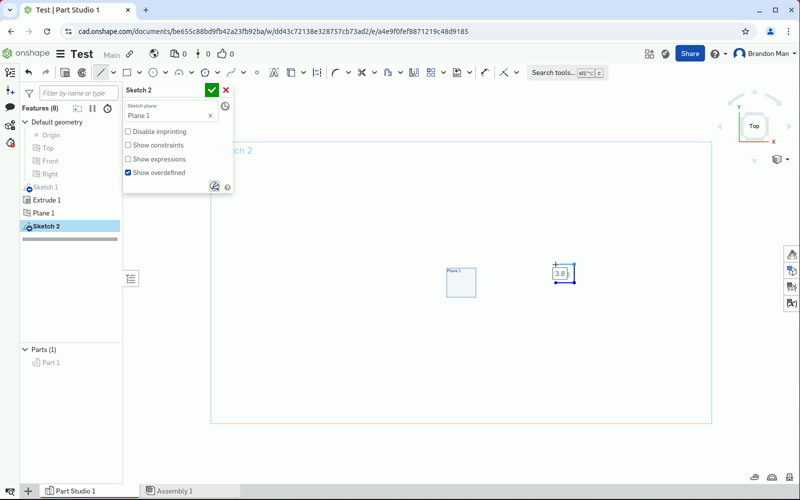
key_up(shift)
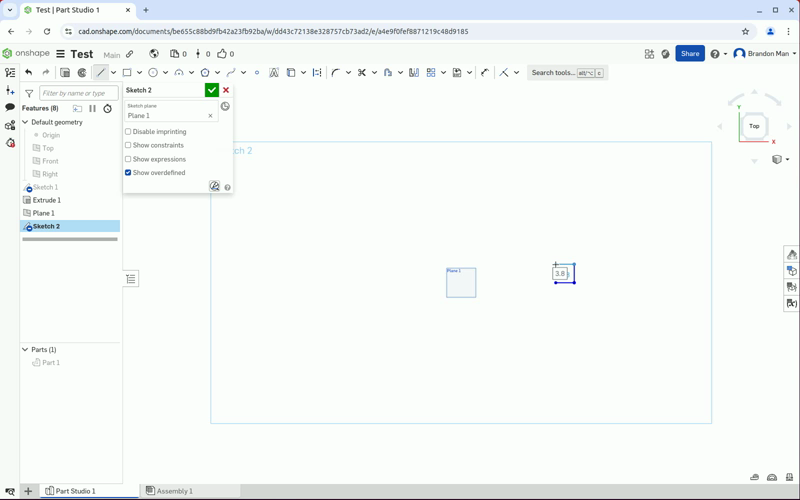
mouse_move(585, 264)
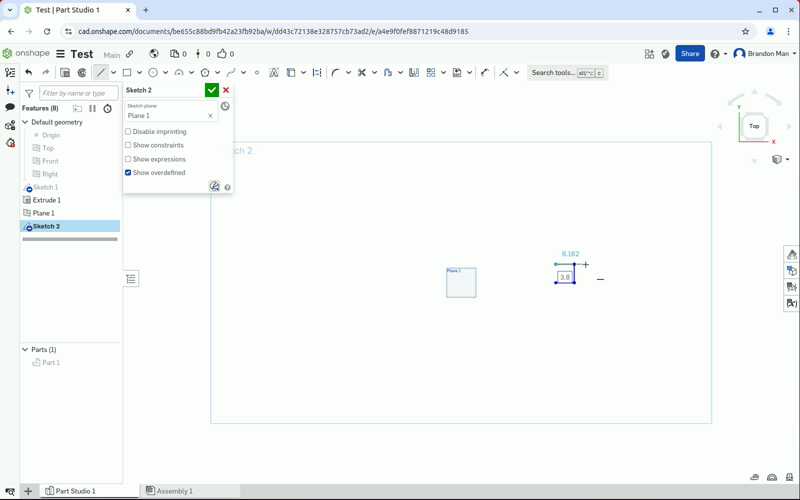
key_down(shift)
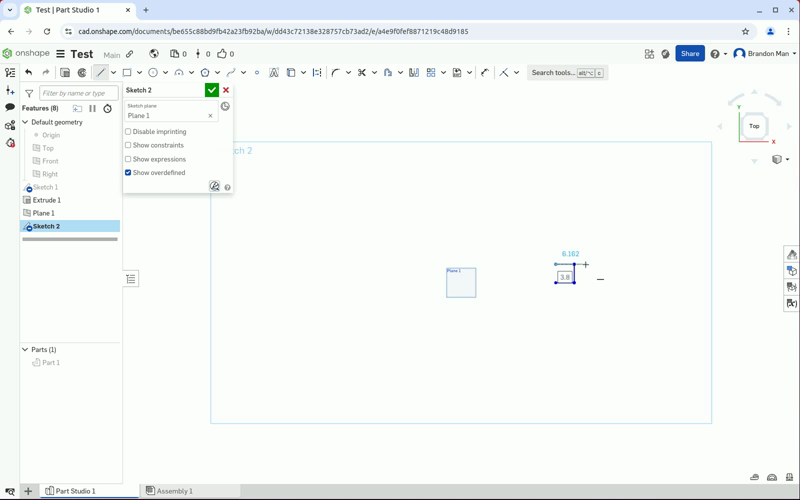
mouse_move(555, 282)
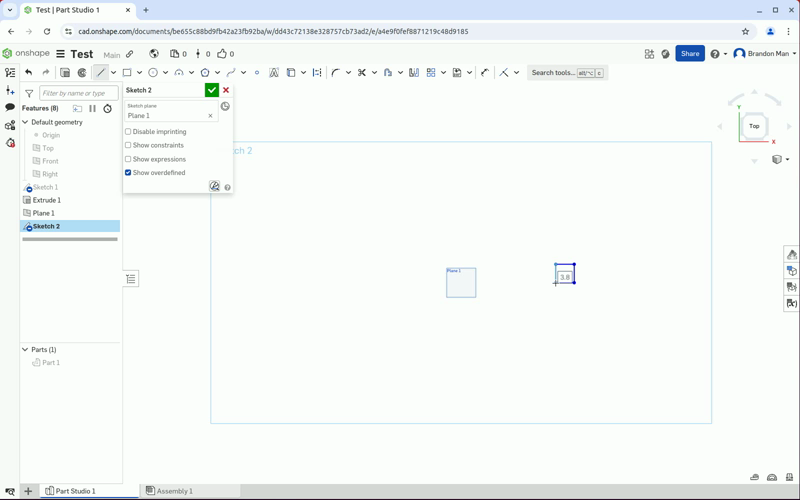
key_up(shift)
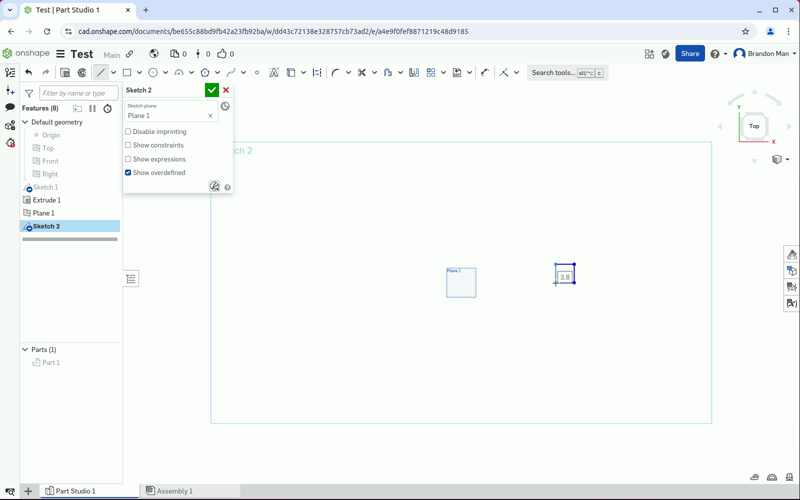
click(555, 282)
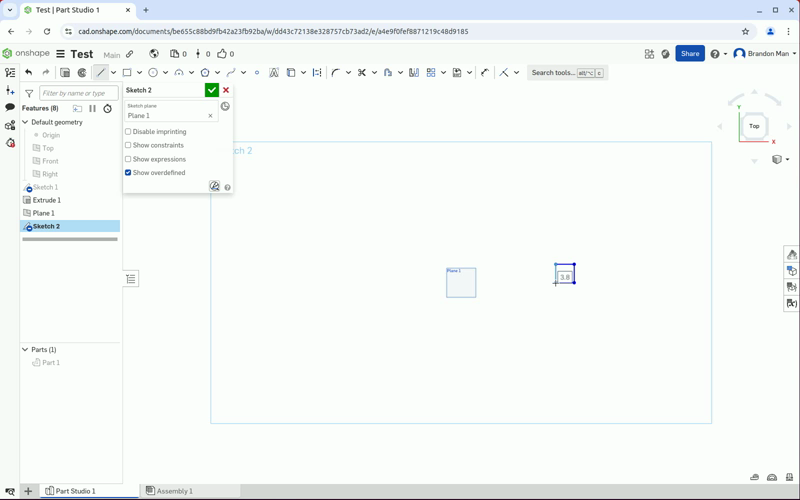
key(esc)
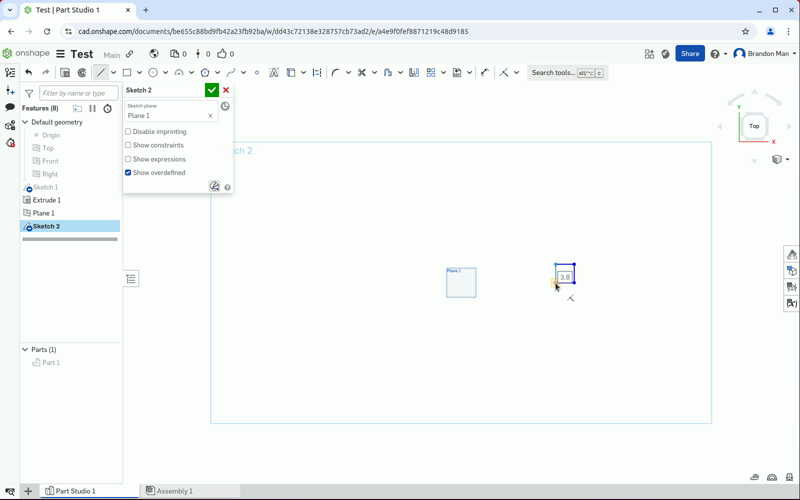
key(l)
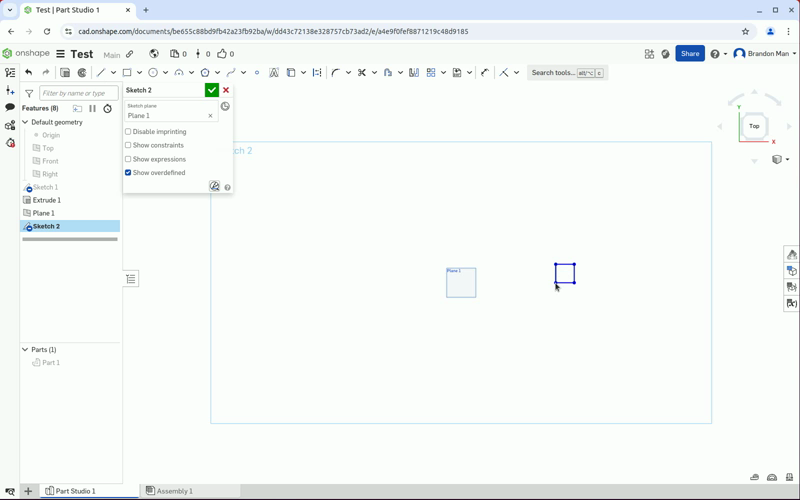
key_down(shift)
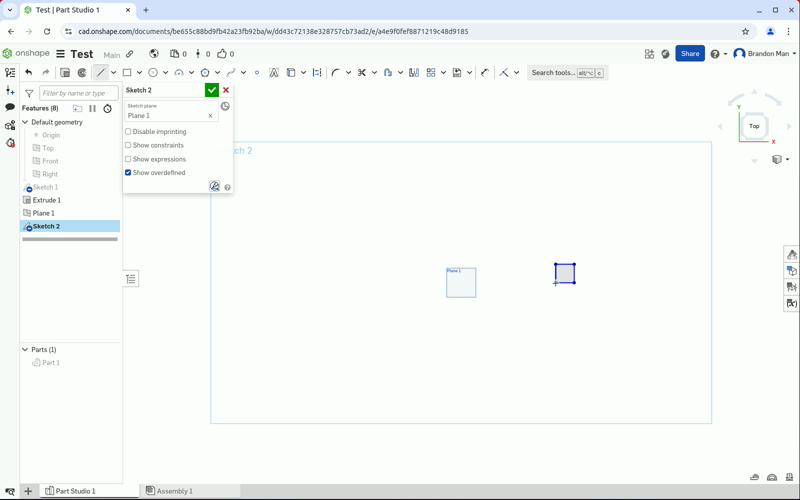
mouse_move(556, 282)
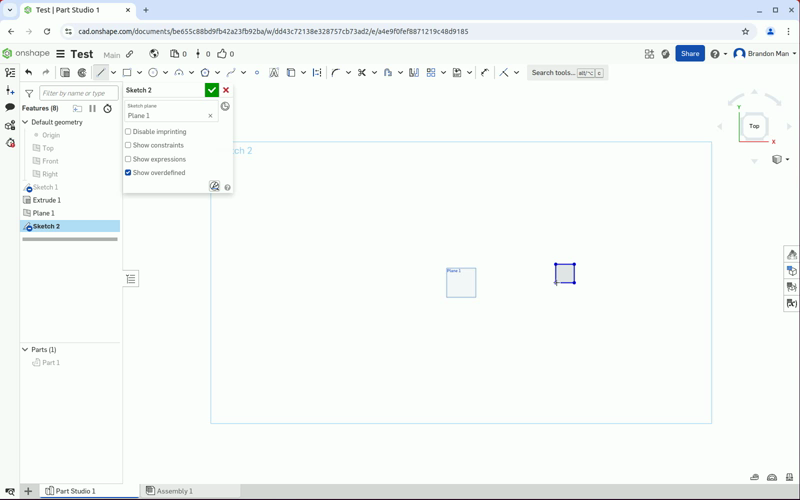
scroll(6)
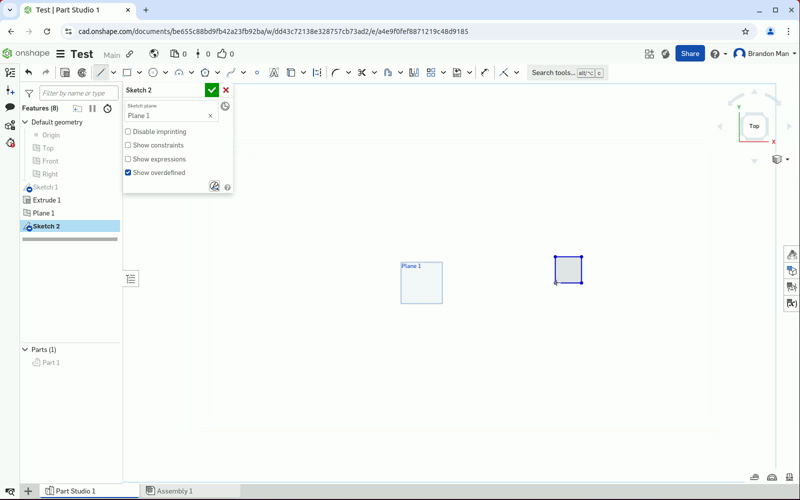
scroll(6)
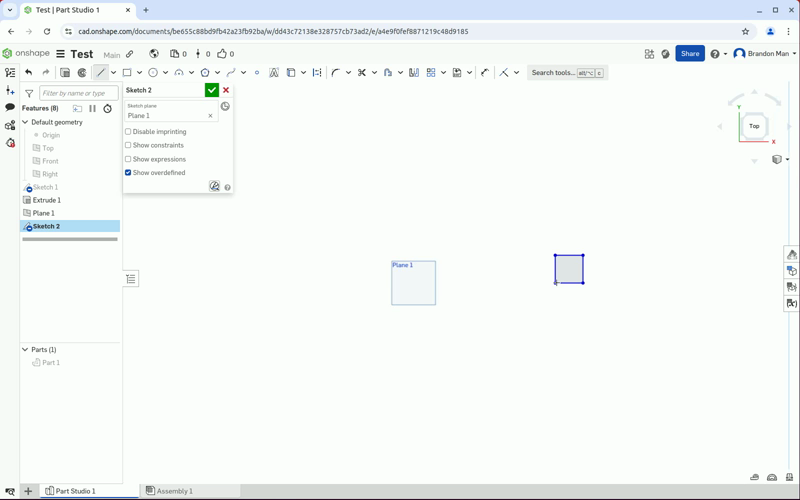
scroll(6)
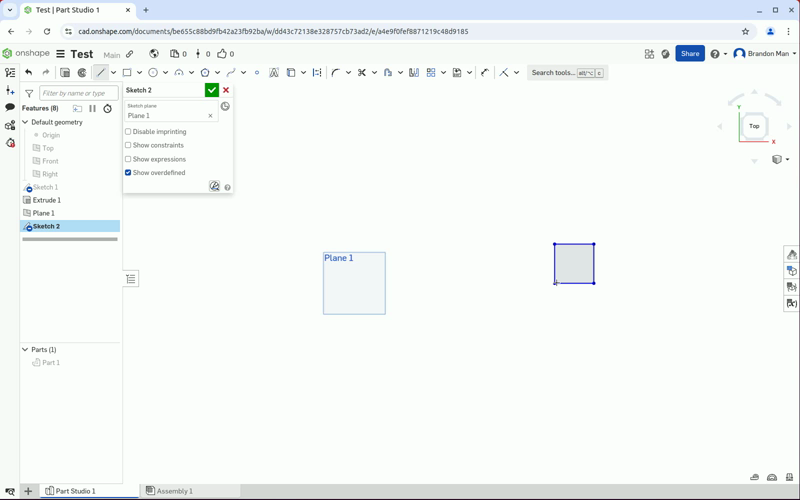
scroll(6)
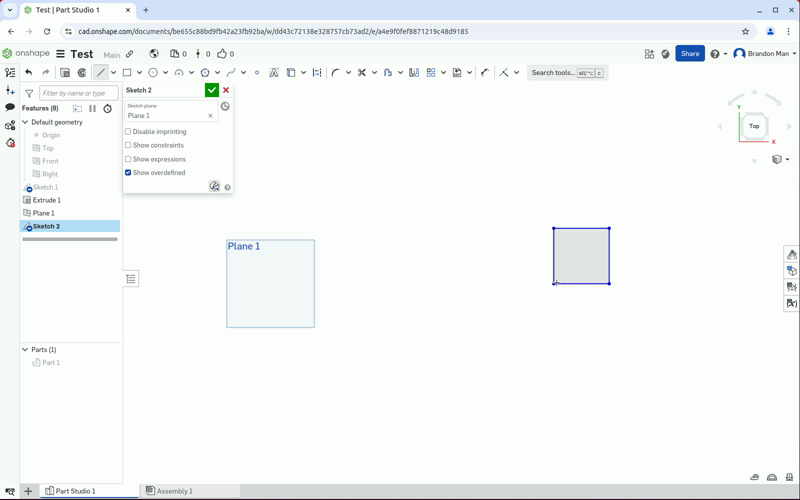
scroll(6)
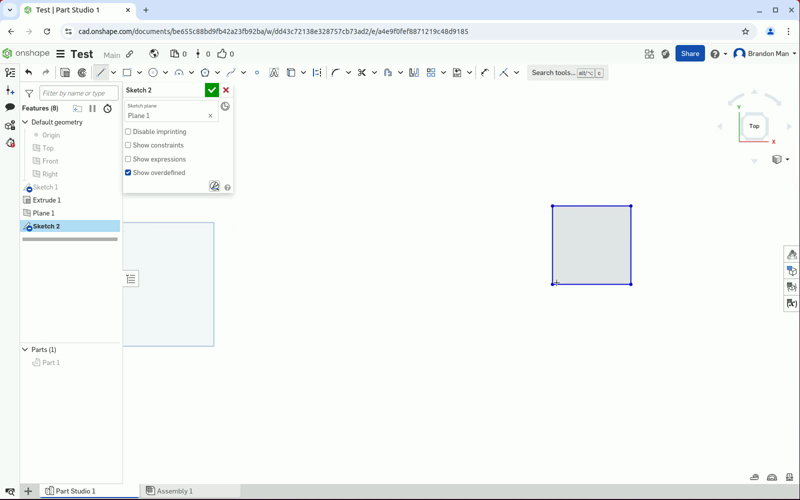
scroll(6)
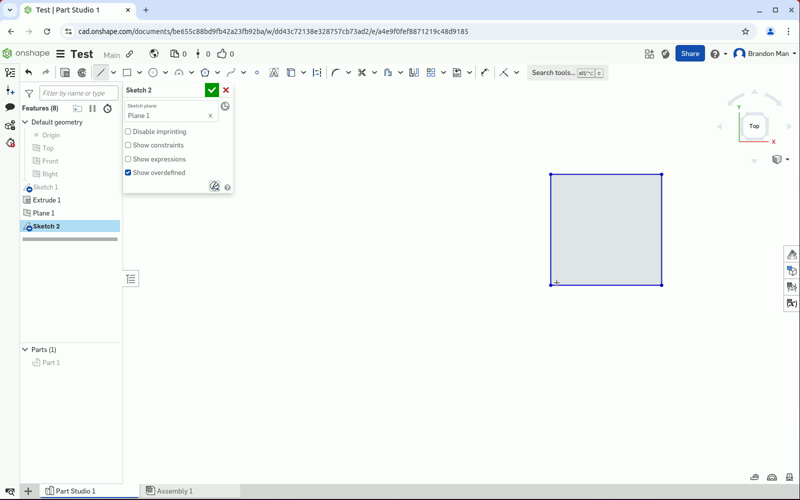
scroll(6)
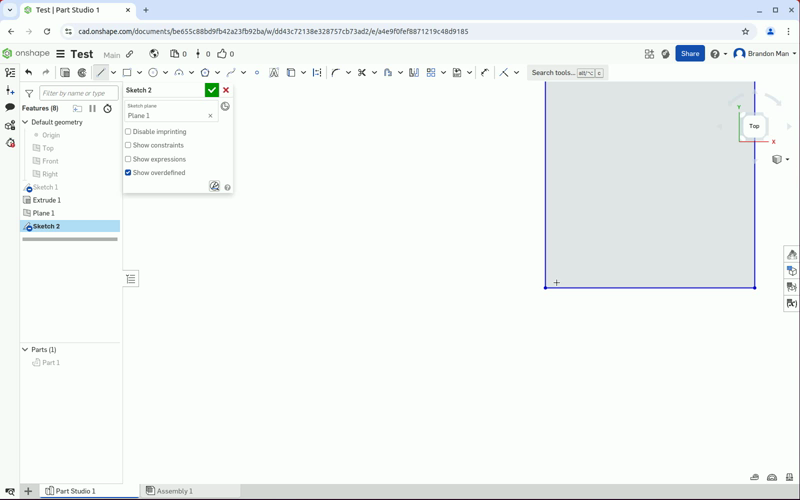
click(556, 282)
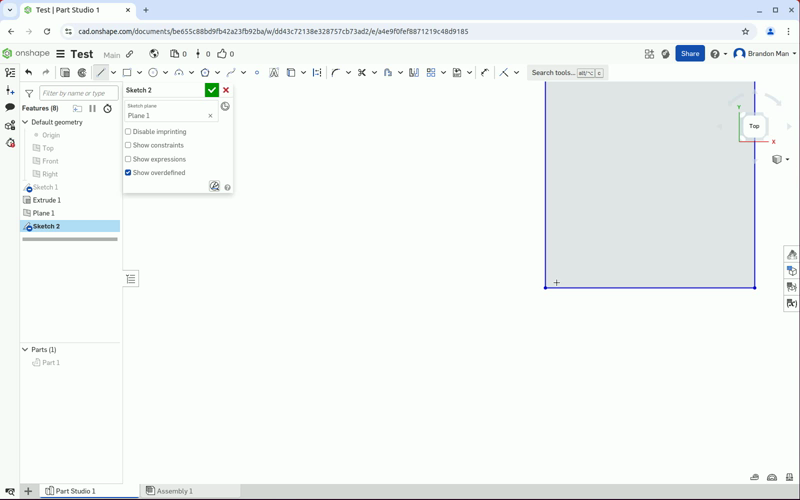
scroll(-6)
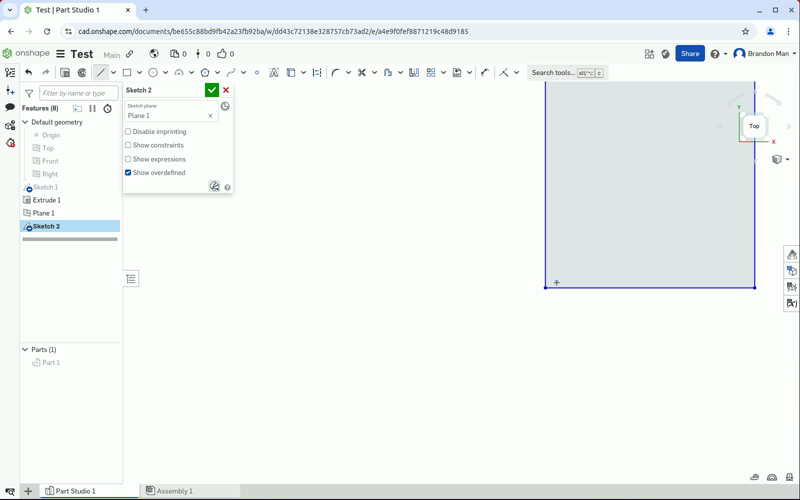
scroll(-6)
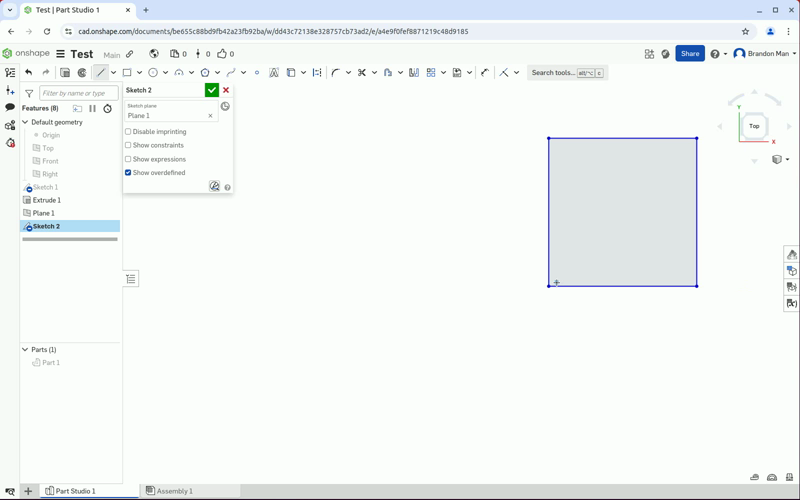
scroll(-6)
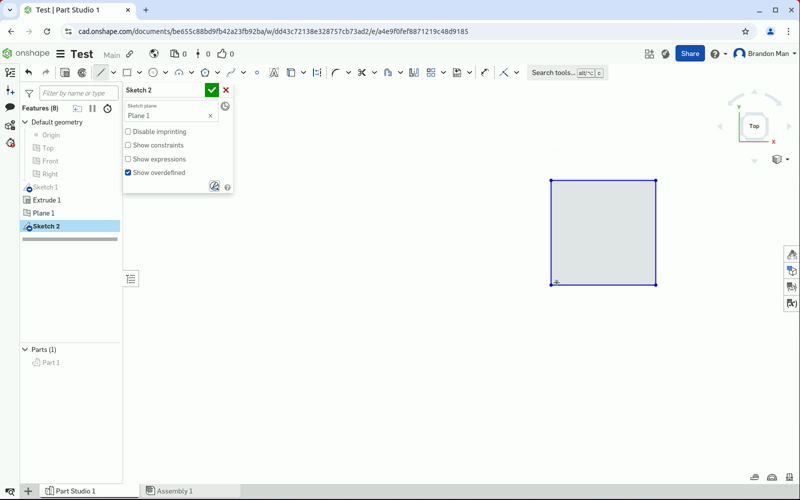
scroll(-6)
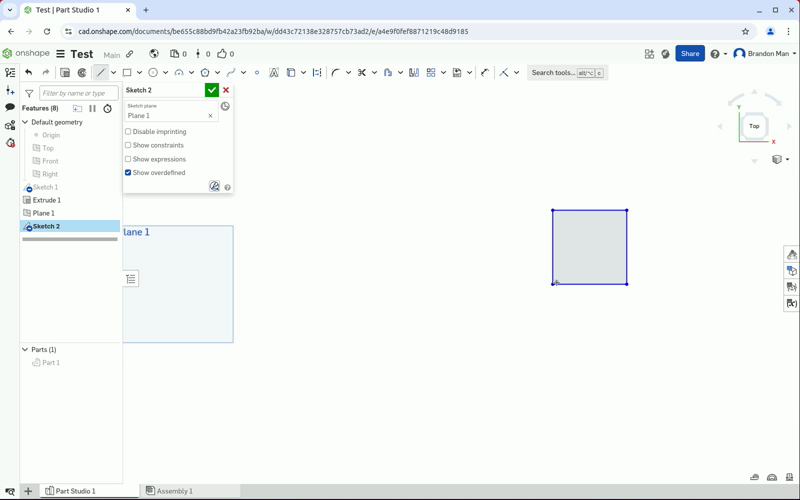
scroll(-6)
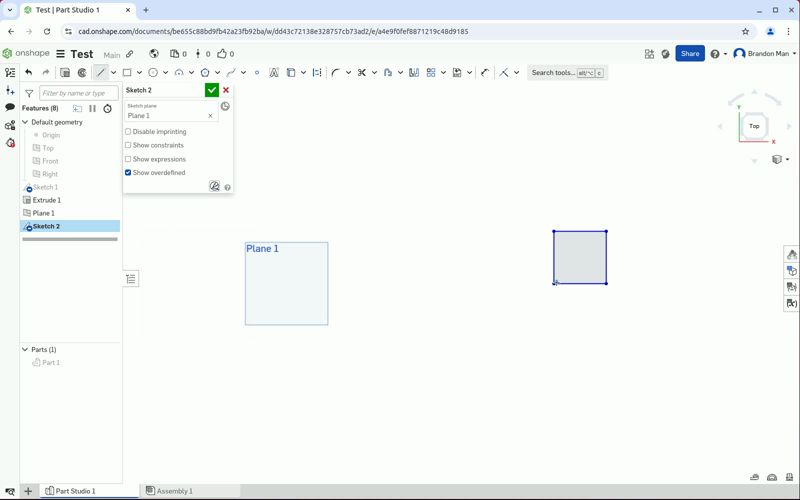
scroll(-6)
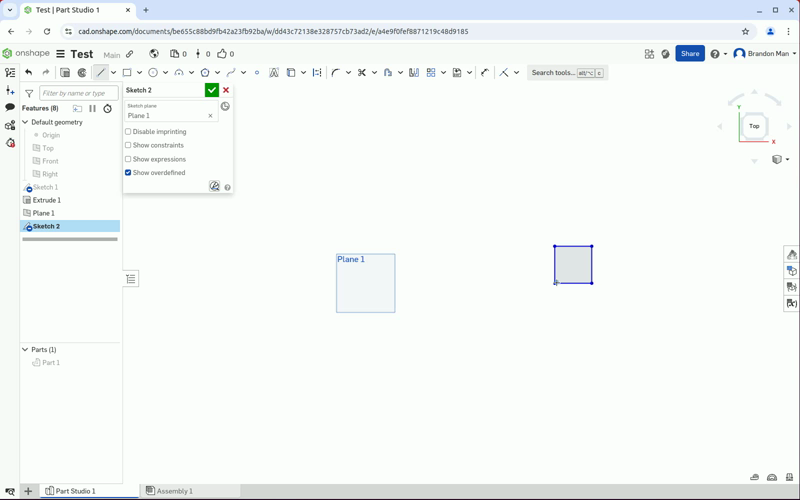
scroll(-6)
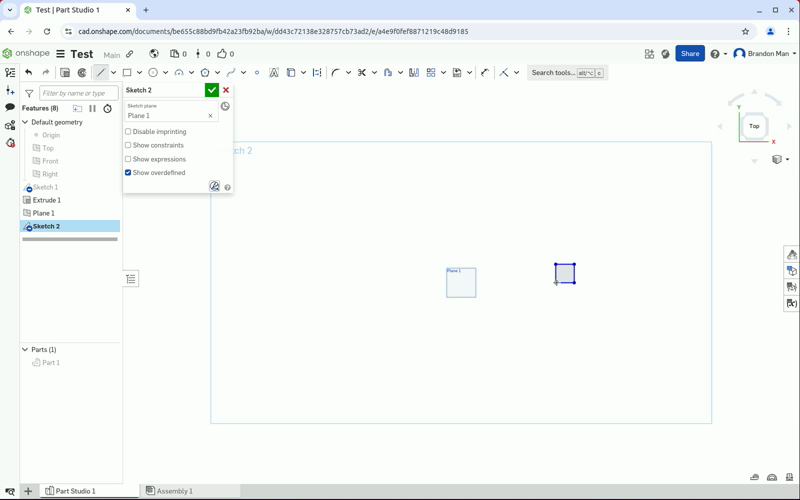
key_up(shift)
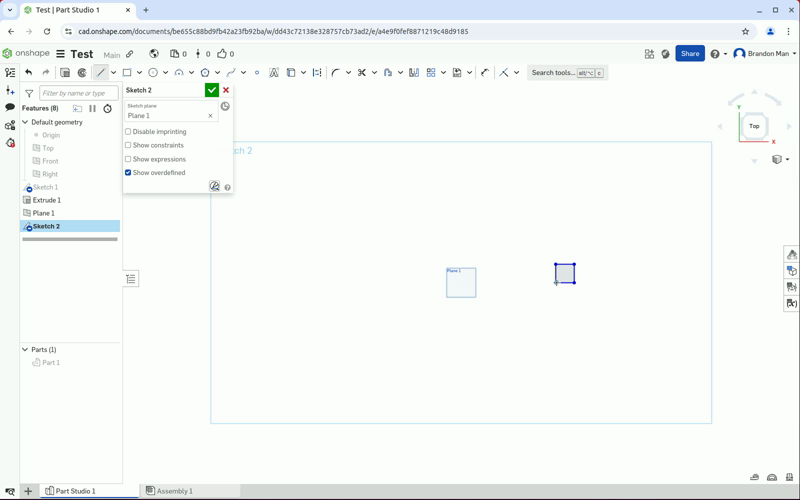
key_down(shift)
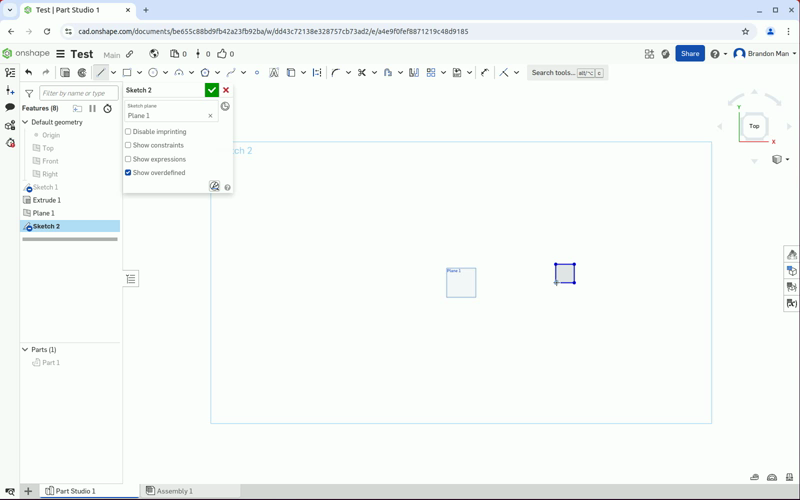
mouse_move(586, 282)
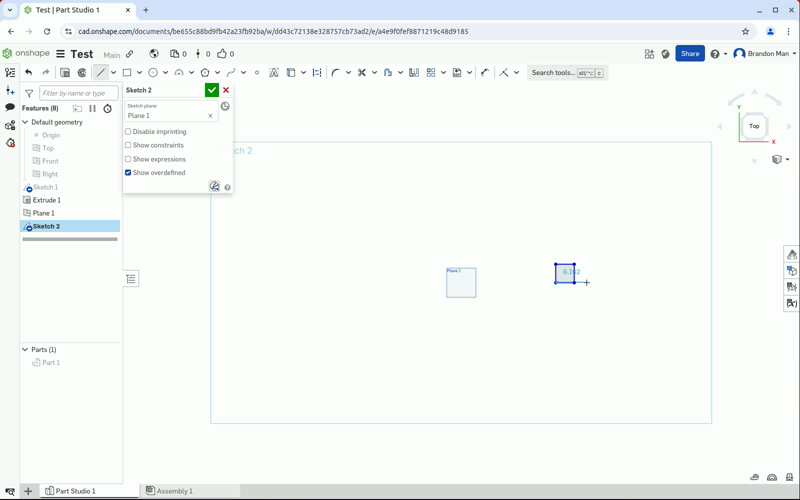
mouse_move(573, 282)
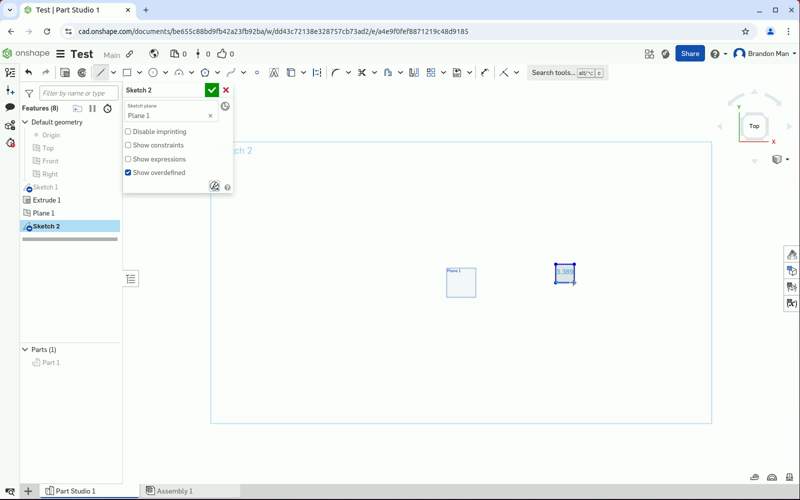
scroll(6)
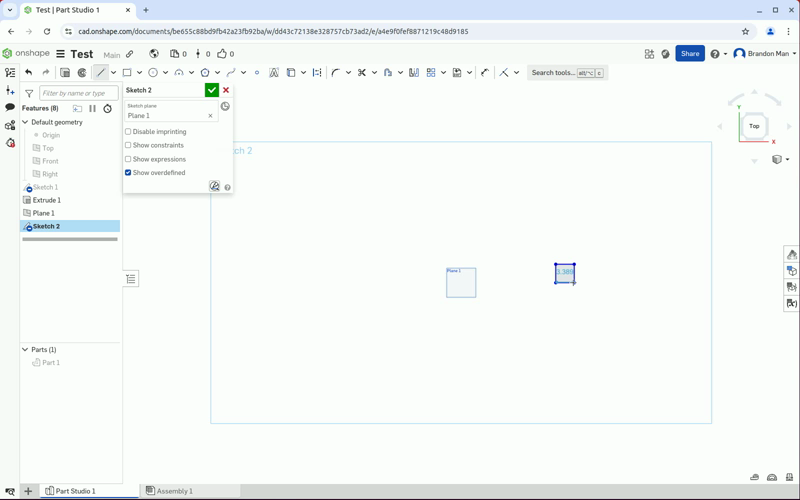
scroll(6)
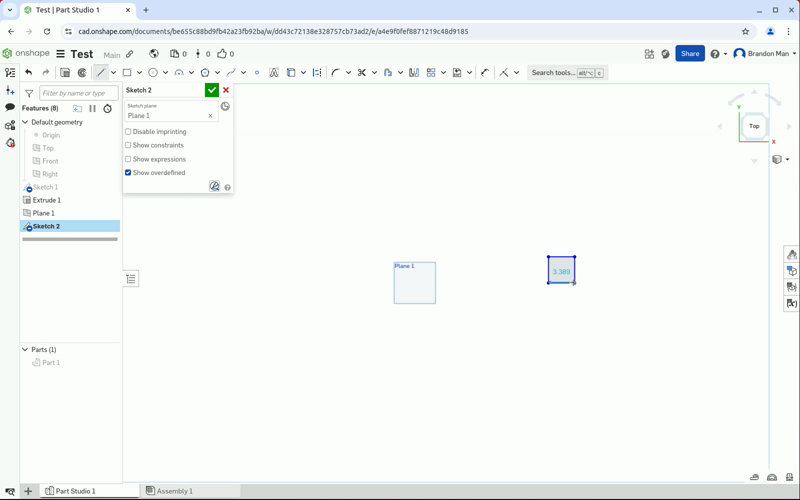
scroll(6)
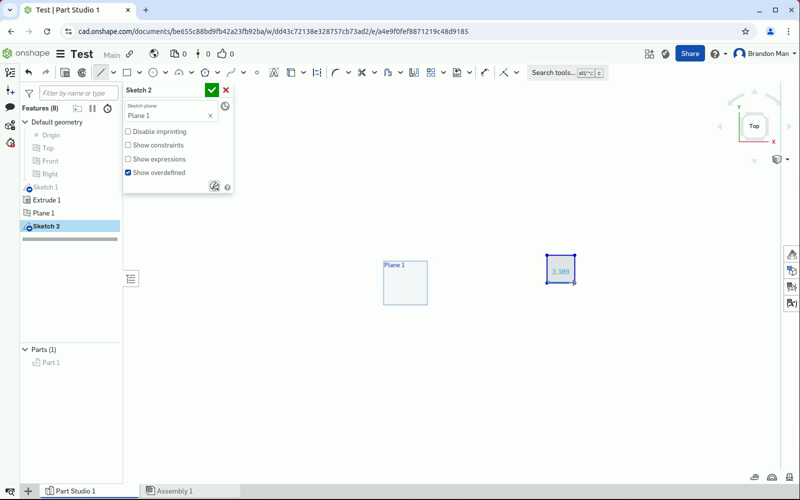
scroll(6)
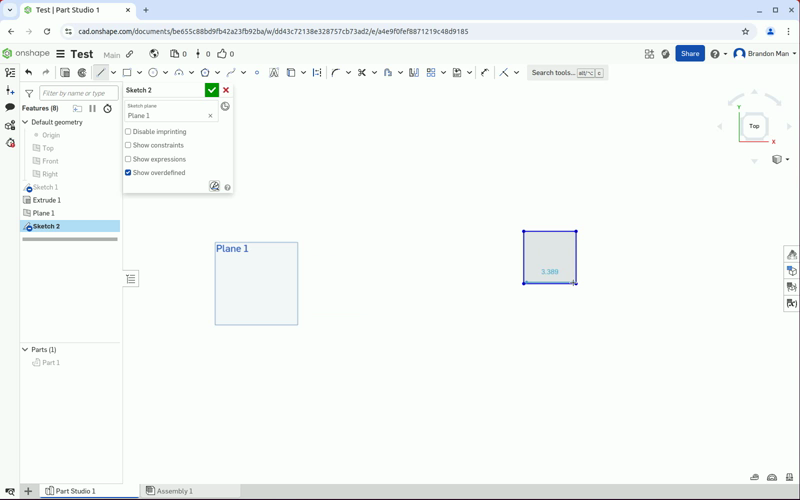
scroll(6)
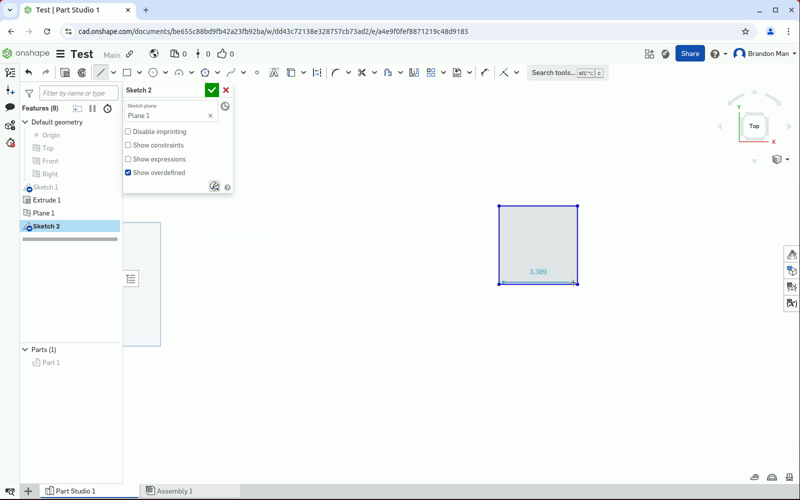
scroll(6)
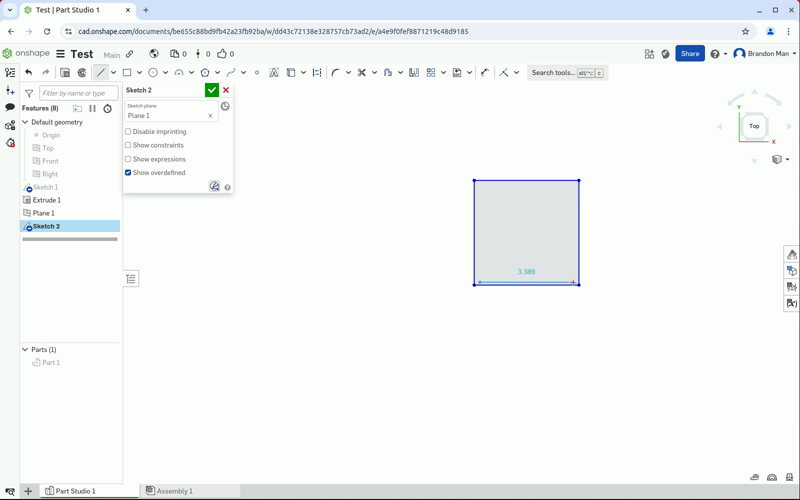
scroll(6)
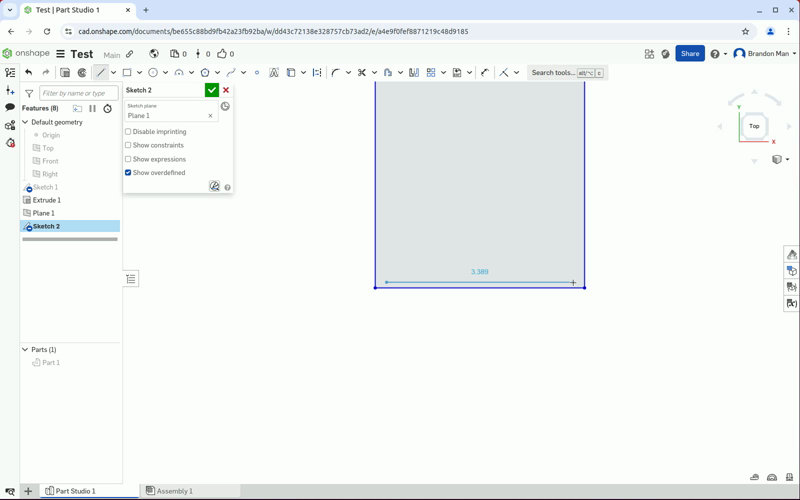
click(573, 282)
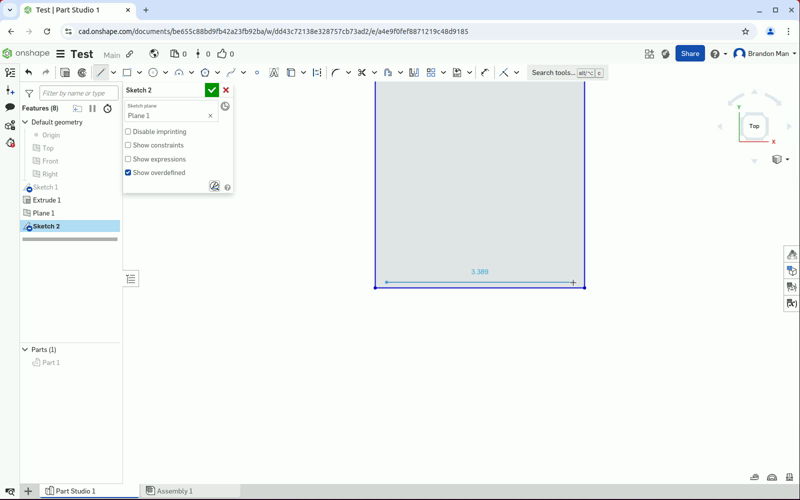
scroll(-6)
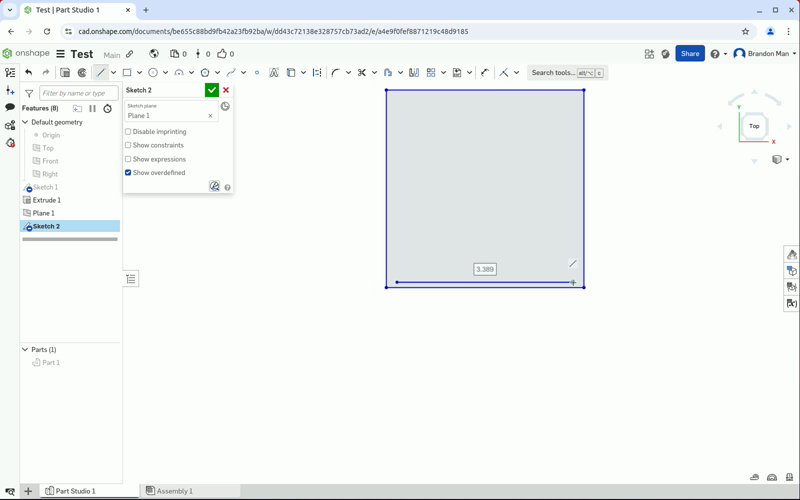
scroll(-6)
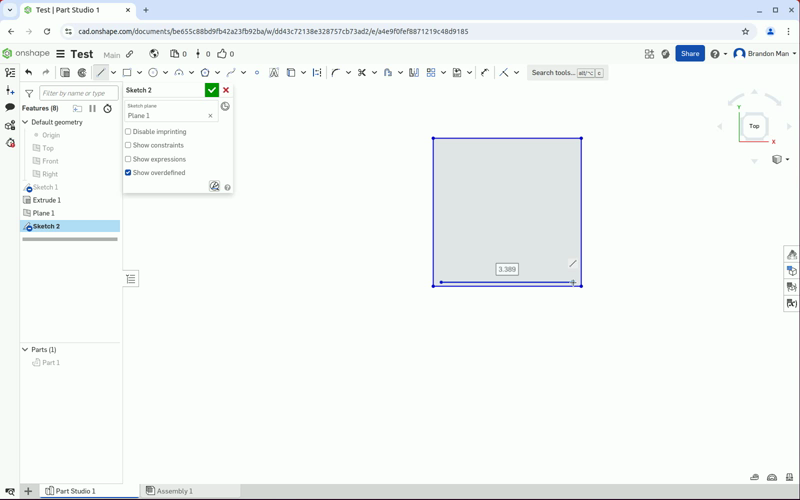
scroll(-6)
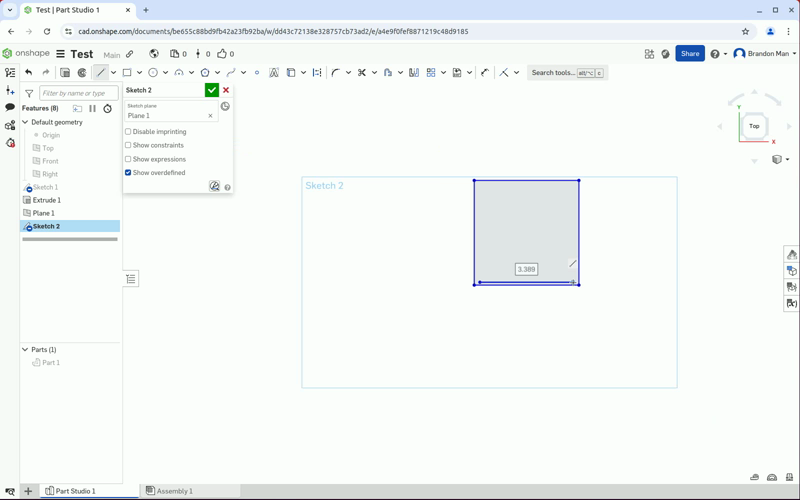
scroll(-6)
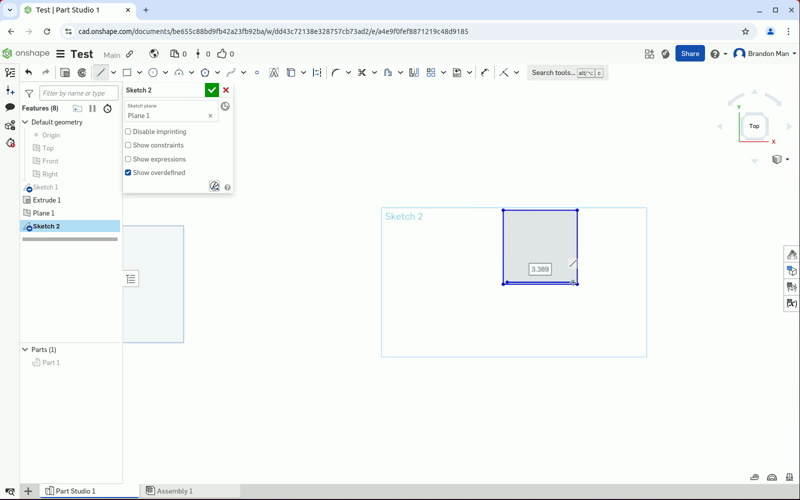
scroll(-6)
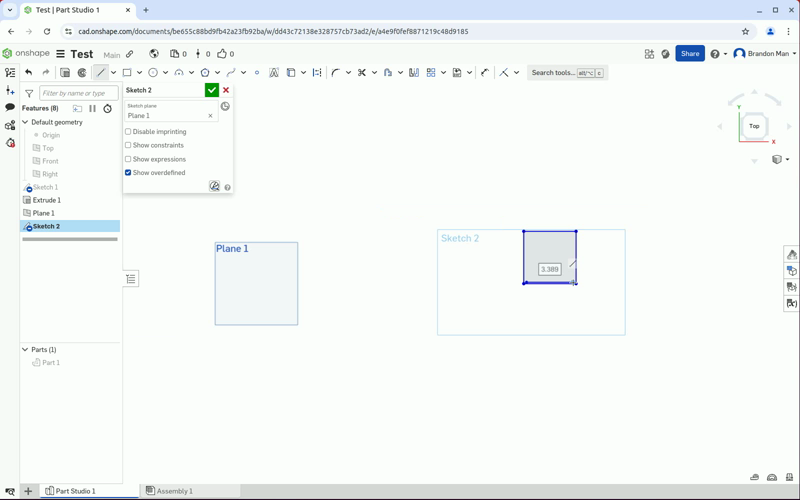
scroll(-6)
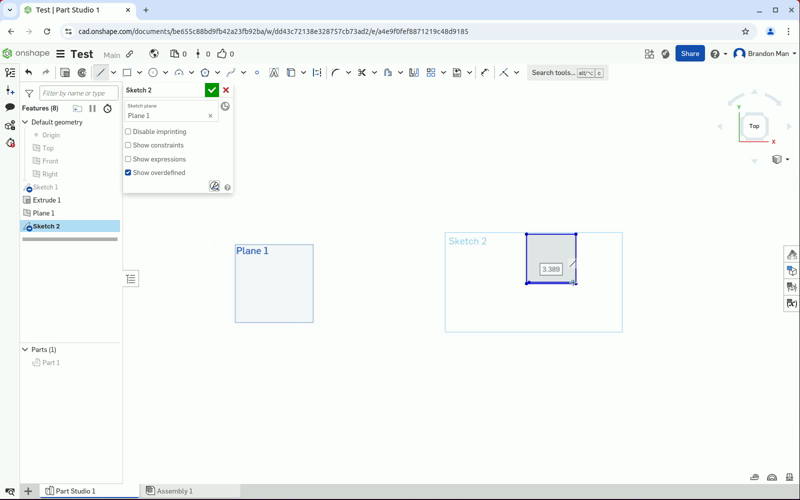
scroll(-6)
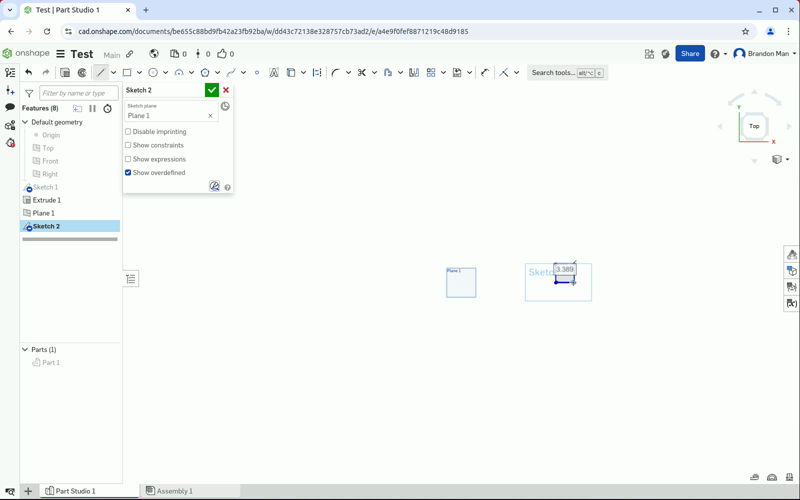
key_up(shift)
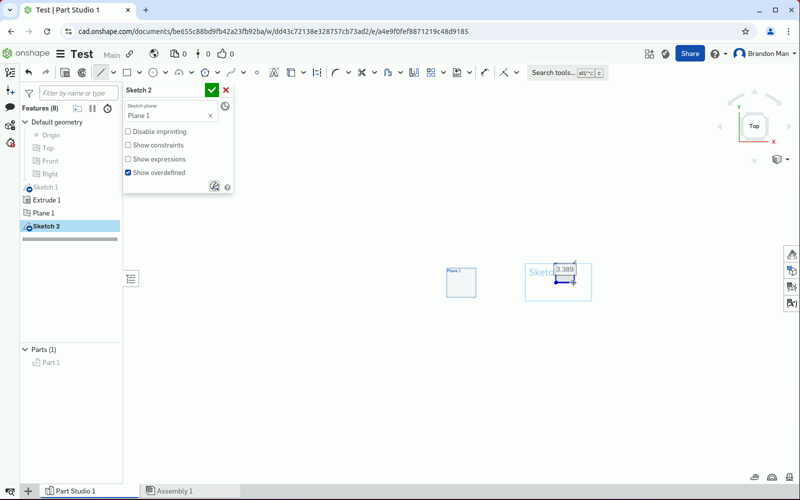
key_down(shift)
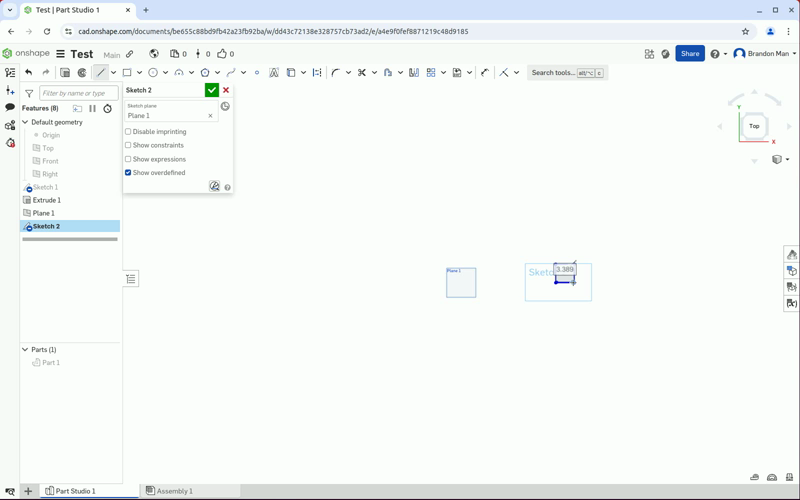
mouse_move(589, 282)
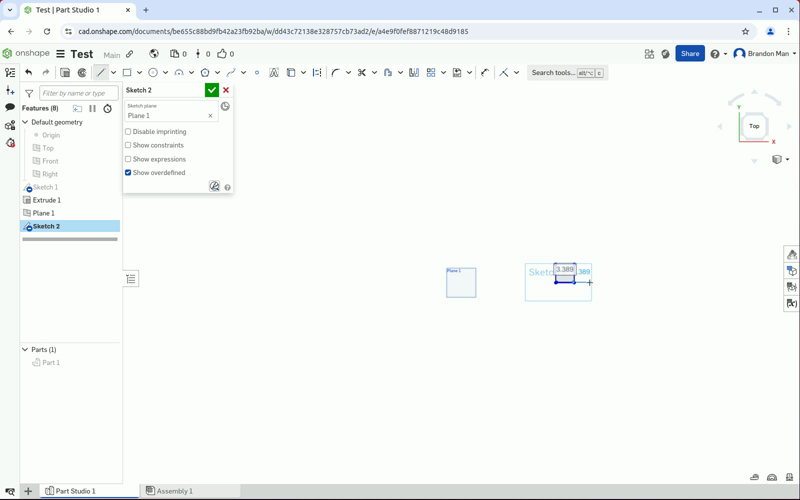
mouse_move(573, 265)
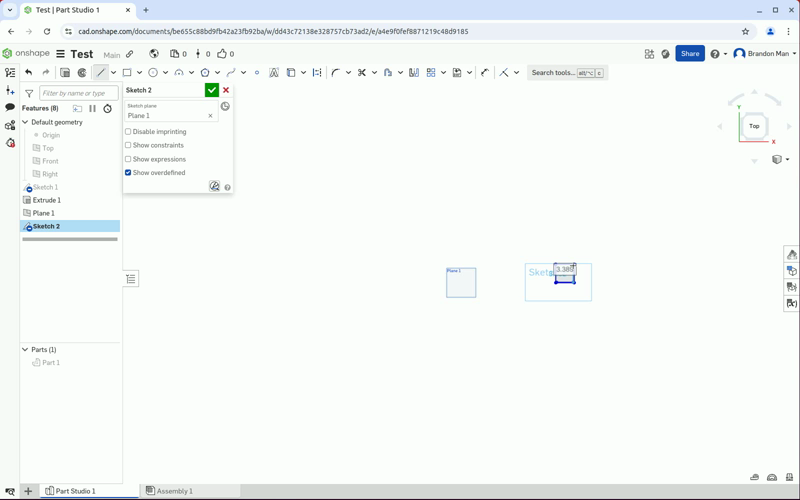
scroll(6)
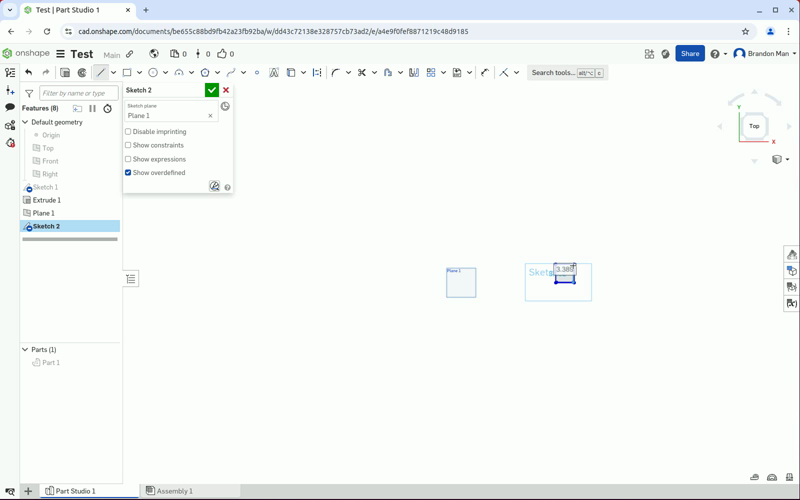
scroll(6)
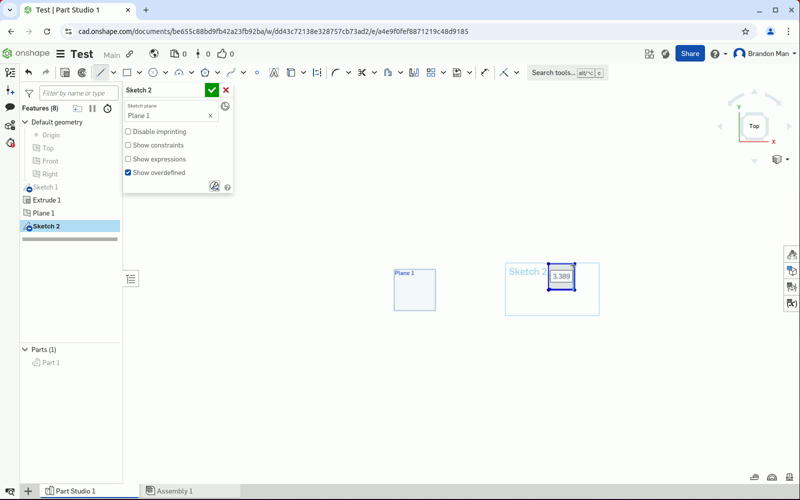
scroll(6)
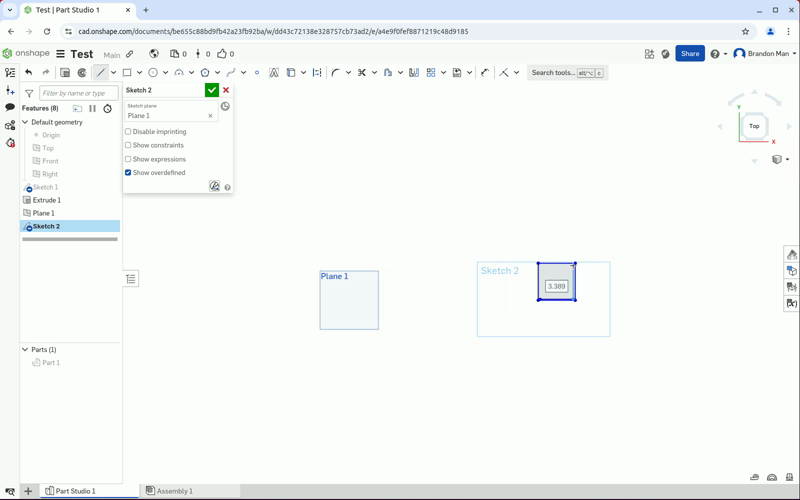
scroll(6)
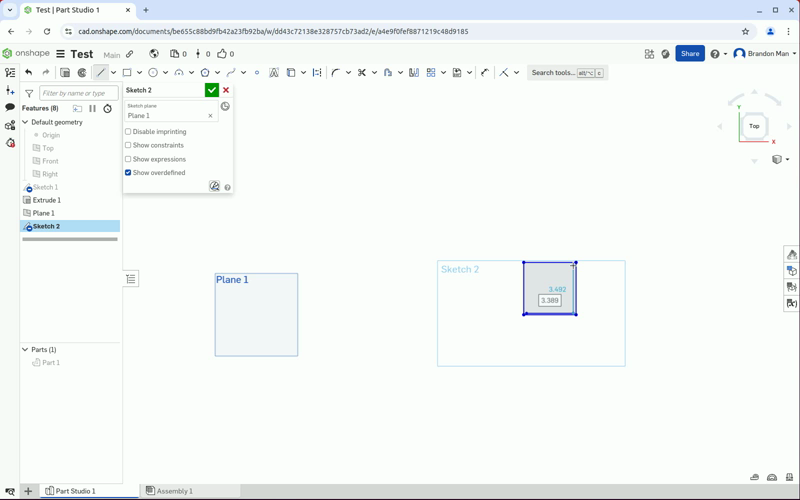
scroll(6)
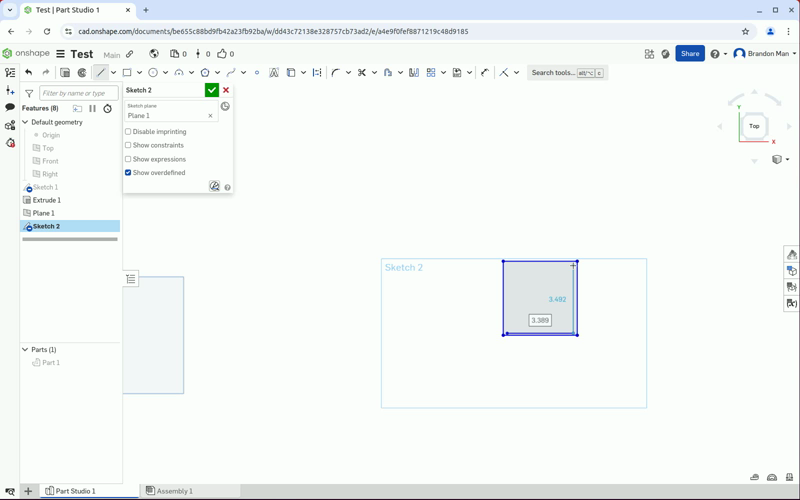
scroll(6)
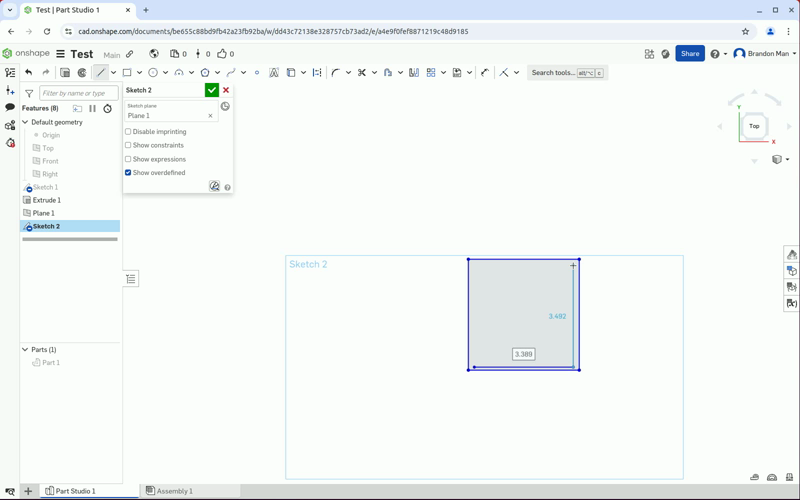
scroll(6)
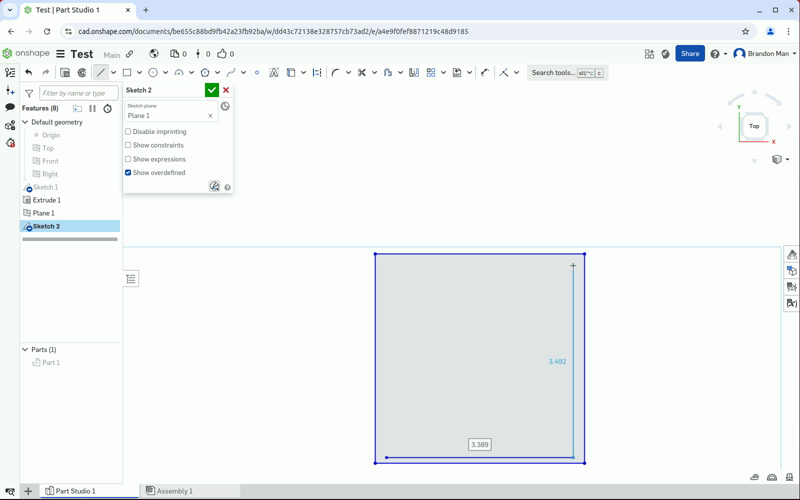
click(573, 265)
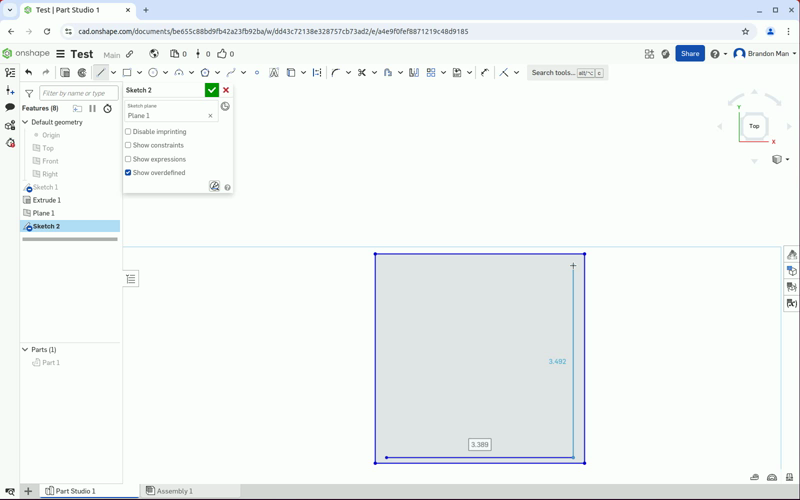
scroll(-6)
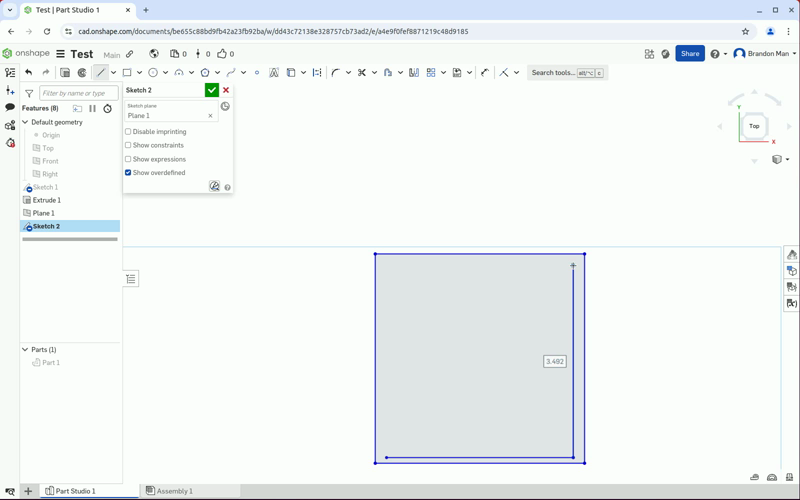
scroll(-6)
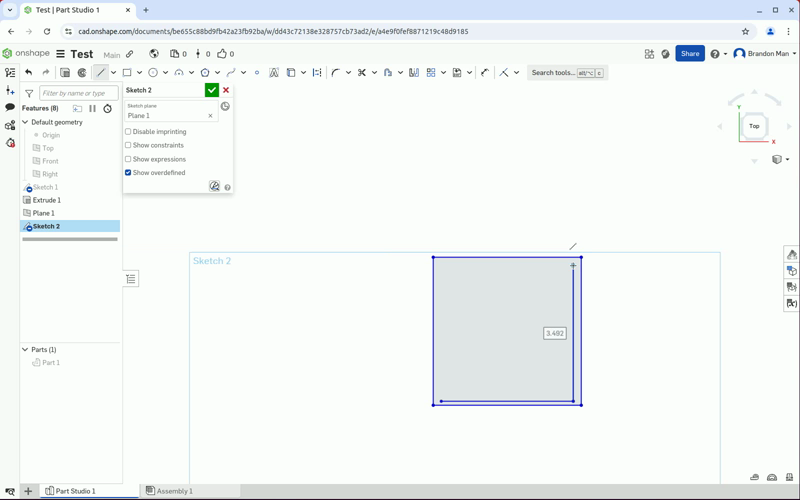
scroll(-6)
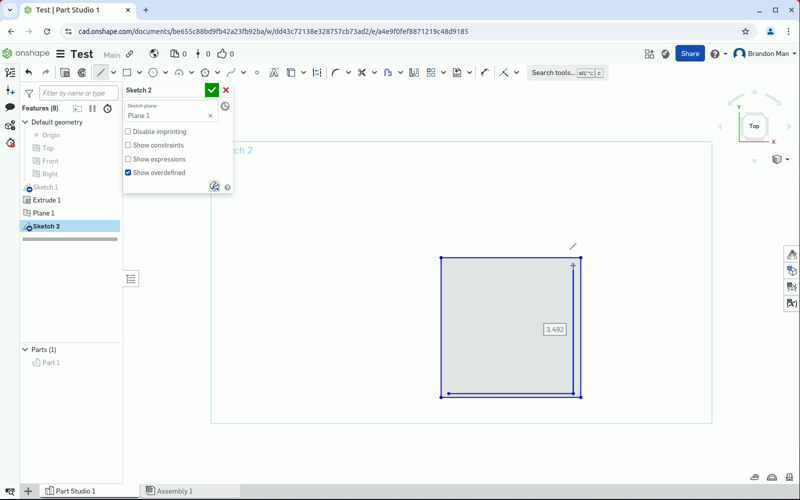
scroll(-6)
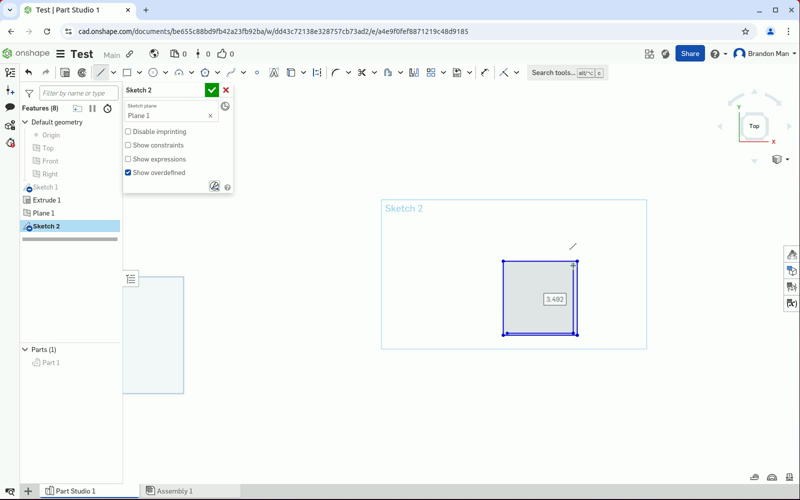
scroll(-6)
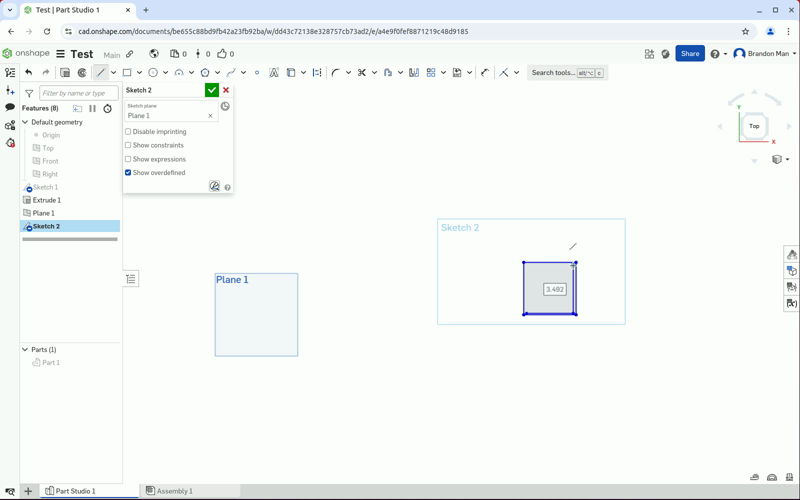
scroll(-6)
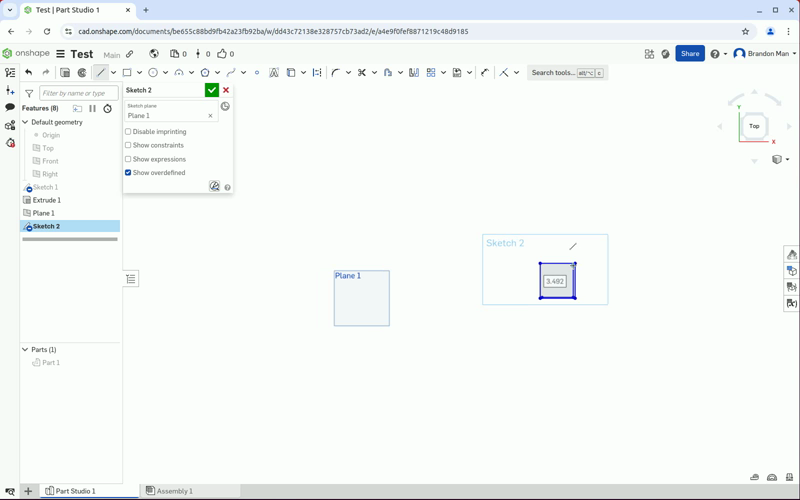
scroll(-6)
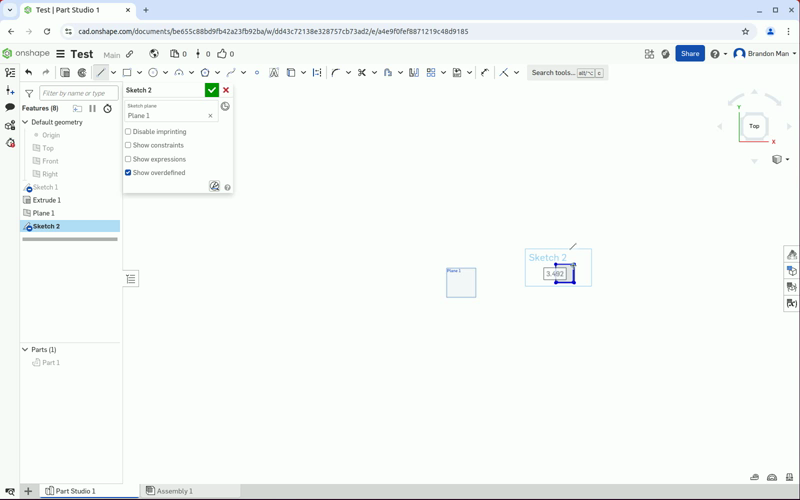
key_up(shift)
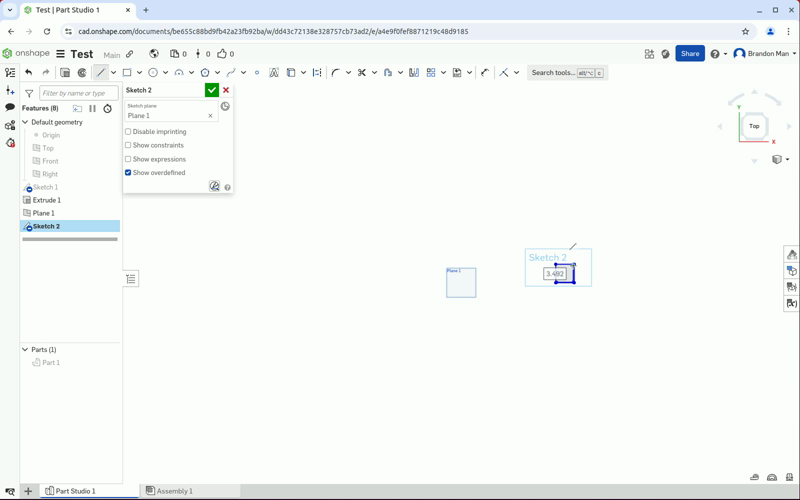
key_down(shift)
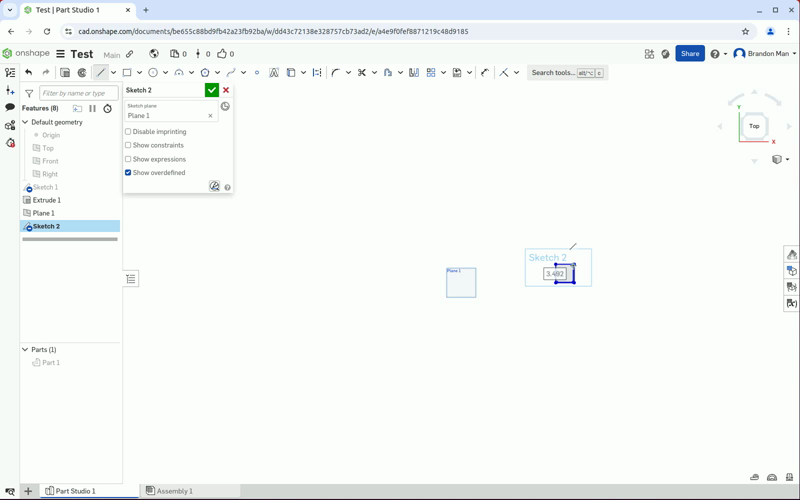
mouse_move(589, 265)
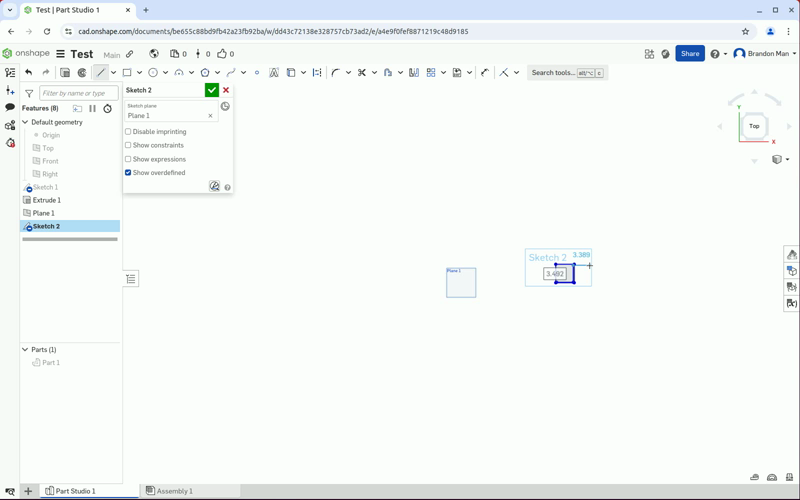
mouse_move(556, 265)
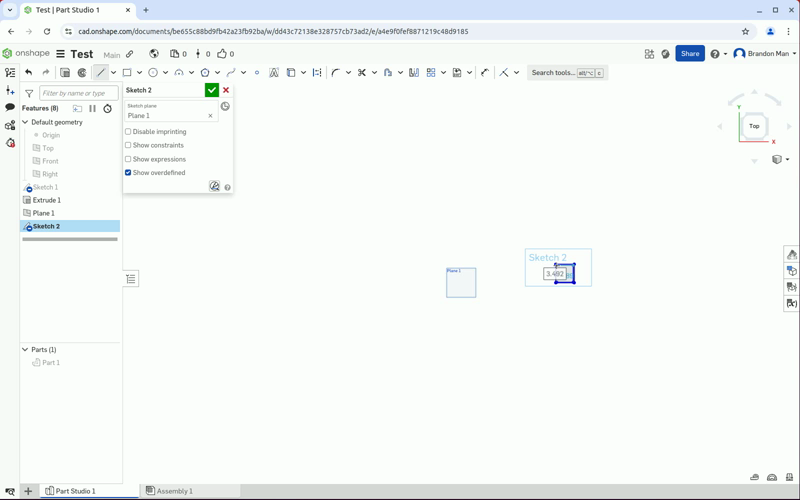
scroll(6)
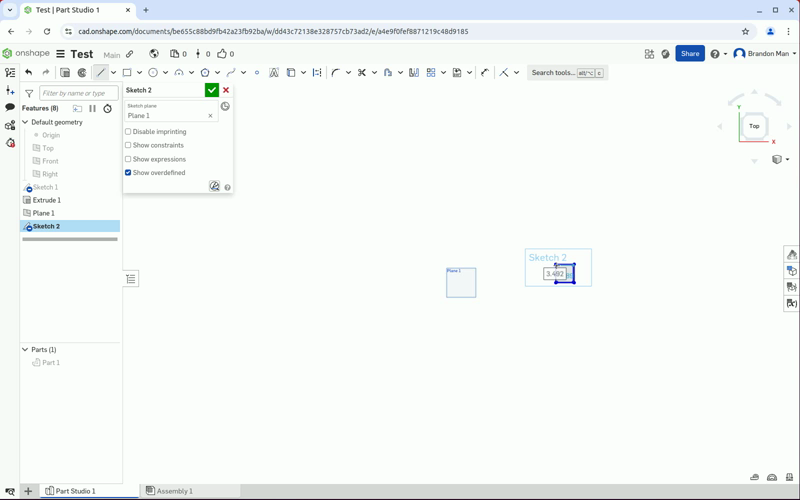
scroll(6)
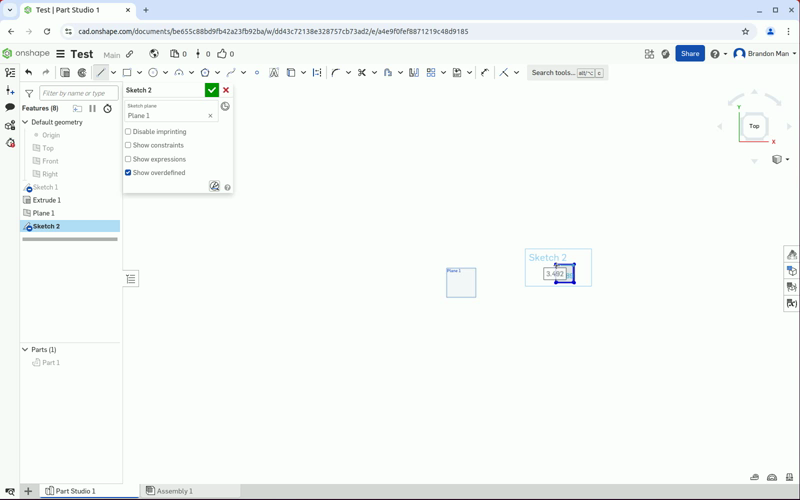
scroll(6)
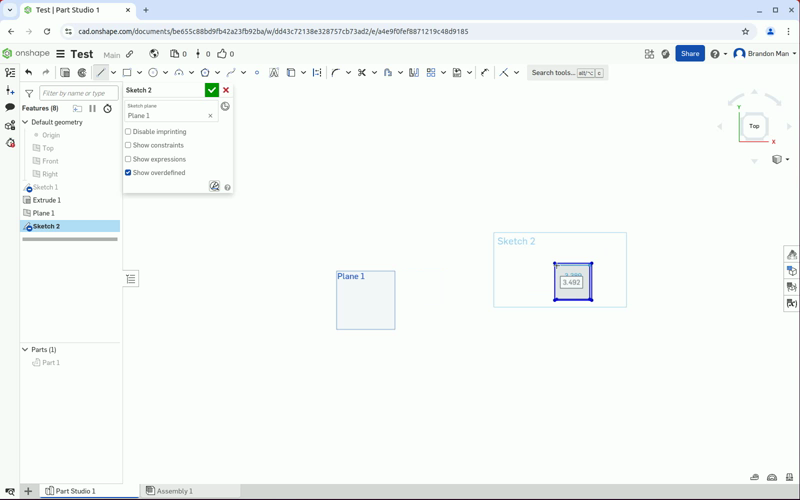
scroll(6)
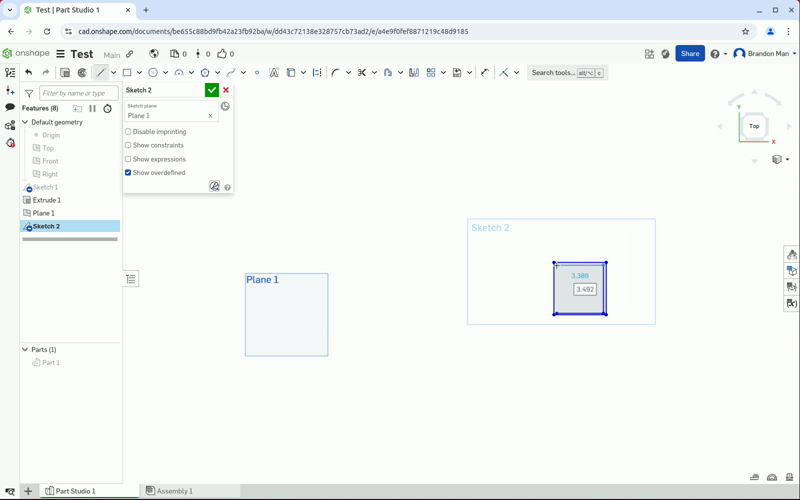
scroll(6)
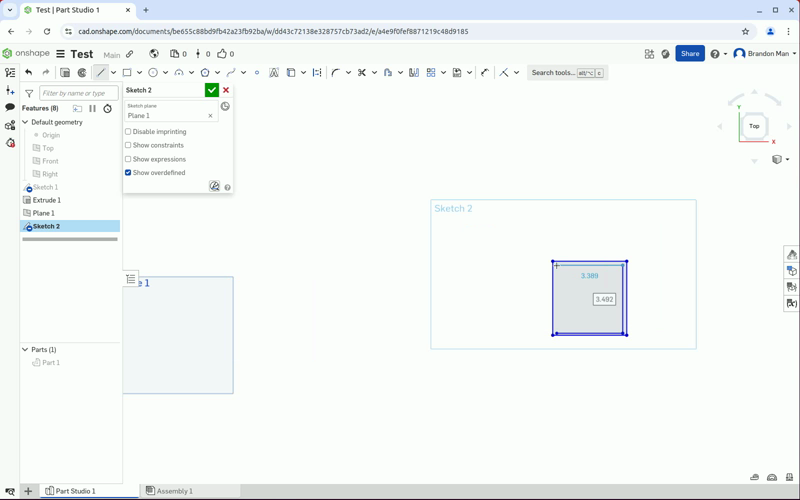
scroll(6)
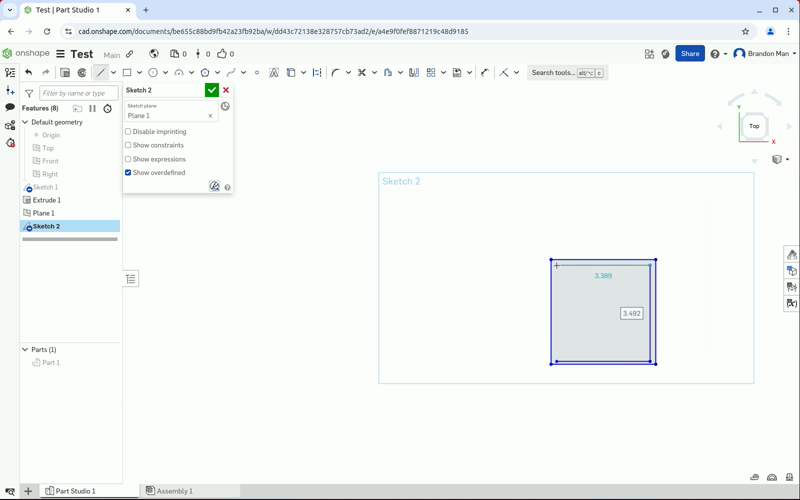
scroll(6)
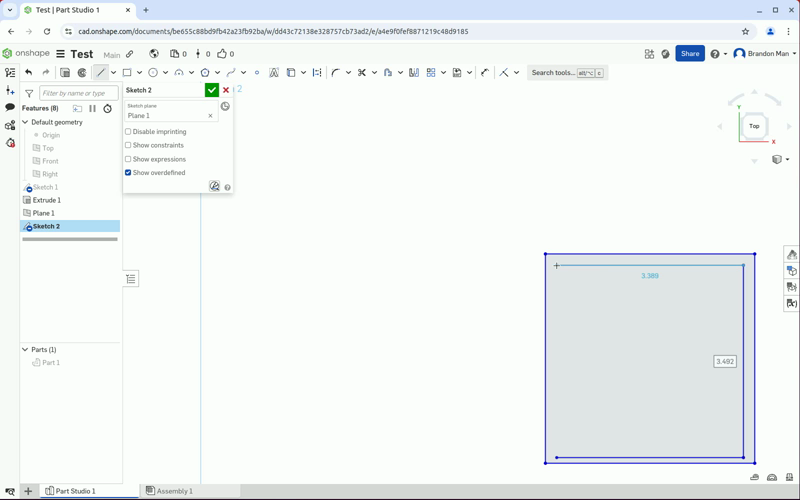
click(556, 265)
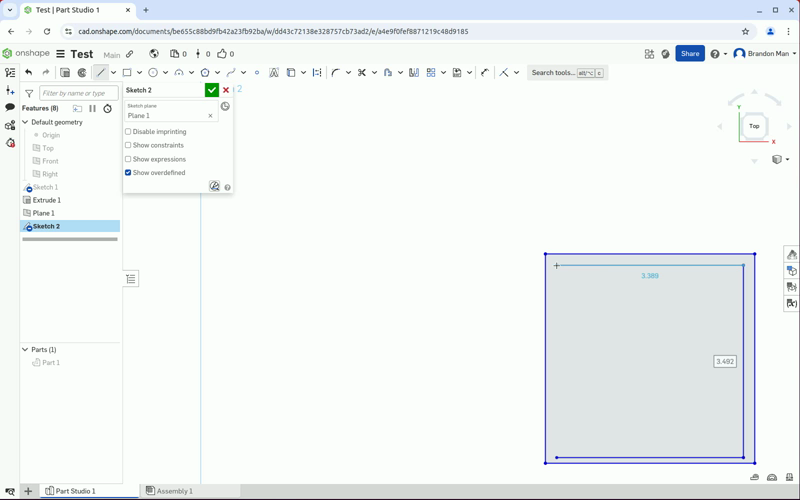
scroll(-6)
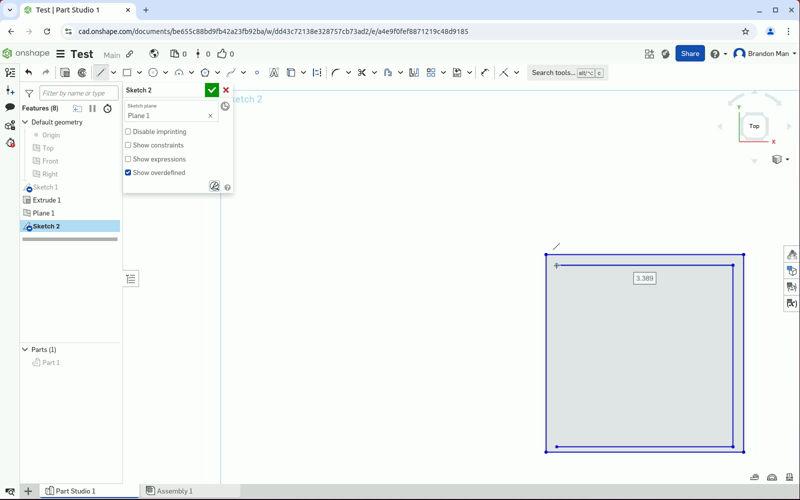
scroll(-6)
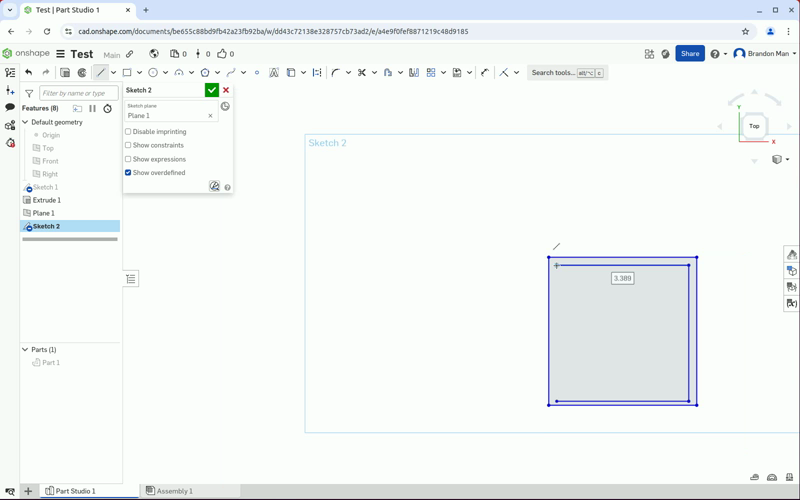
scroll(-6)
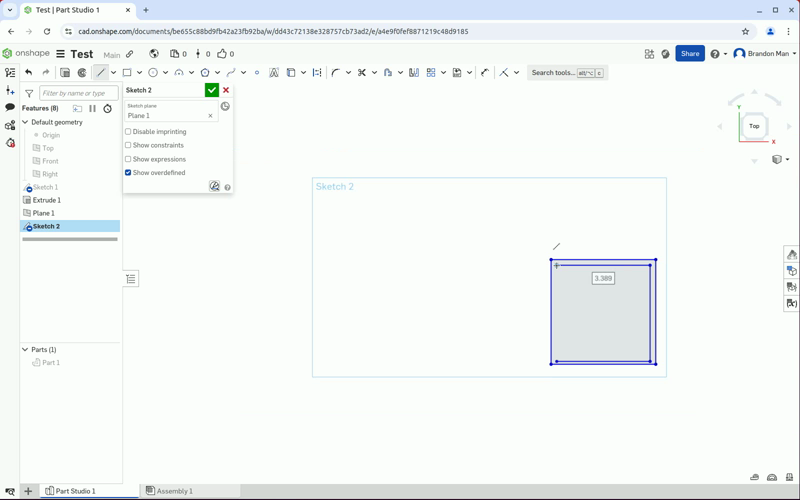
scroll(-6)
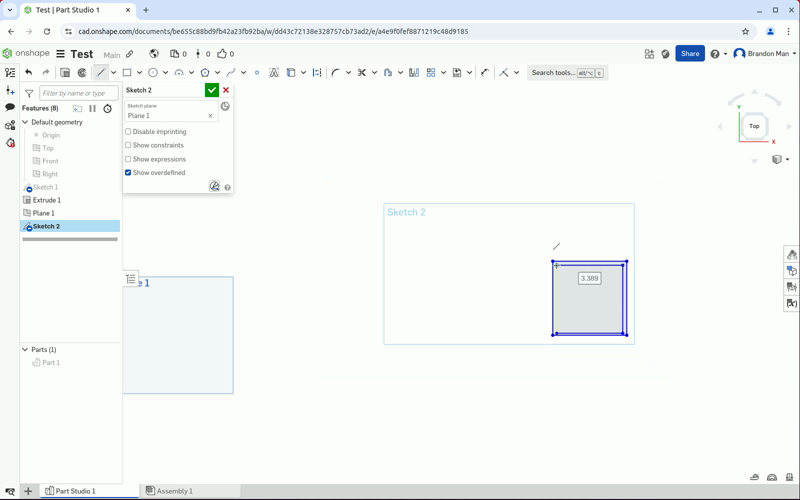
scroll(-6)
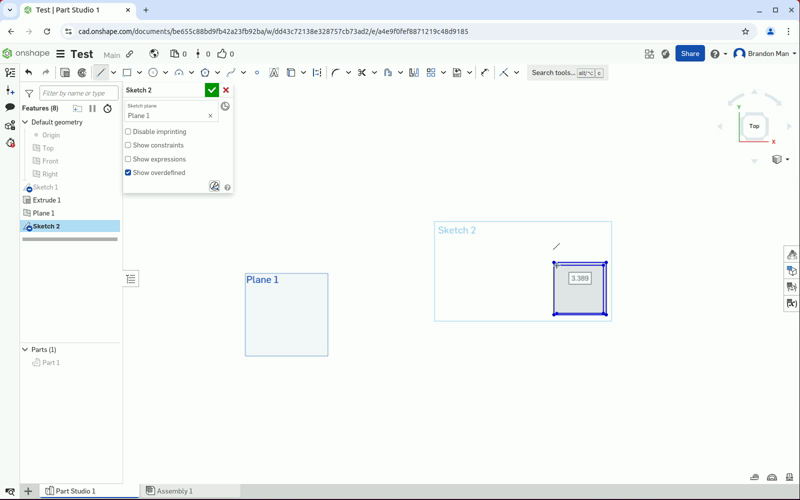
scroll(-6)
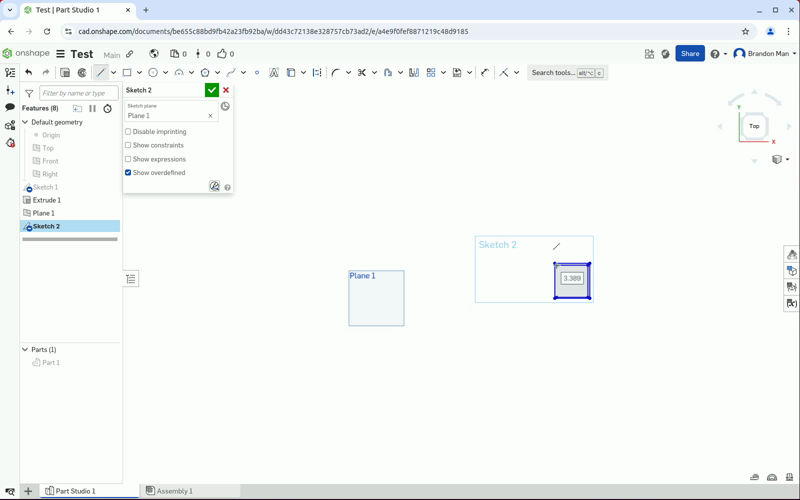
scroll(-6)
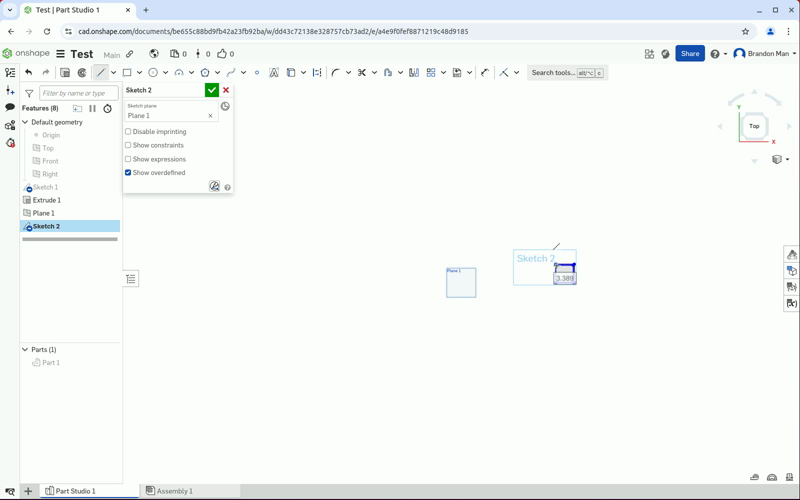
key_up(shift)
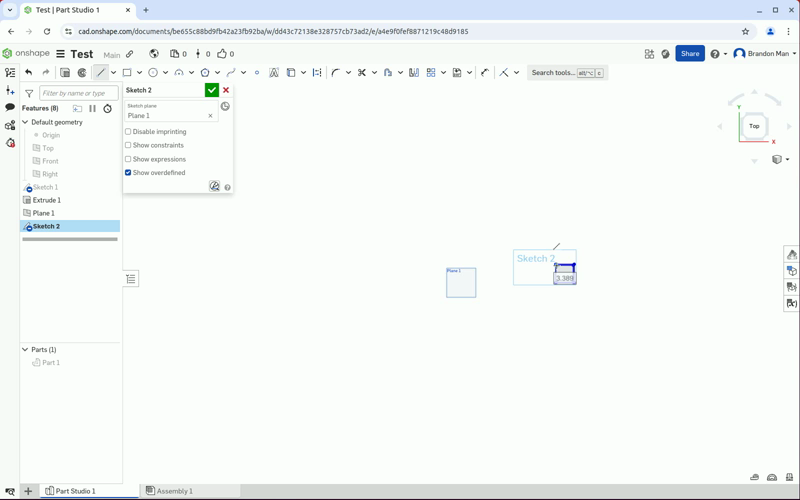
mouse_move(586, 265)
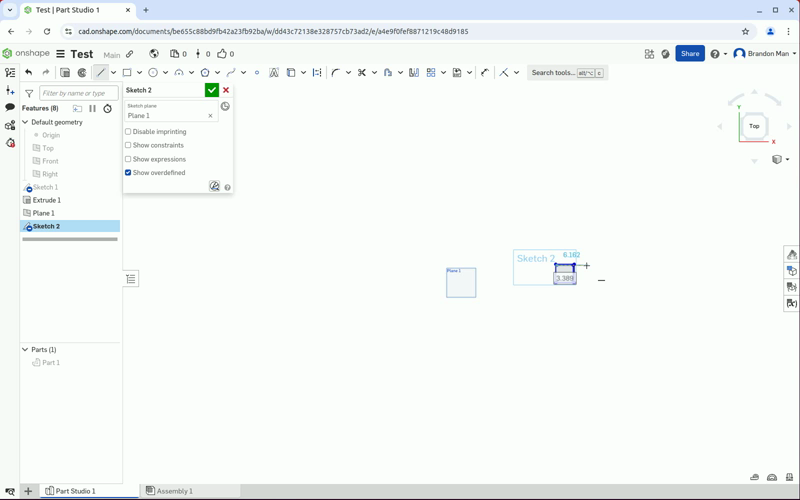
key_down(shift)
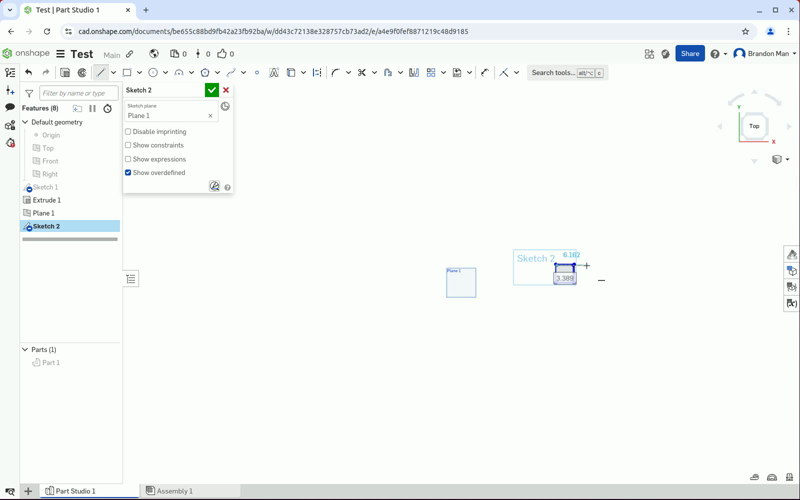
mouse_move(556, 282)
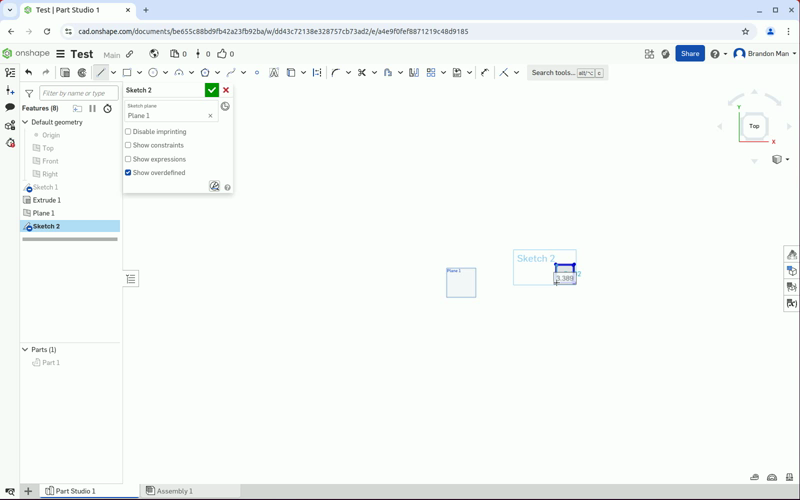
scroll(6)
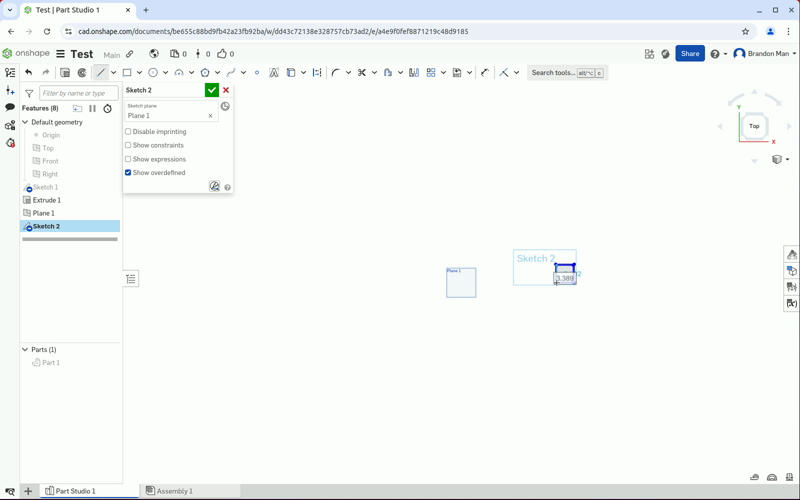
scroll(6)
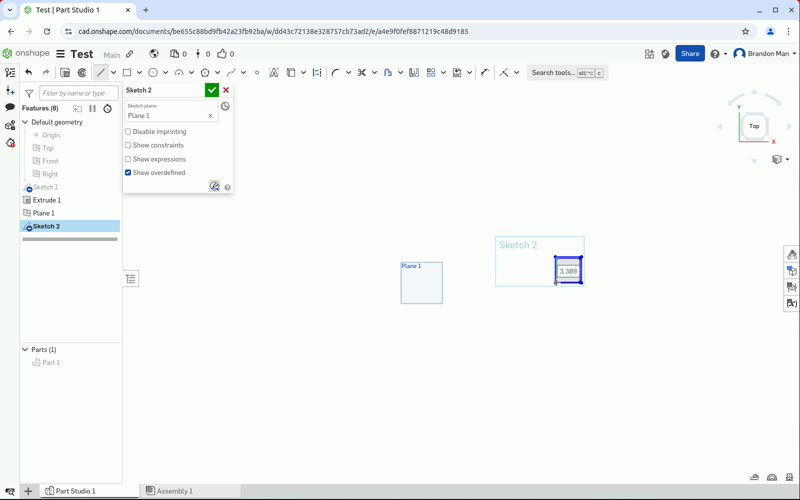
scroll(6)
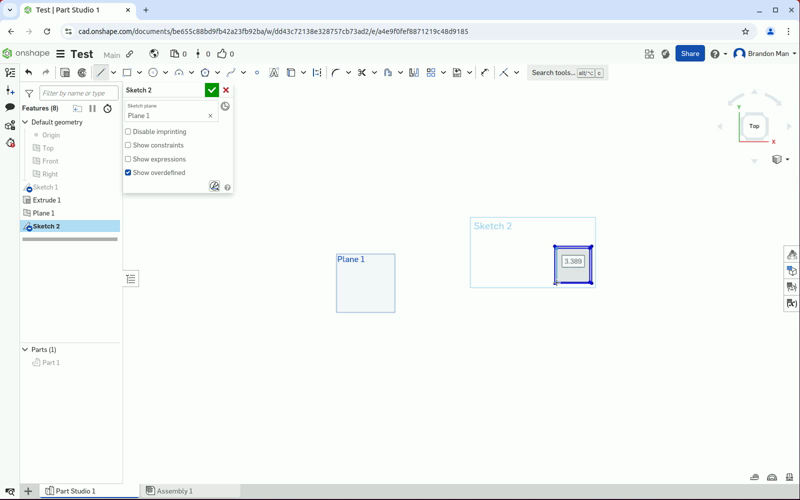
scroll(6)
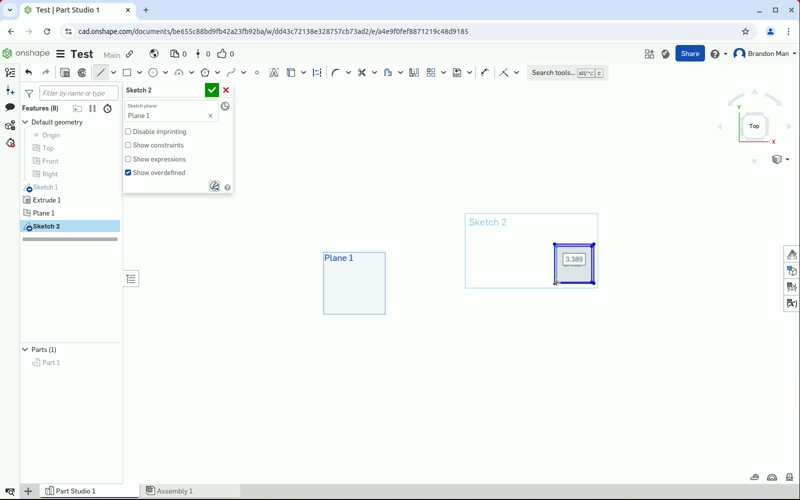
scroll(6)
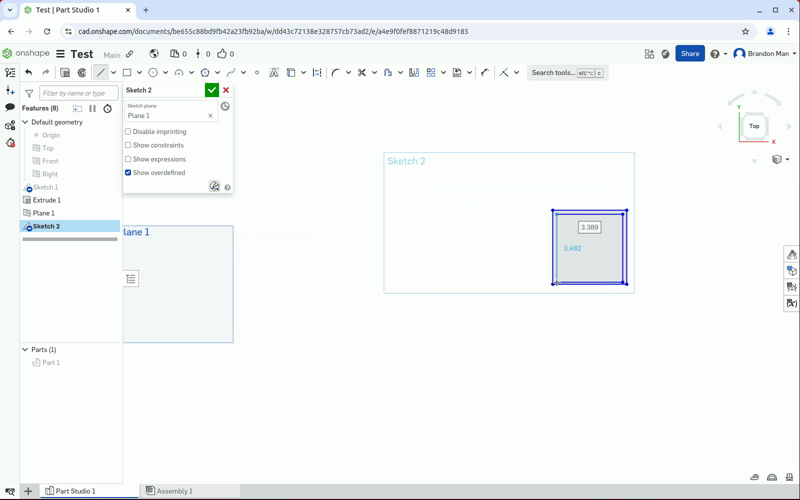
scroll(6)
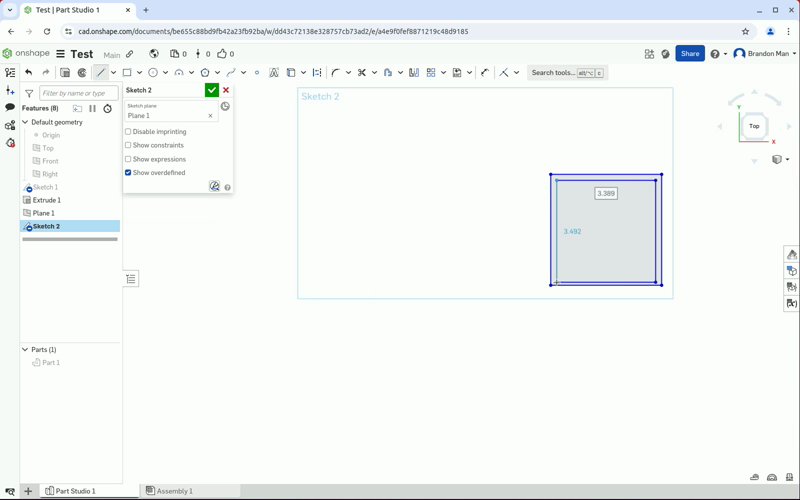
scroll(6)
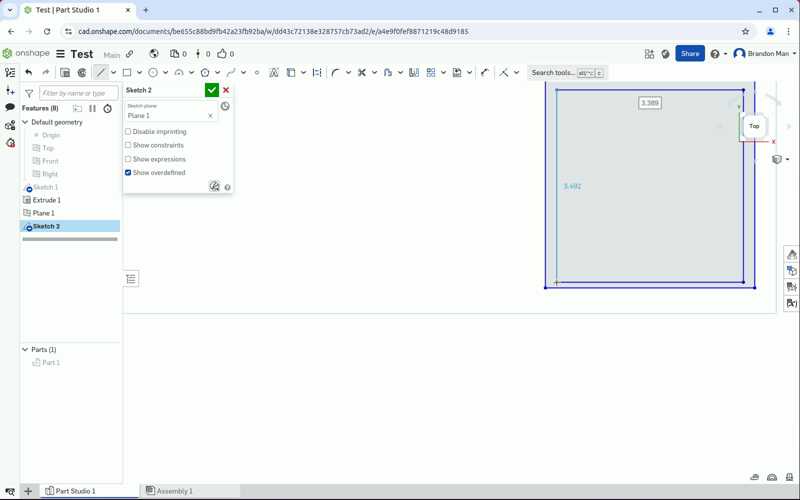
key_up(shift)
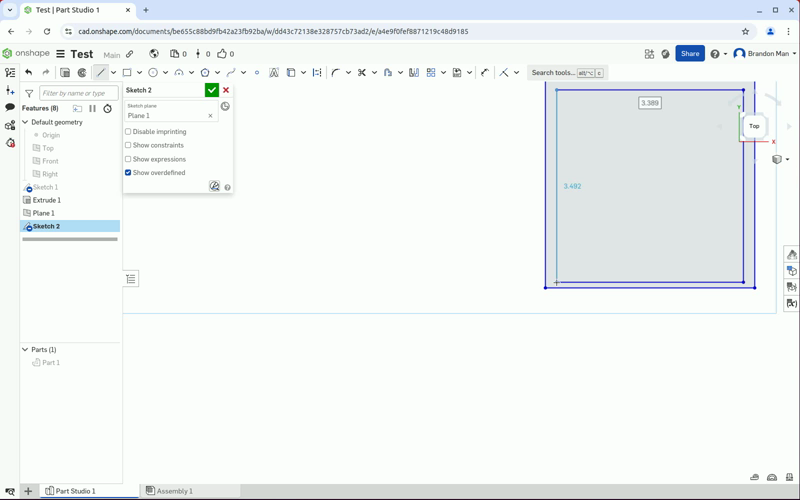
click(556, 282)
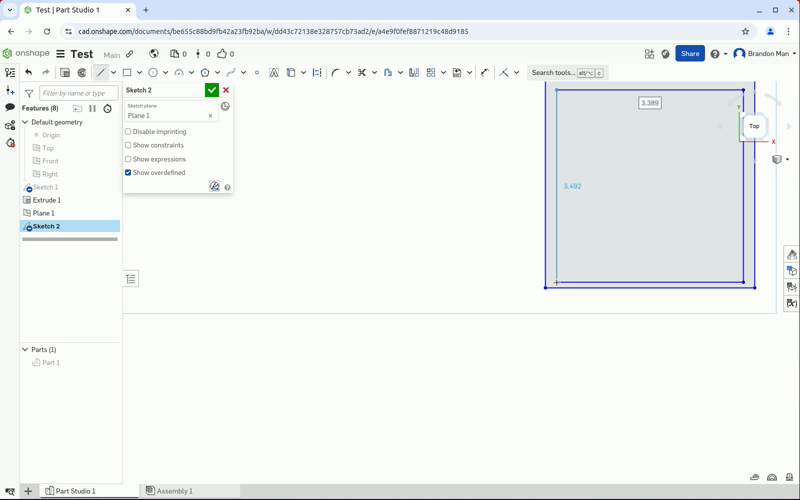
scroll(-6)
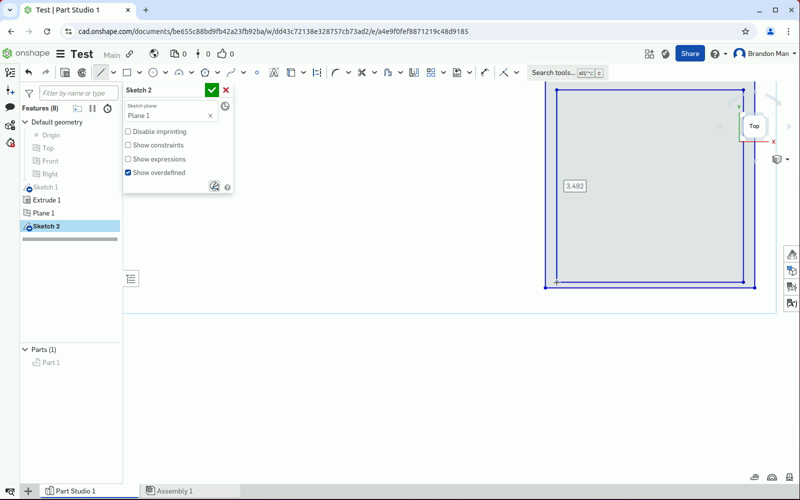
scroll(-6)
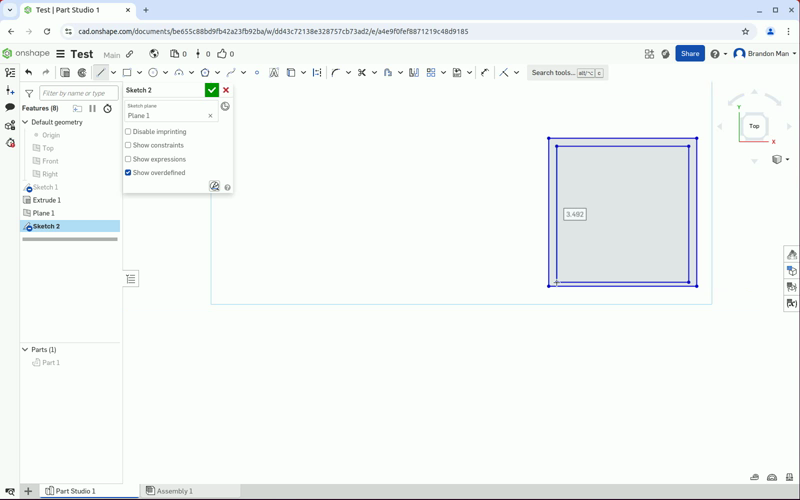
scroll(-6)
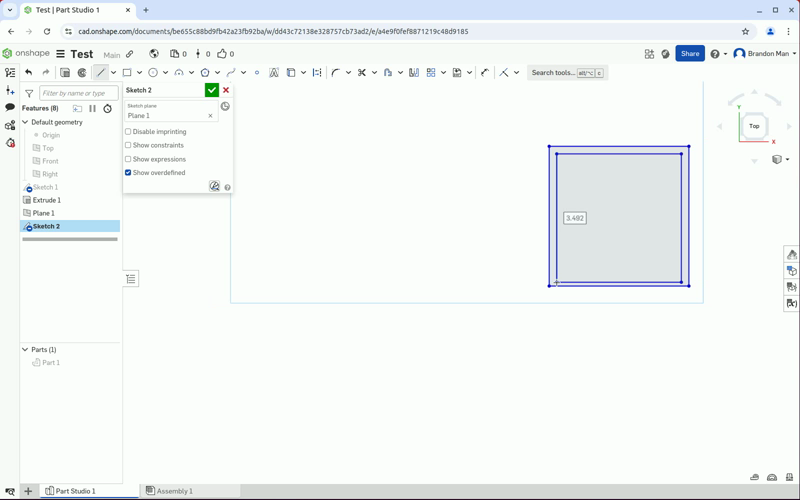
scroll(-6)
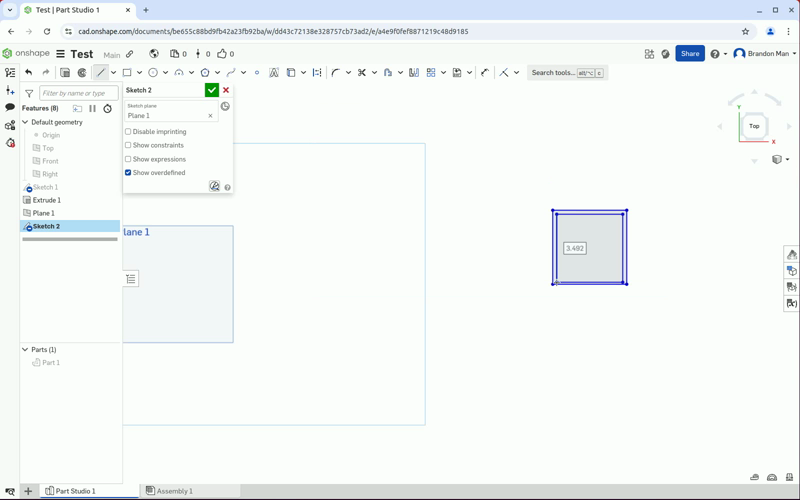
scroll(-6)
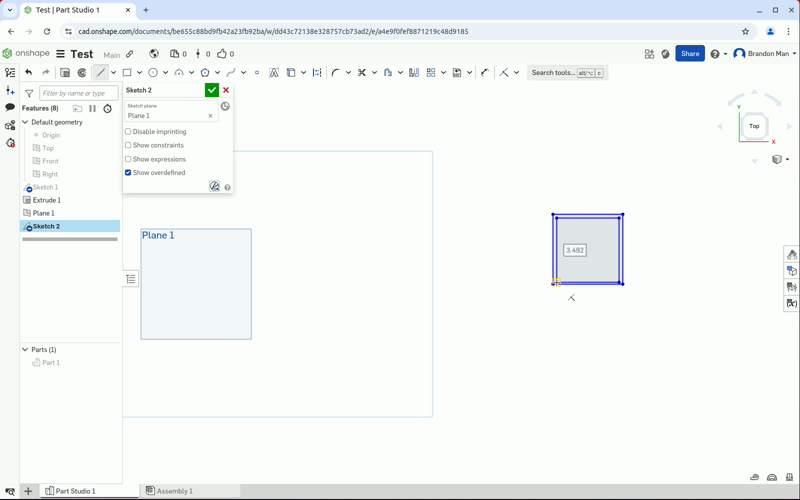
scroll(-6)
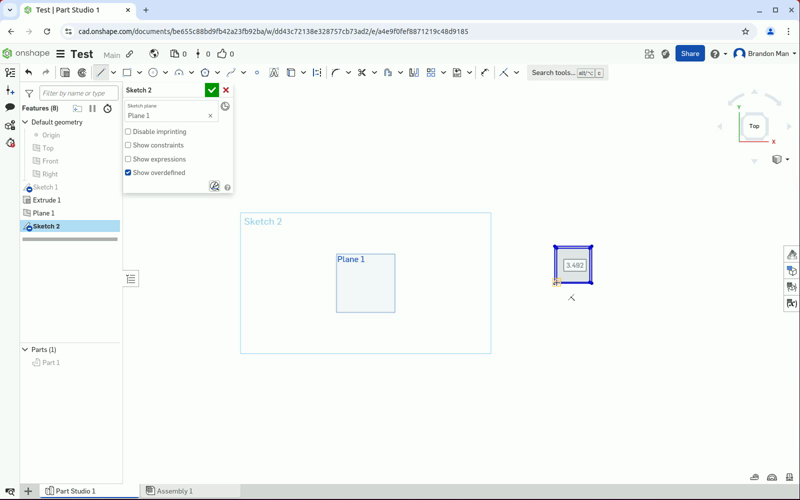
scroll(-6)
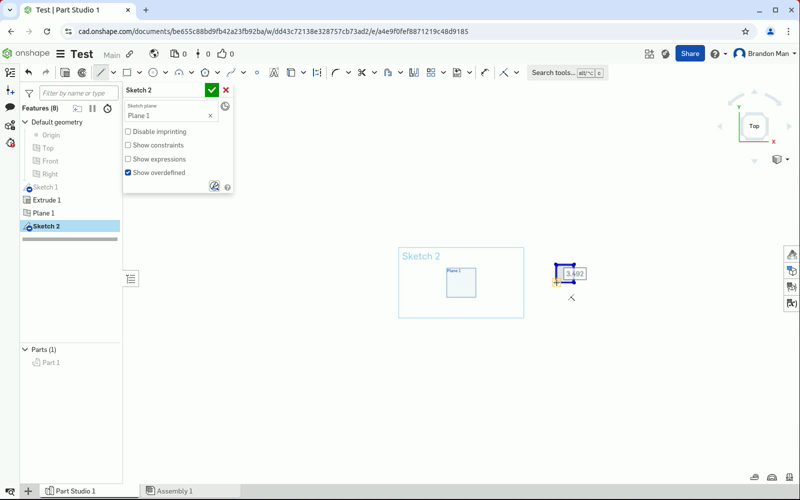
key(esc)
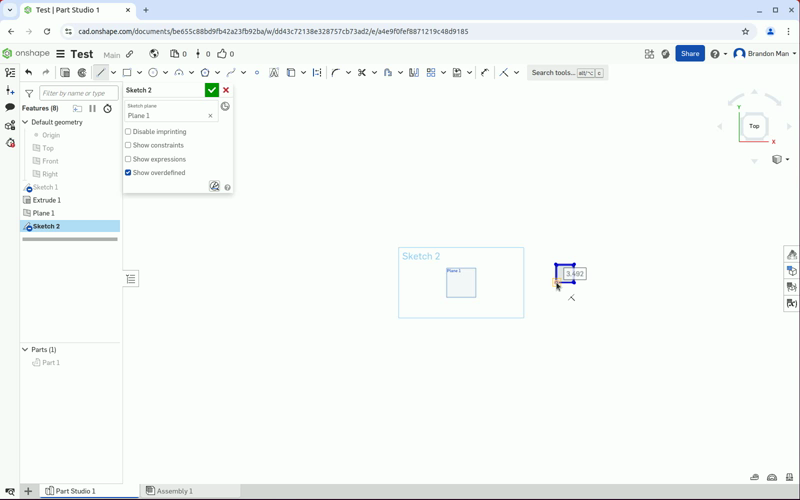
mouse_move(574, 281)
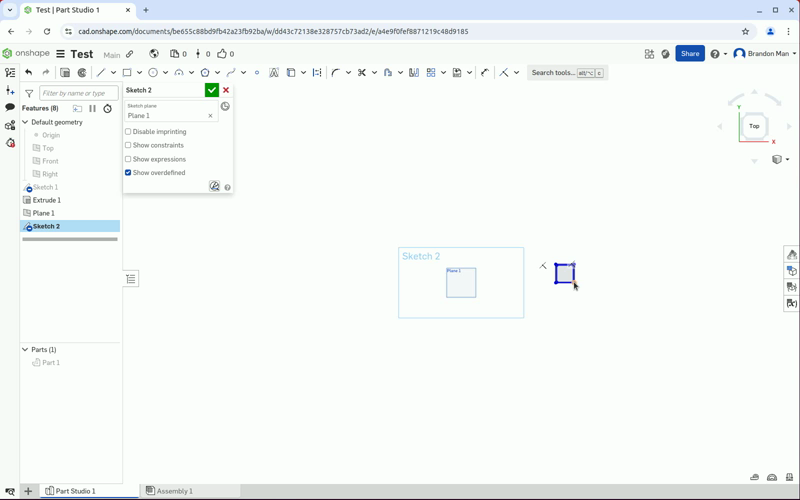
scroll(6)
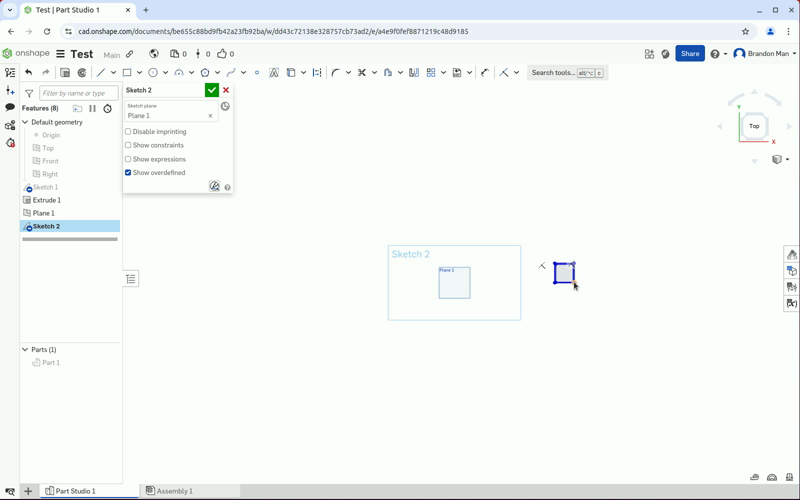
scroll(6)
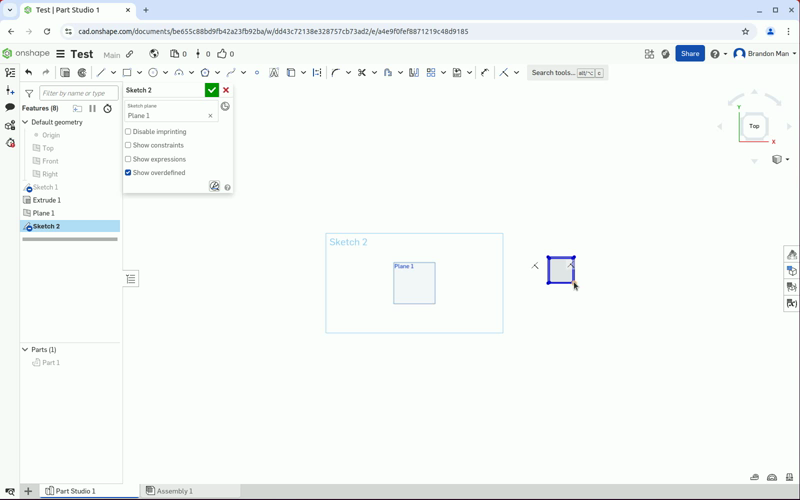
scroll(6)
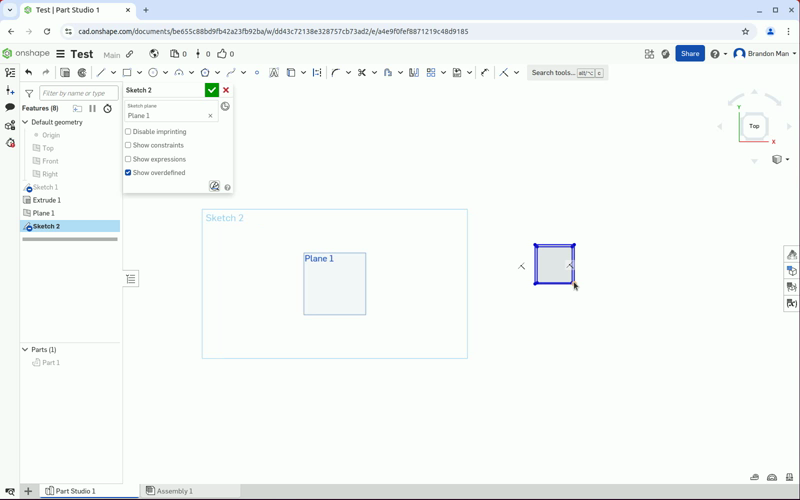
scroll(6)
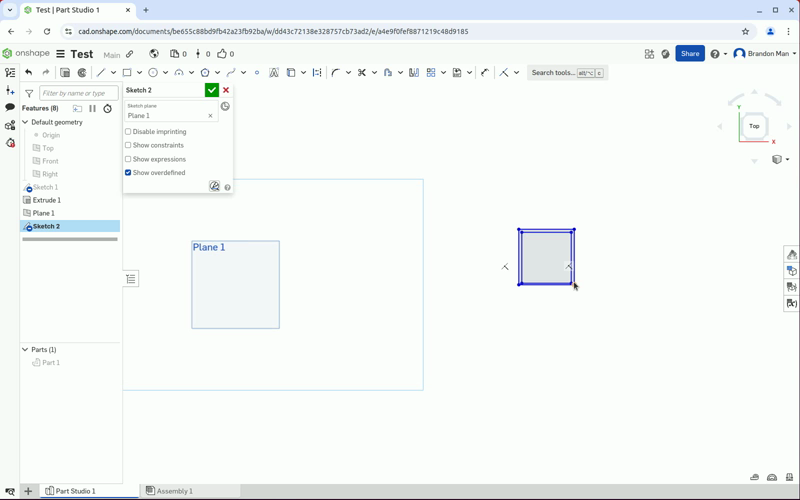
scroll(6)
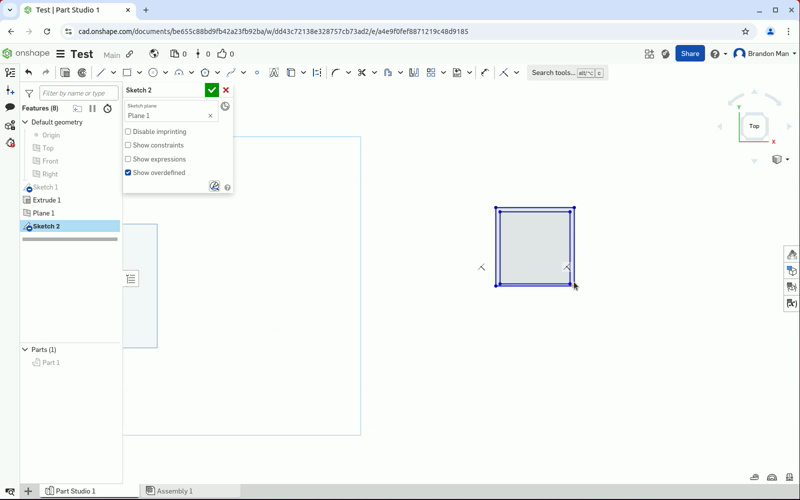
scroll(6)
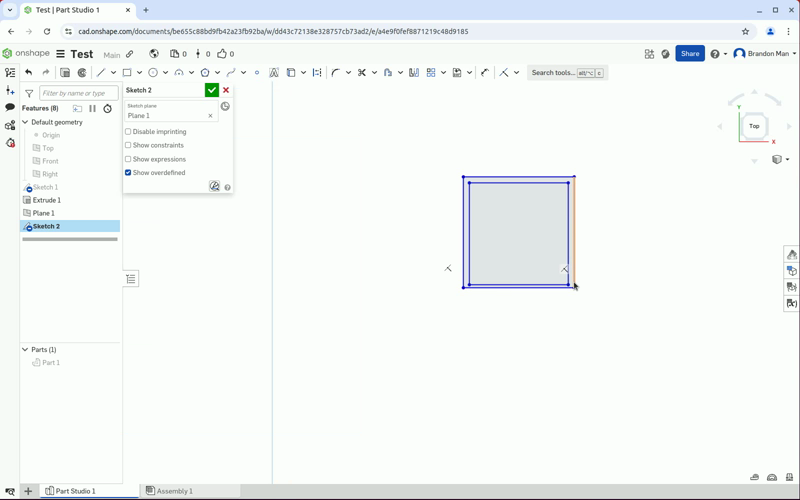
scroll(6)
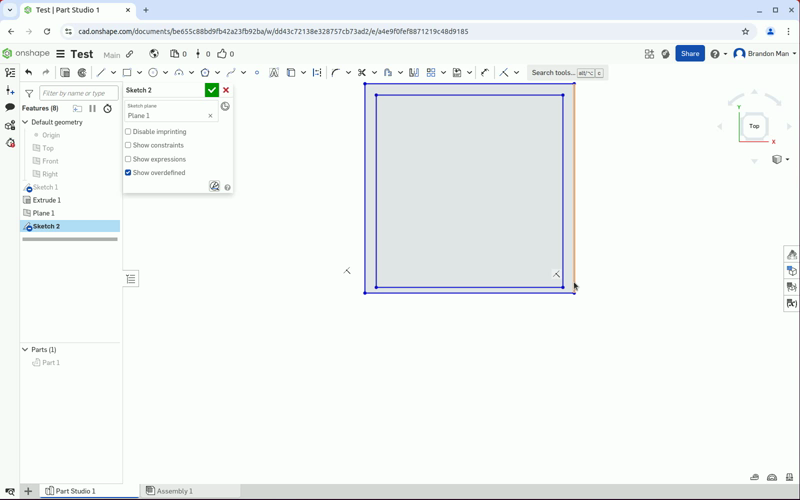
click(574, 281)
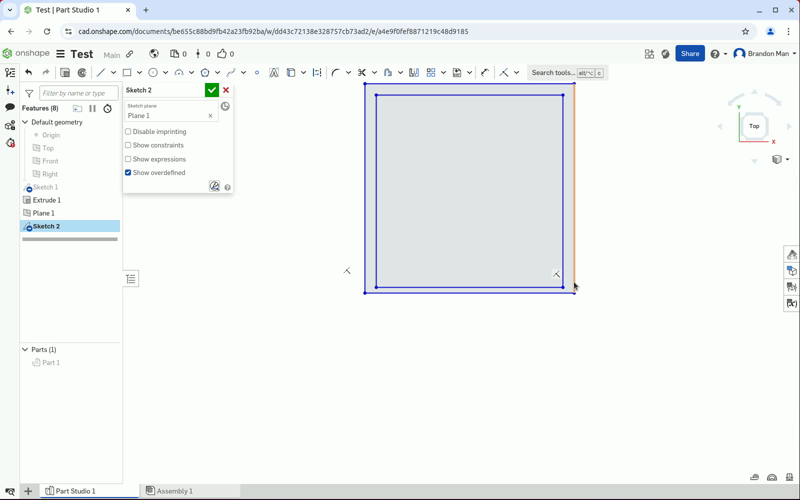
scroll(-6)
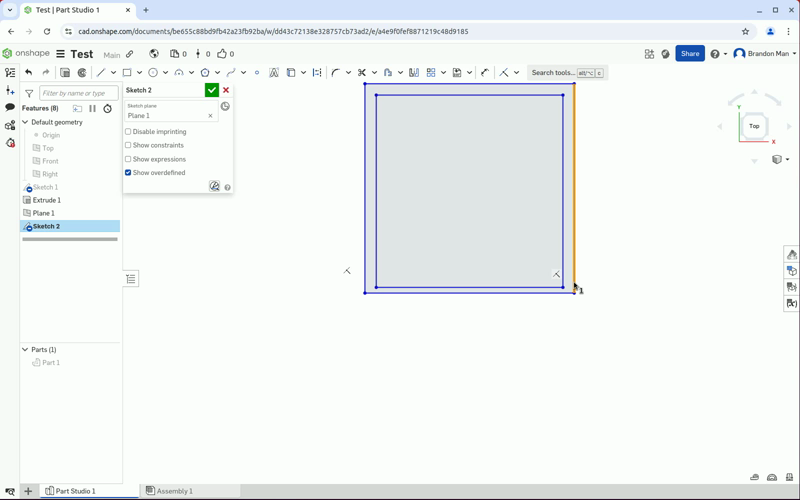
scroll(-6)
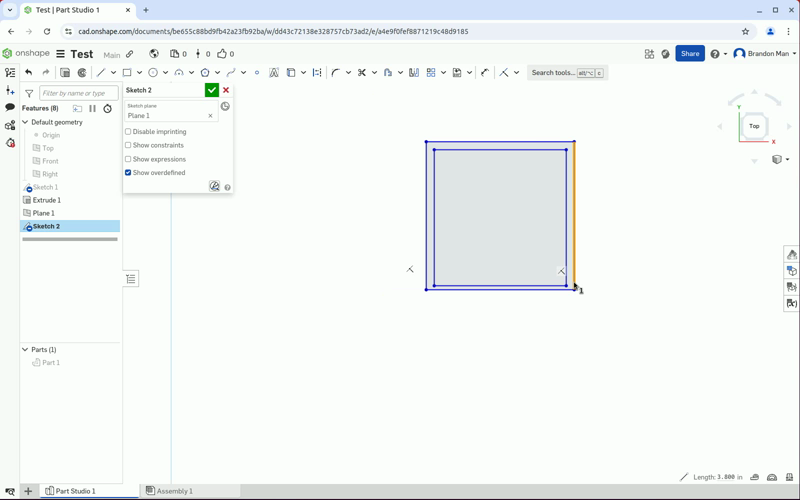
scroll(-6)
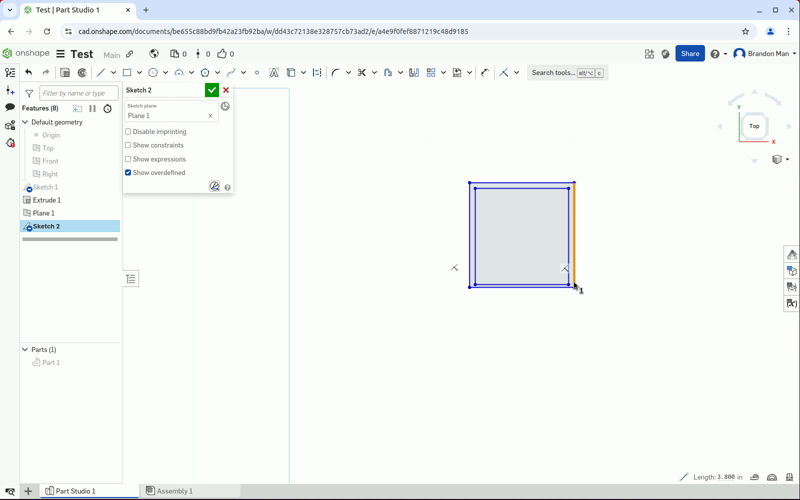
scroll(-6)
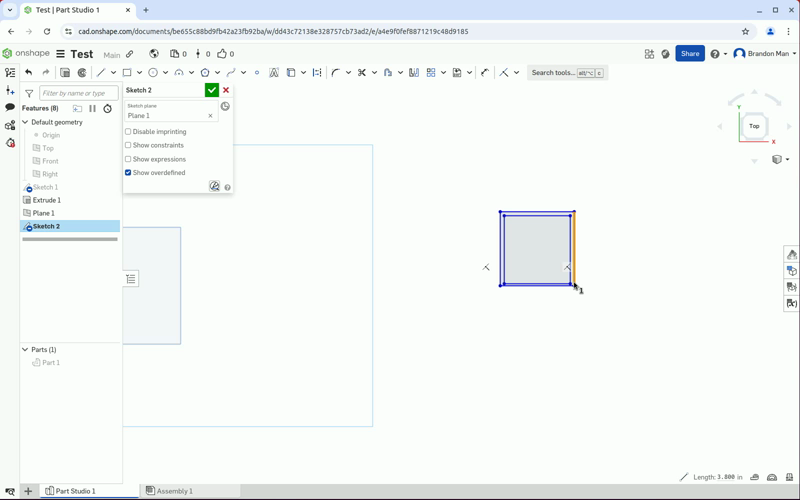
scroll(-6)
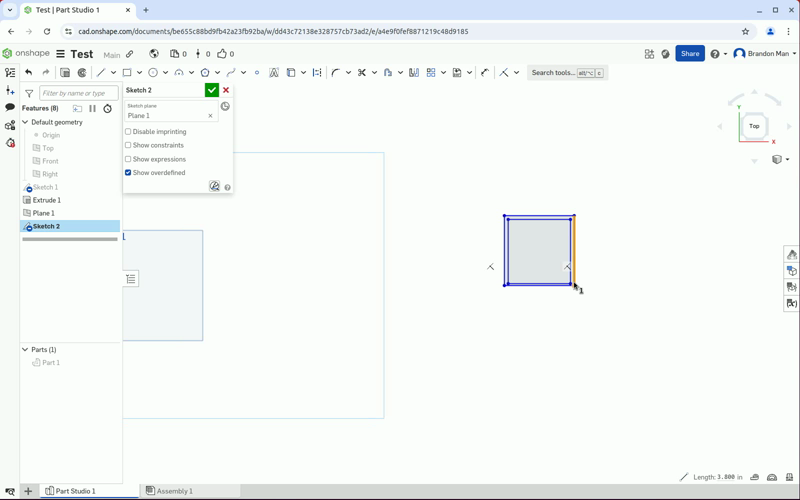
scroll(-6)
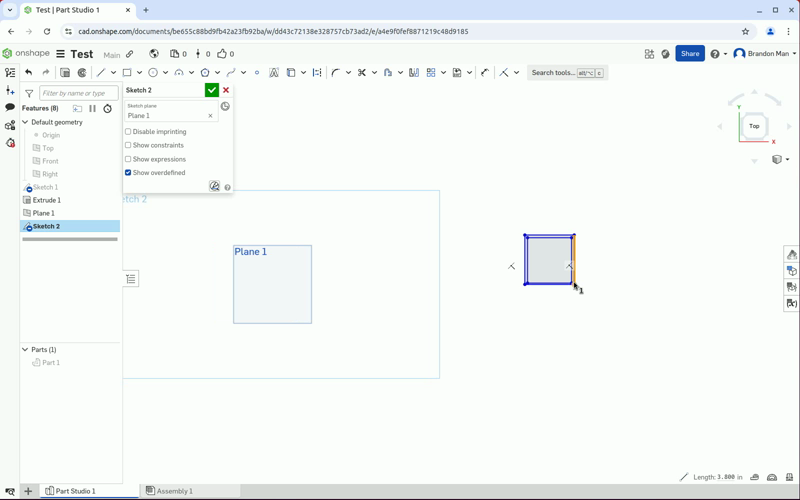
scroll(-6)
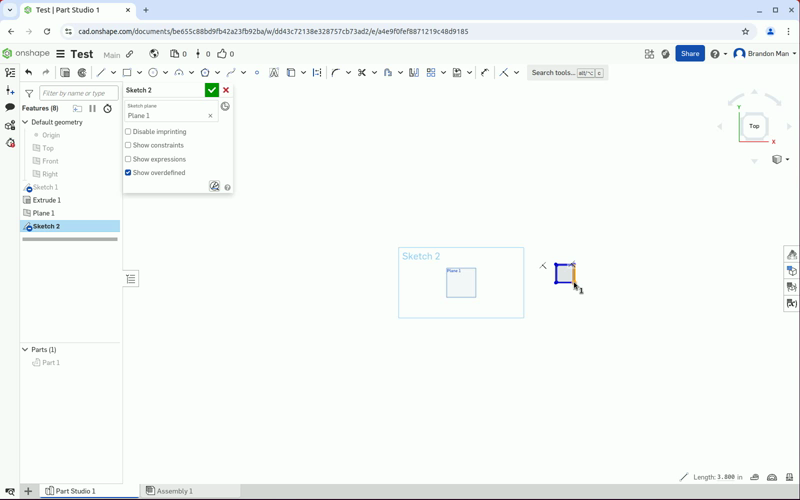
mouse_move(73, 352)
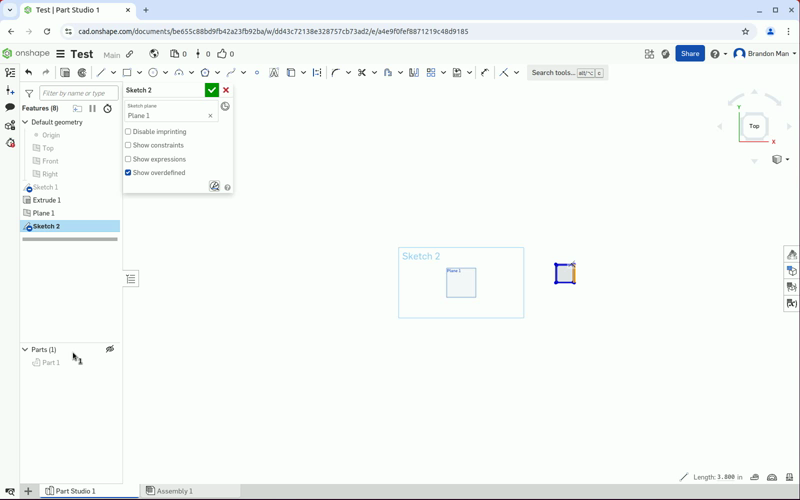
key(shift+y)
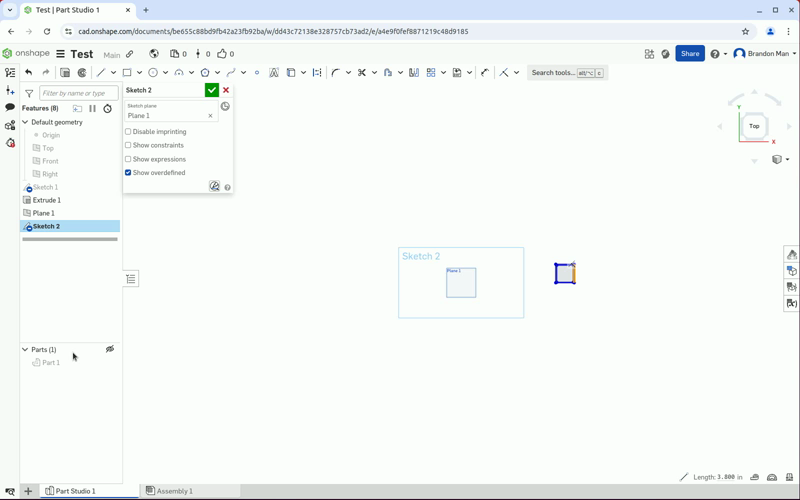
key(shift+e)
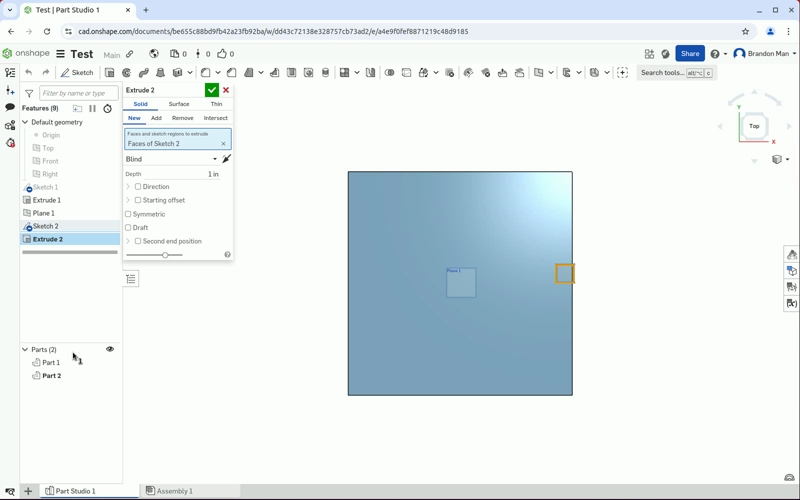
mouse_move(143, 106)
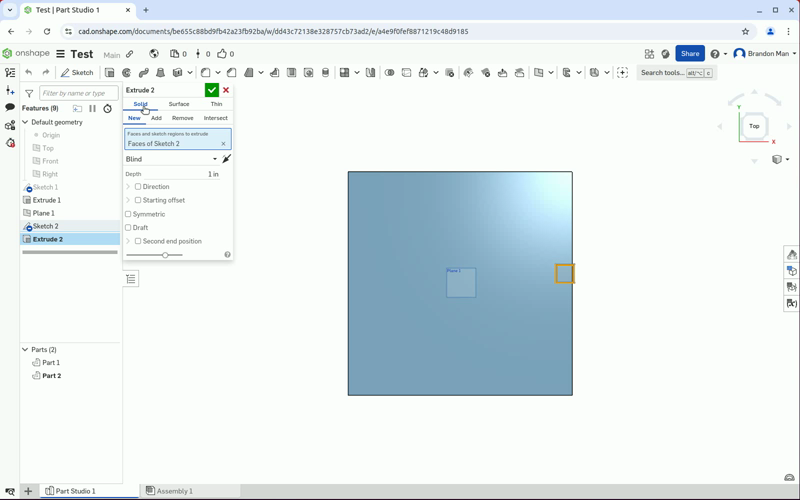
click(143, 106)
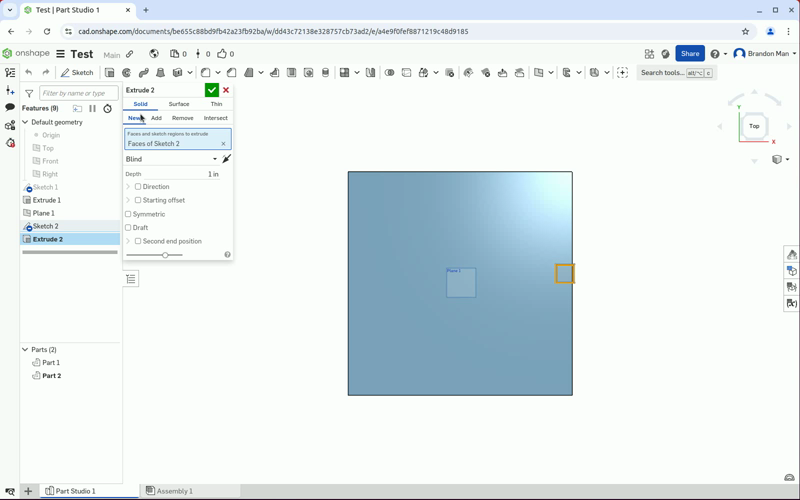
mouse_move(137, 120)
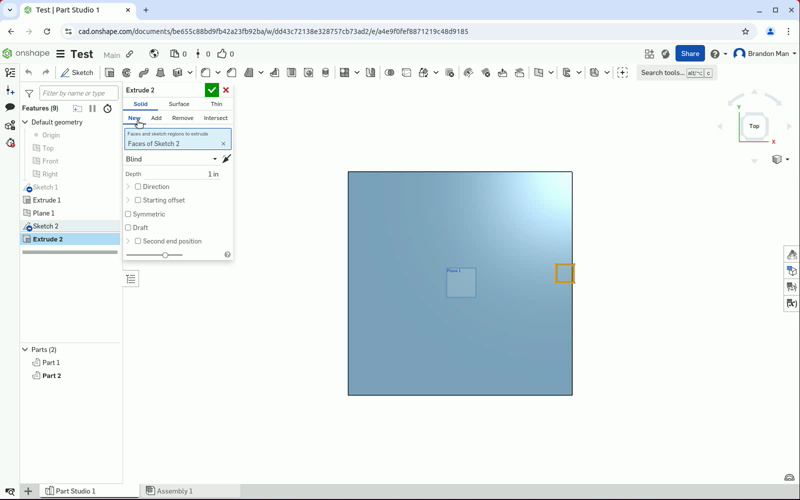
click(137, 120)
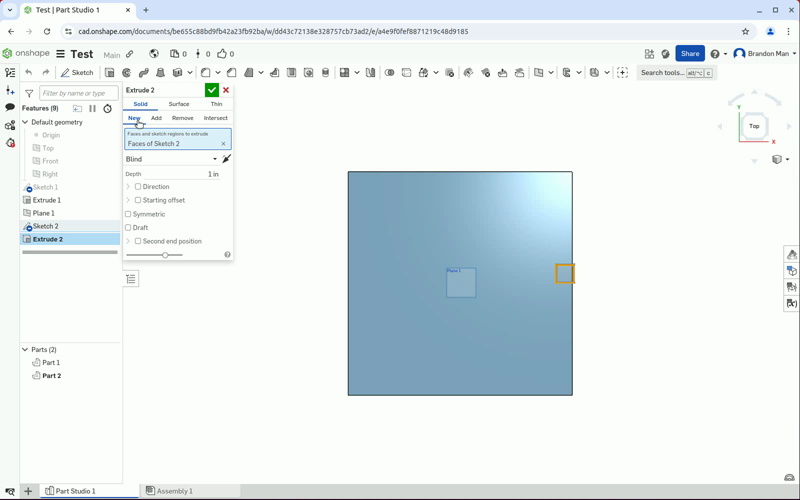
key(tab, 4)
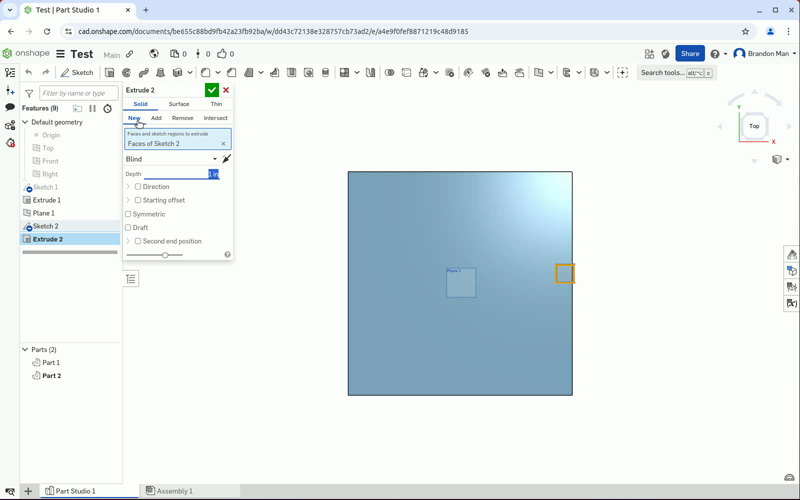
text(13.961)
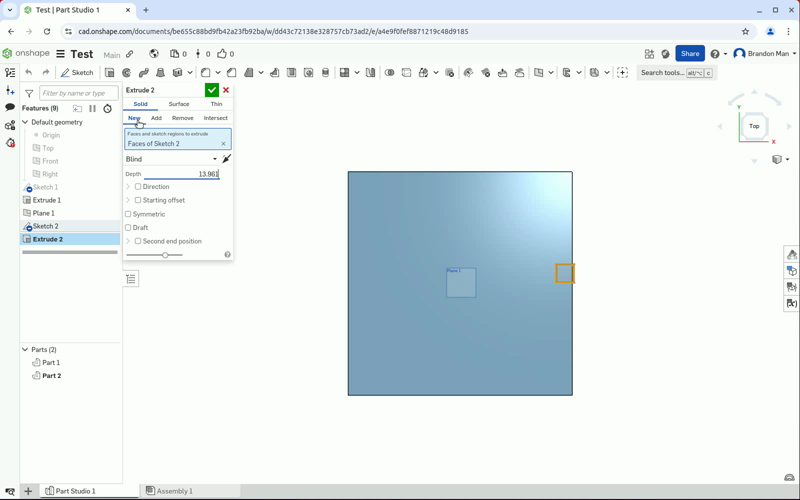
key(enter)
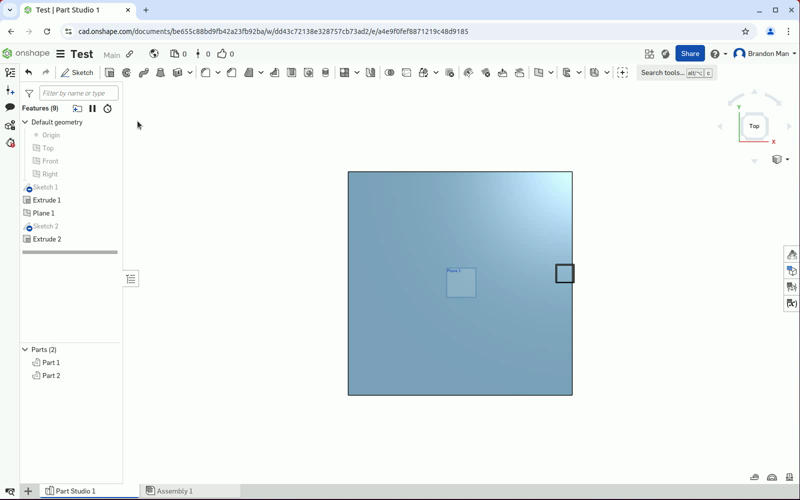
key(shift+h)
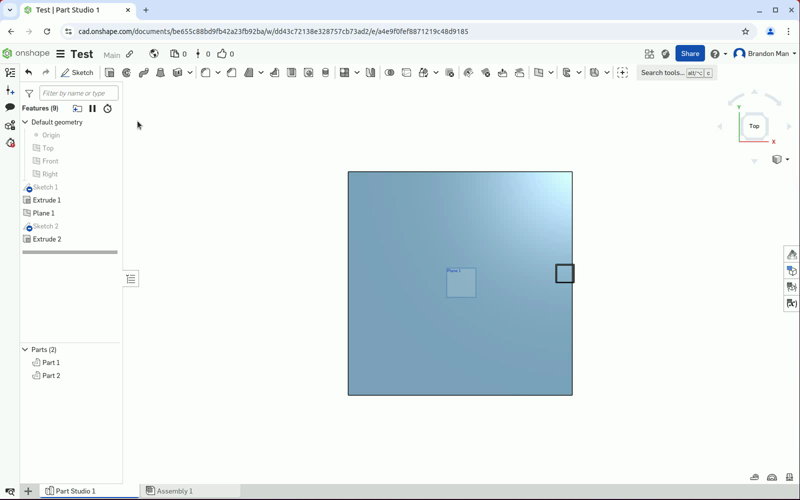
key(shift+h)
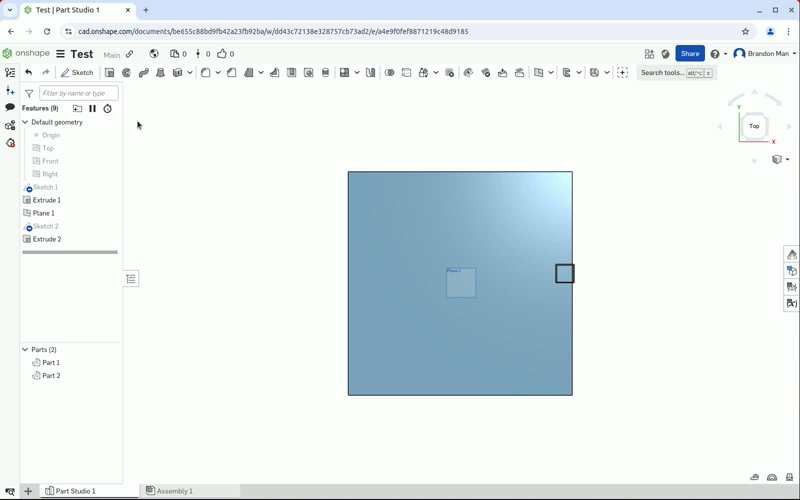
key(shift+7)
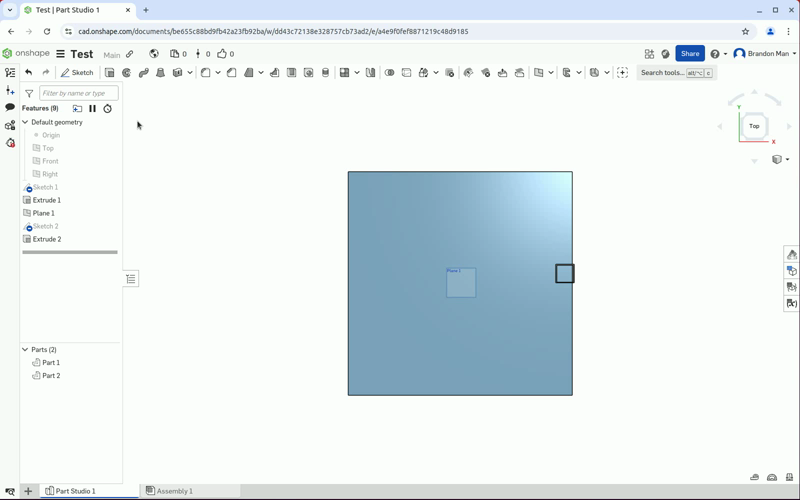
key(up, 3)
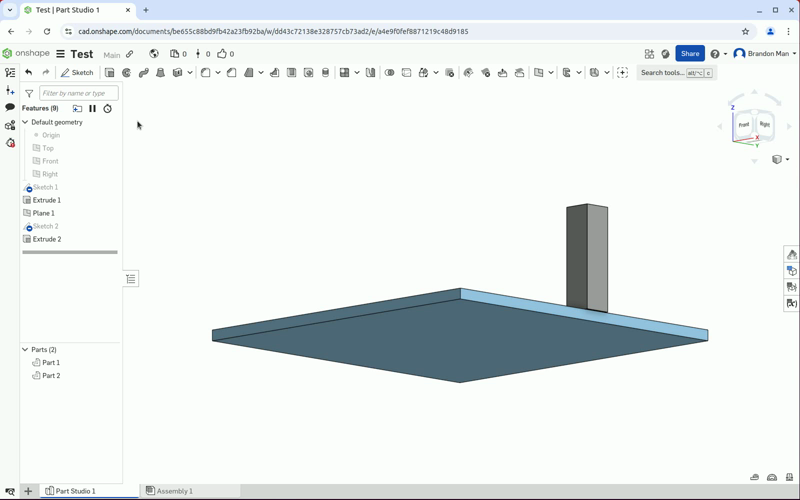
key(left, 3)
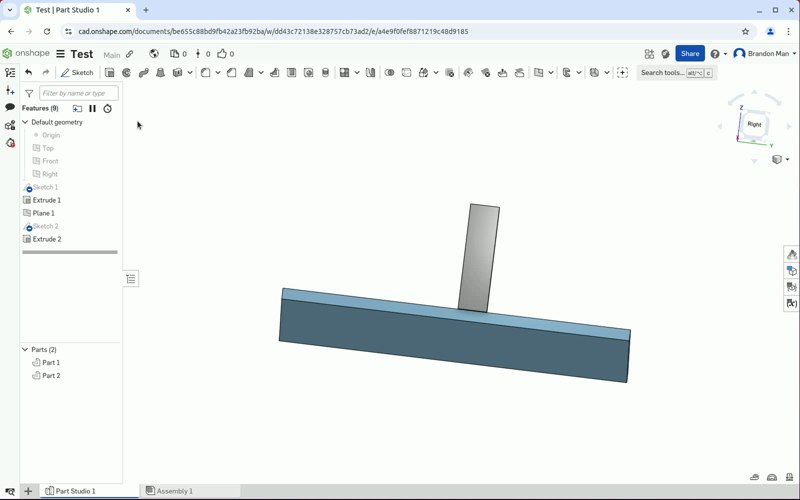
key(right, 3)
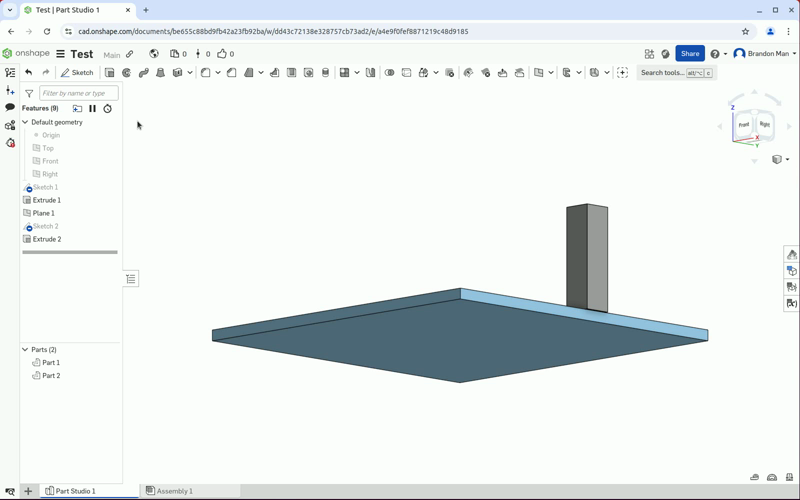
key(down, 3)
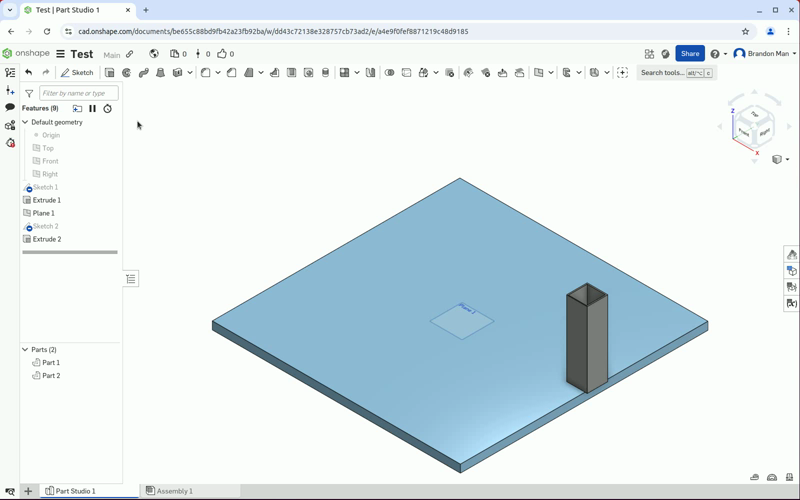
mouse_move(73, 189)
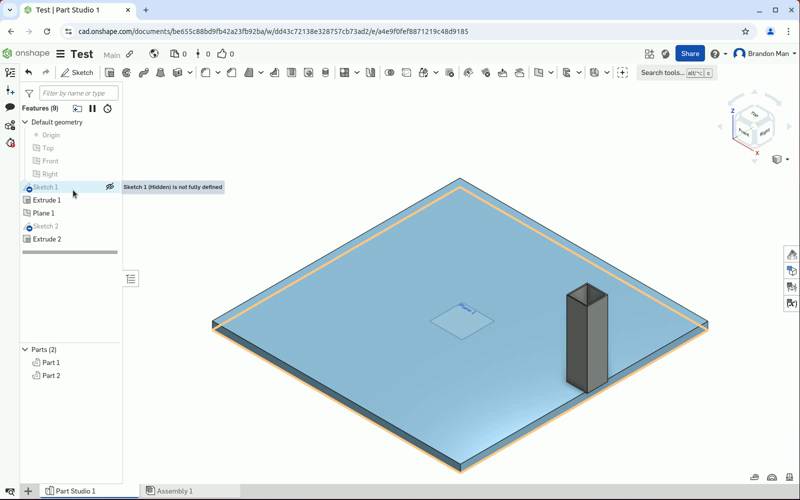
click(73, 189)